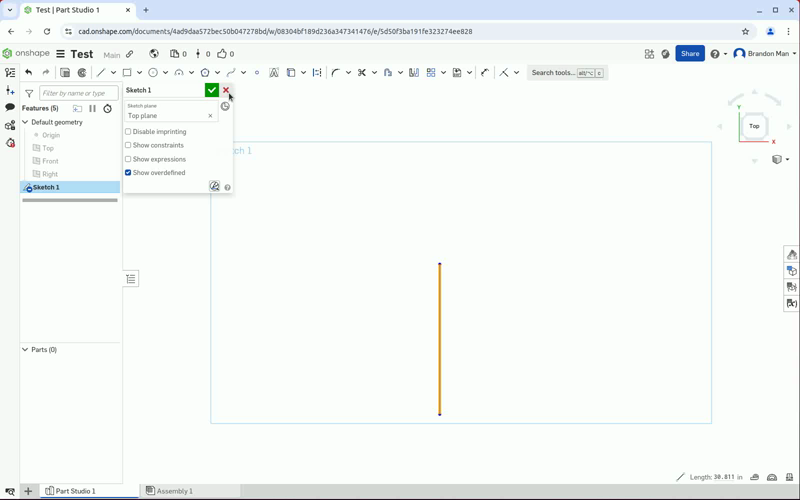
key(shift+h)
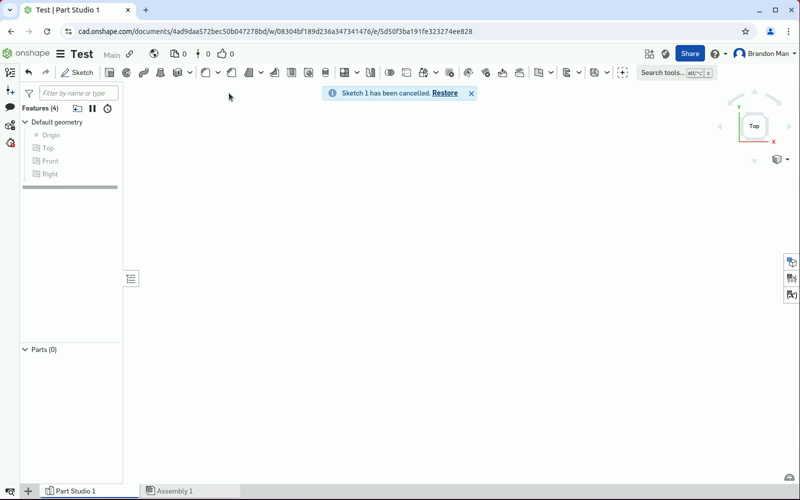
mouse_move(73, 352)
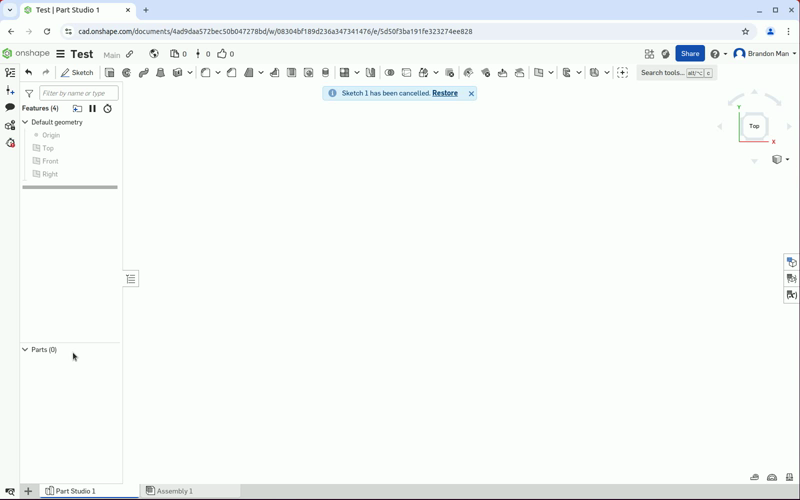
key(y)
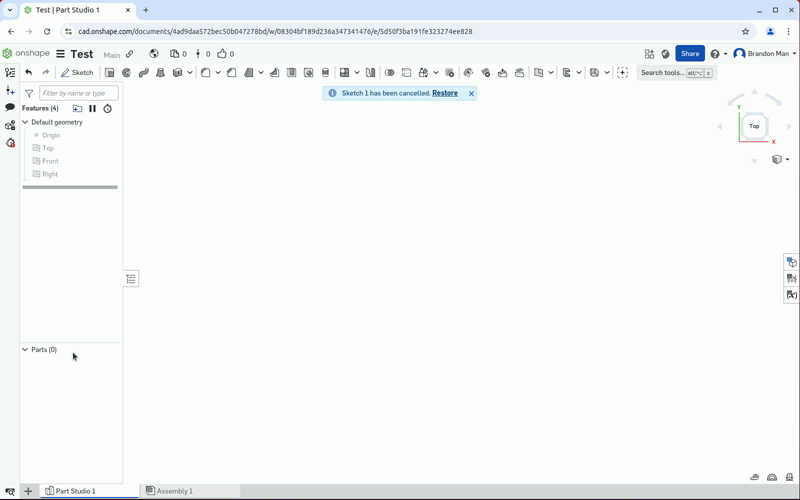
key(shift+p)
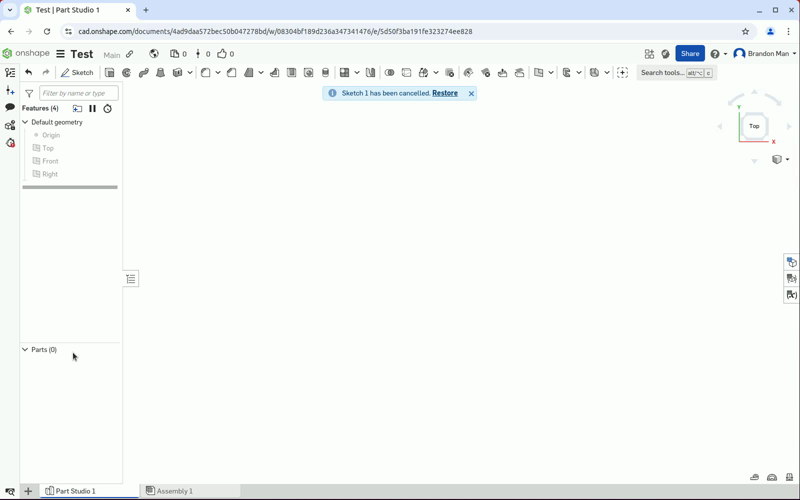
key(space)
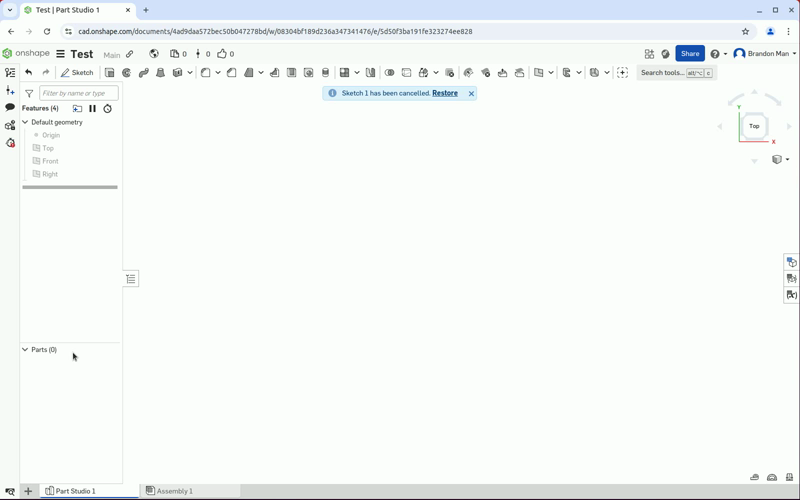
key_down(shift)
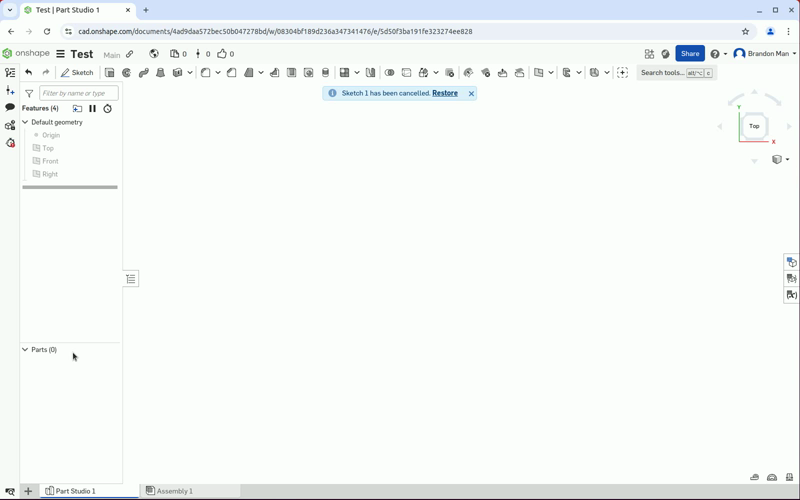
key(up)
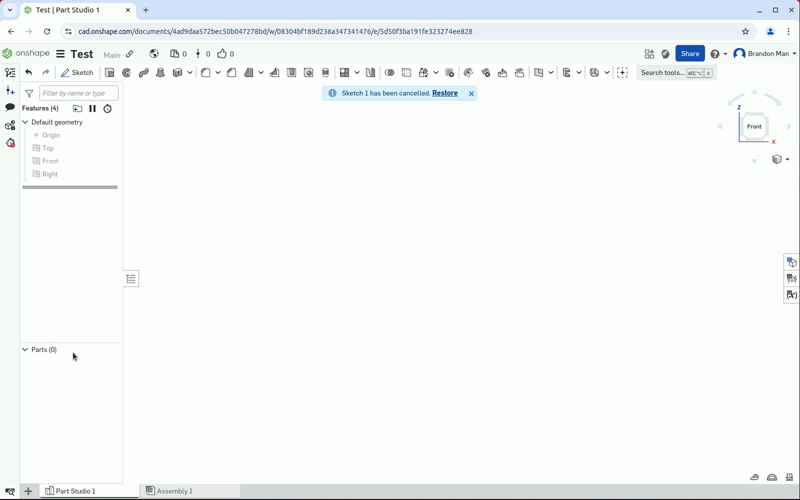
key_up(shift)
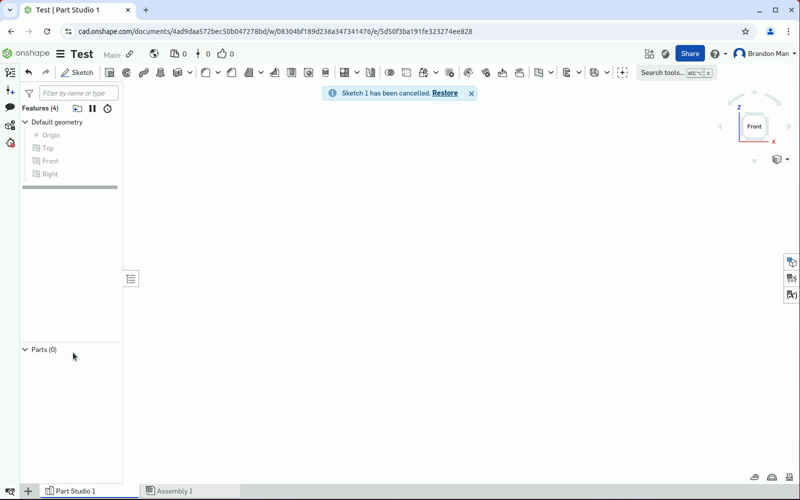
mouse_move(73, 352)
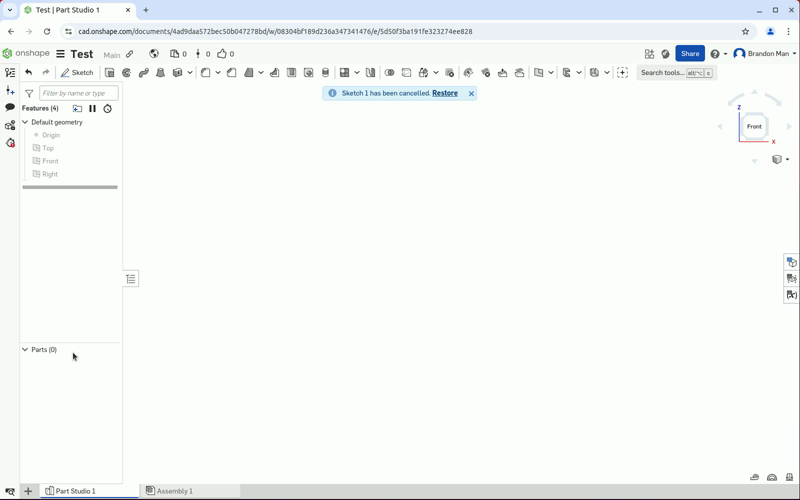
key(shift+y)
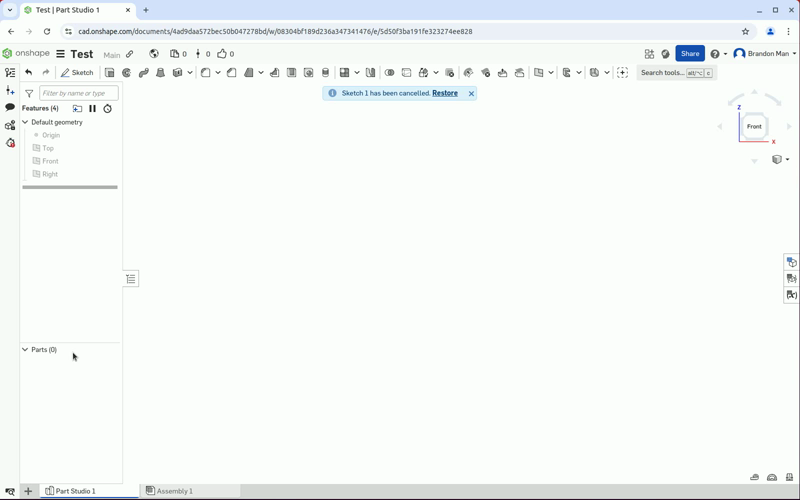
key(shift+s)
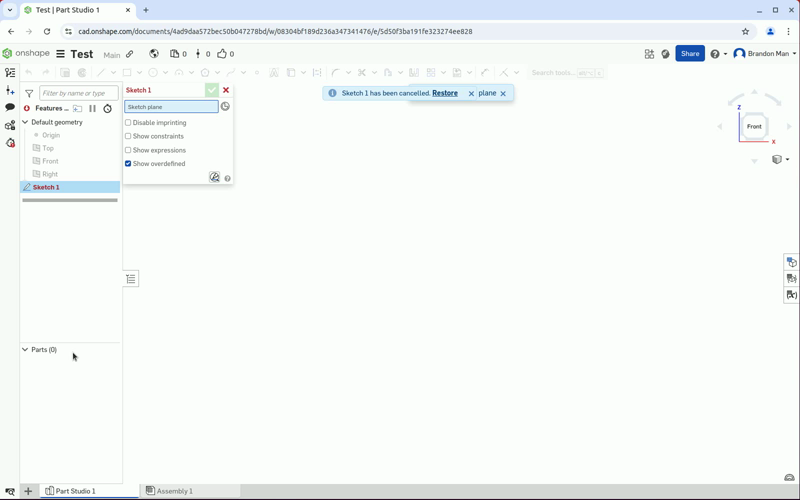
mouse_move(73, 163)
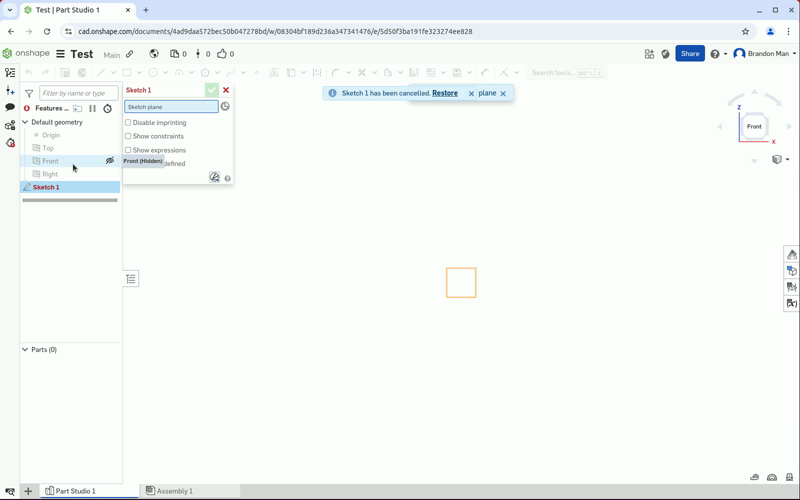
click(73, 163)
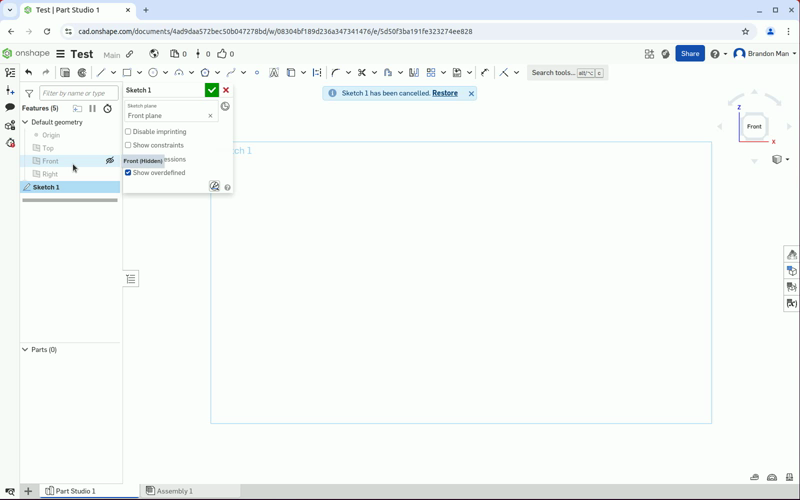
mouse_move(73, 352)
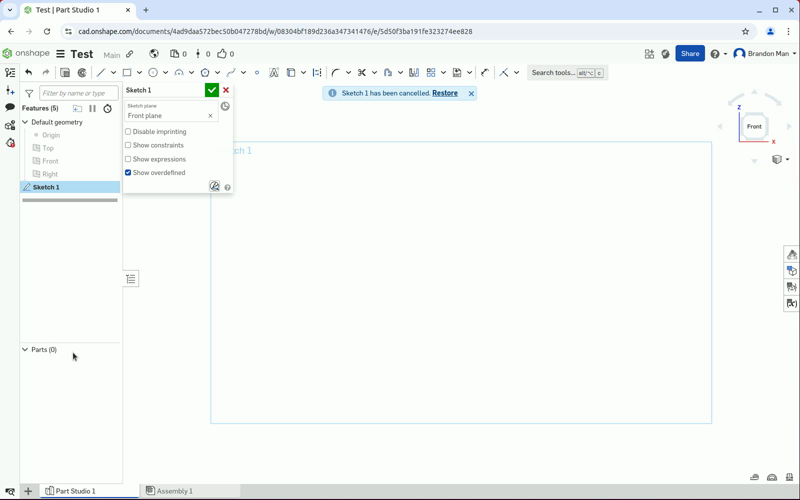
key(y)
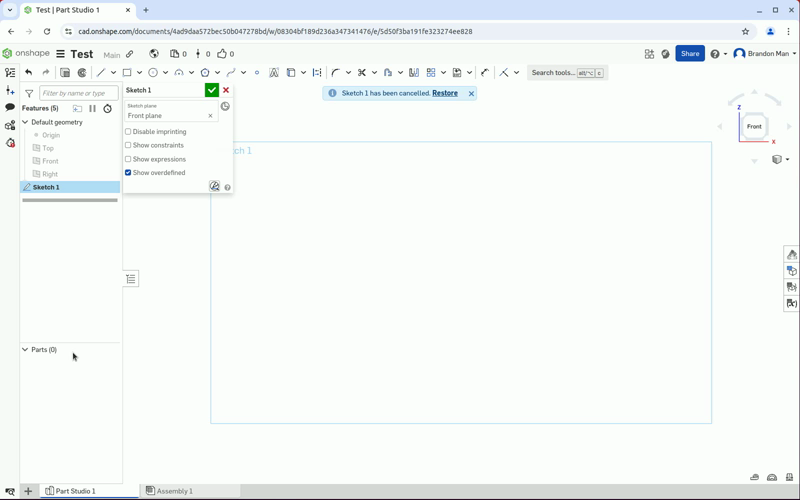
key(l)
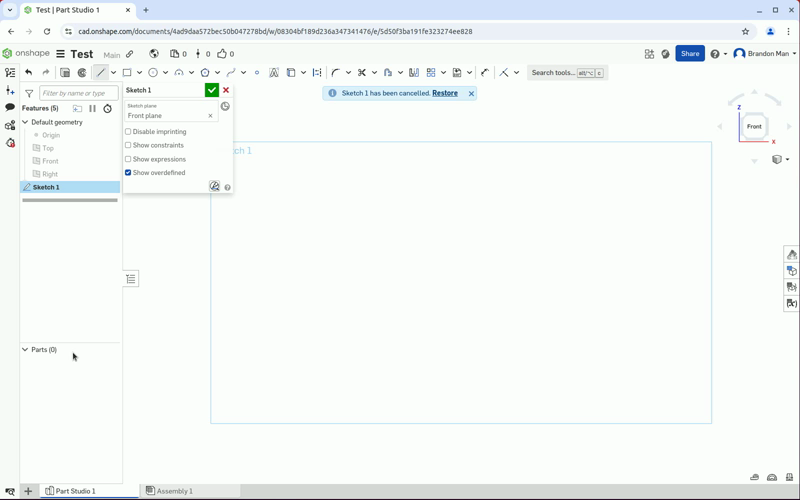
key_down(shift)
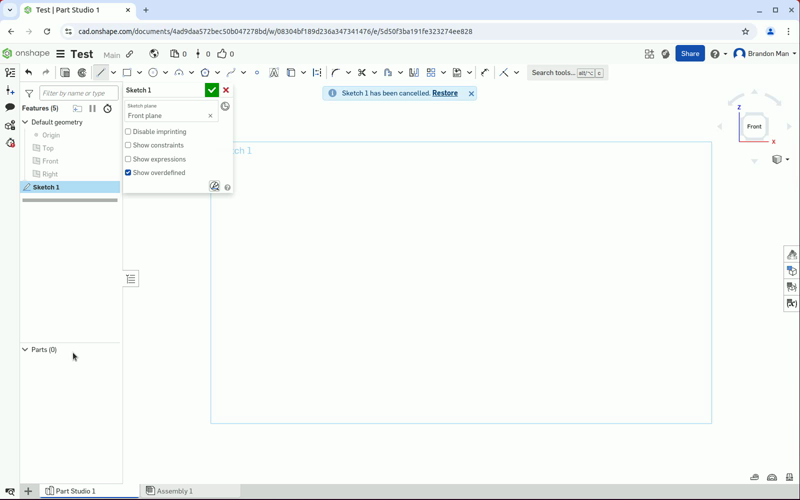
mouse_move(425, 395)
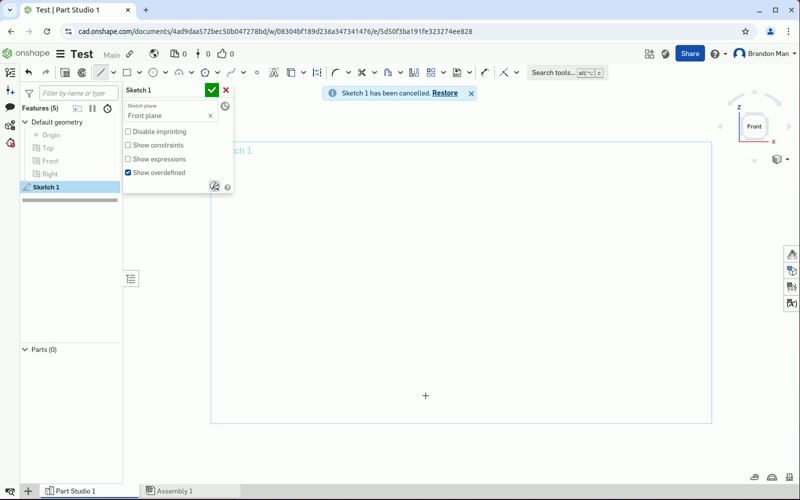
click(425, 395)
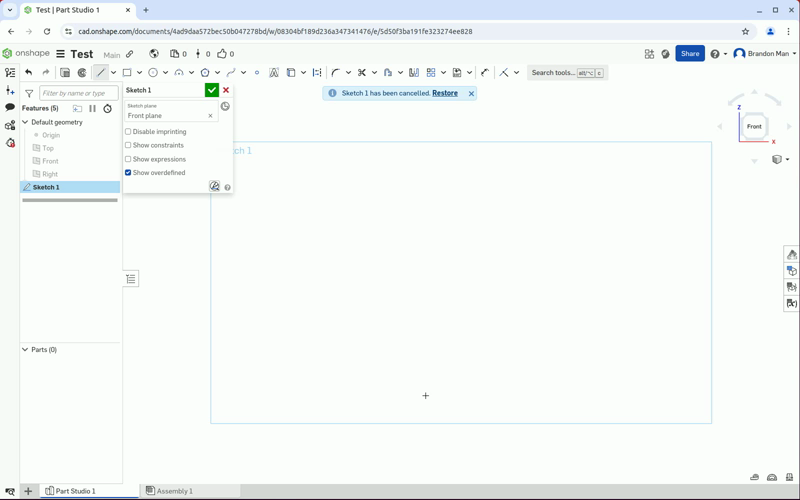
key_up(shift)
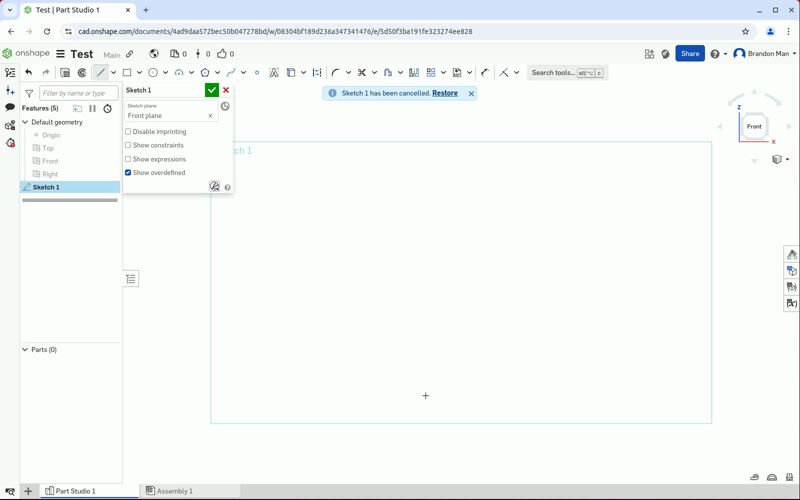
key_down(shift)
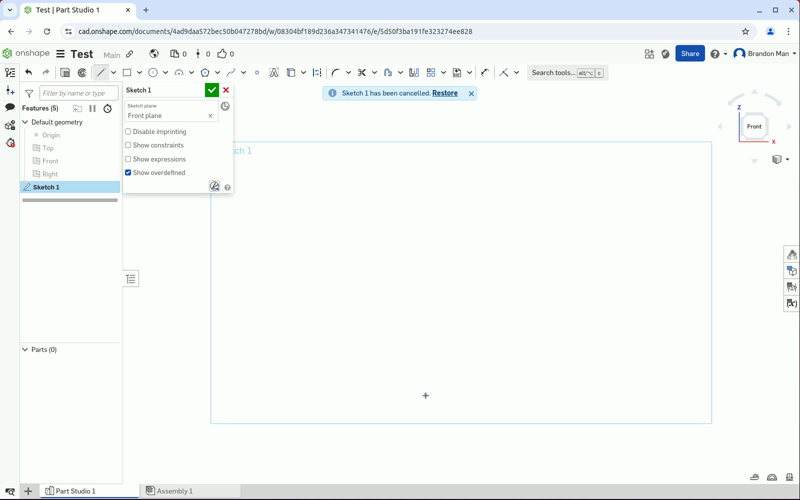
mouse_move(496, 395)
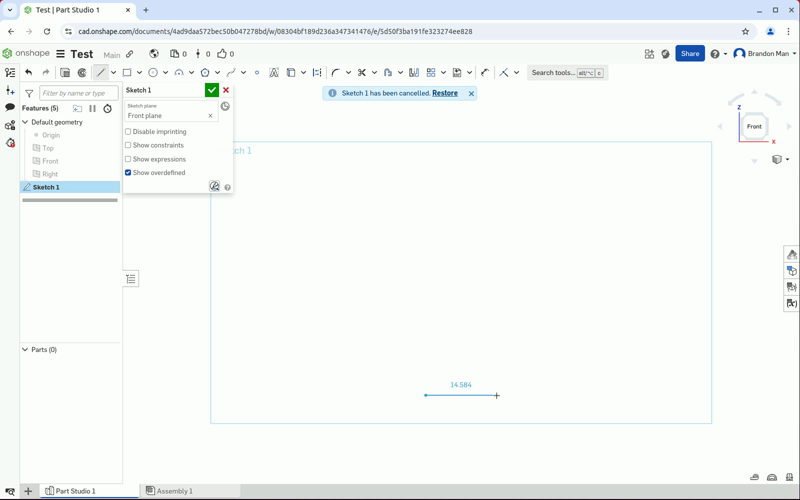
click(496, 395)
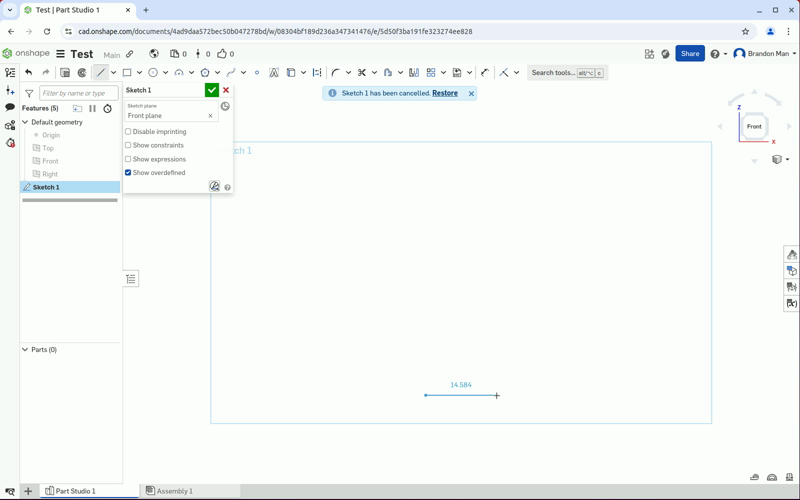
key_up(shift)
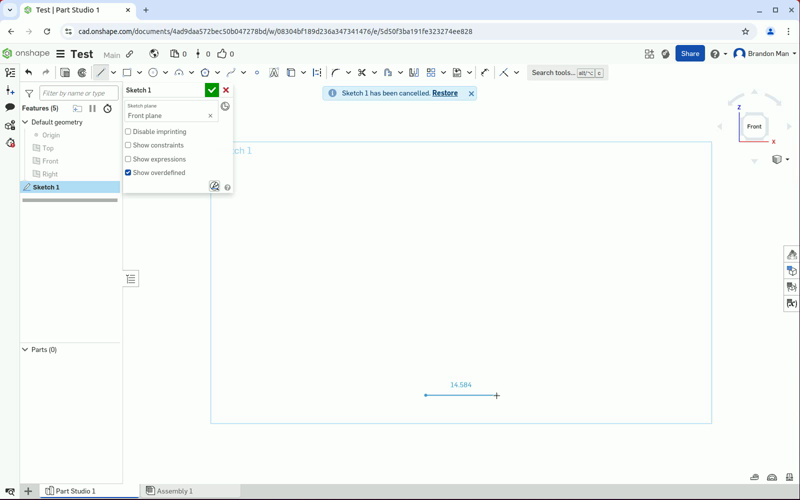
key_down(shift)
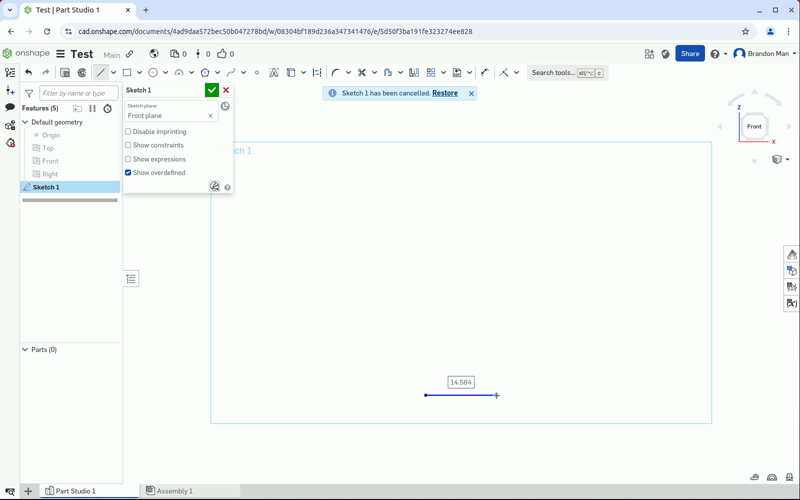
mouse_move(496, 171)
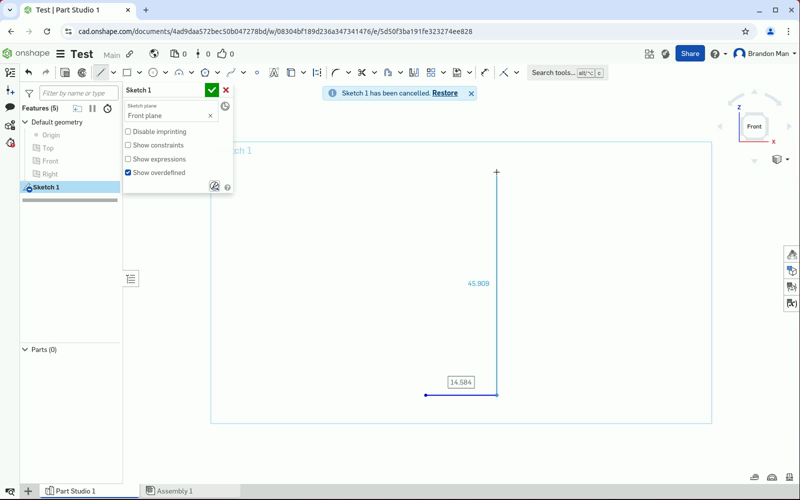
click(496, 171)
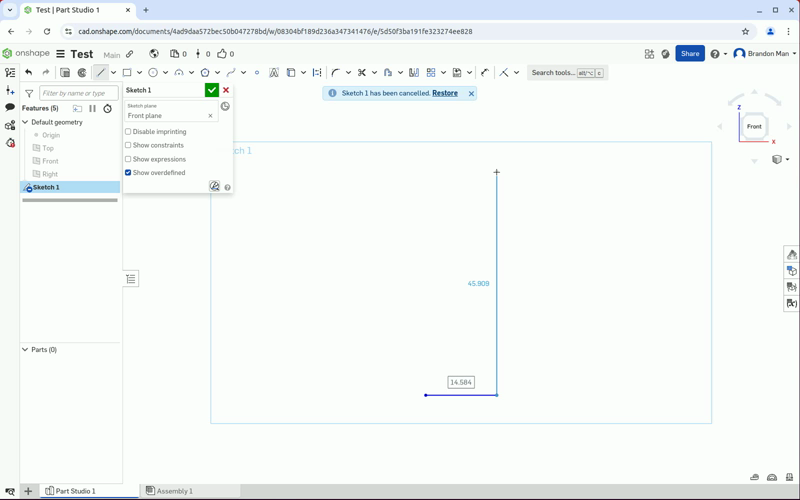
key_up(shift)
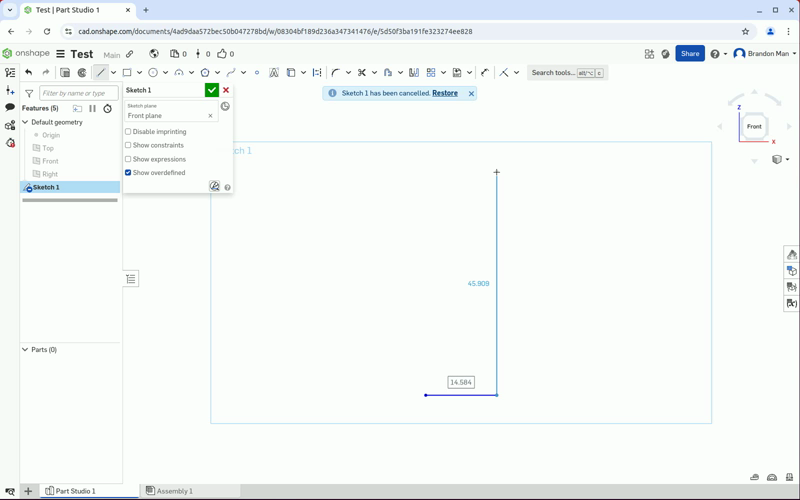
key_down(shift)
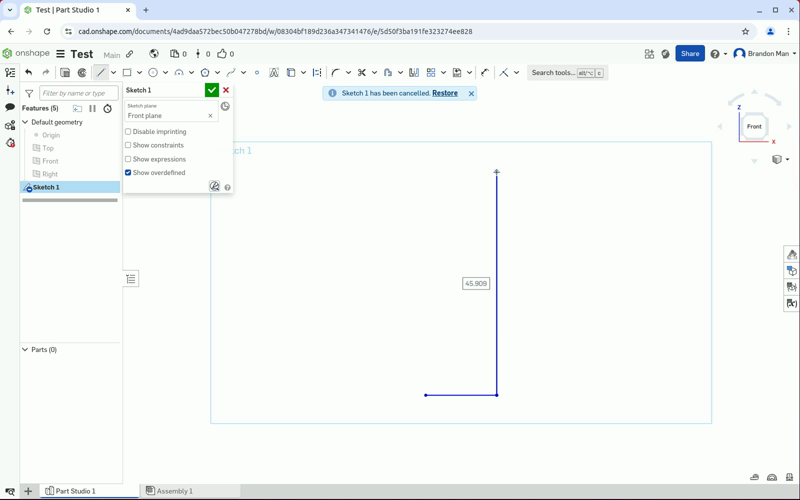
mouse_move(425, 171)
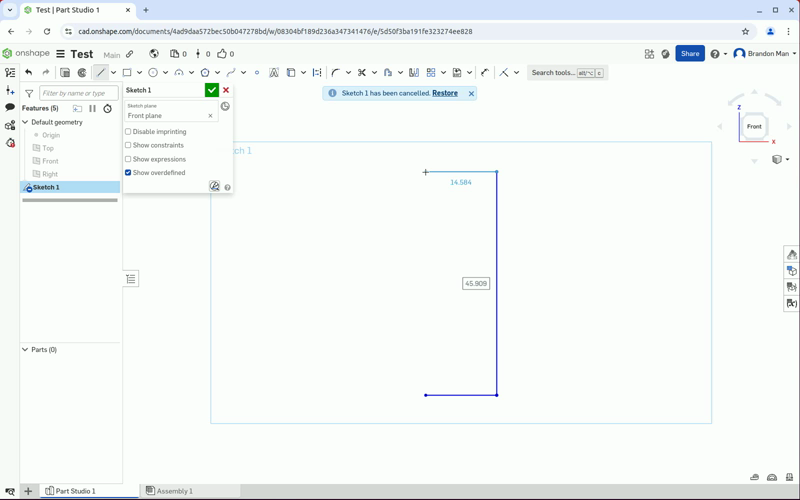
click(425, 171)
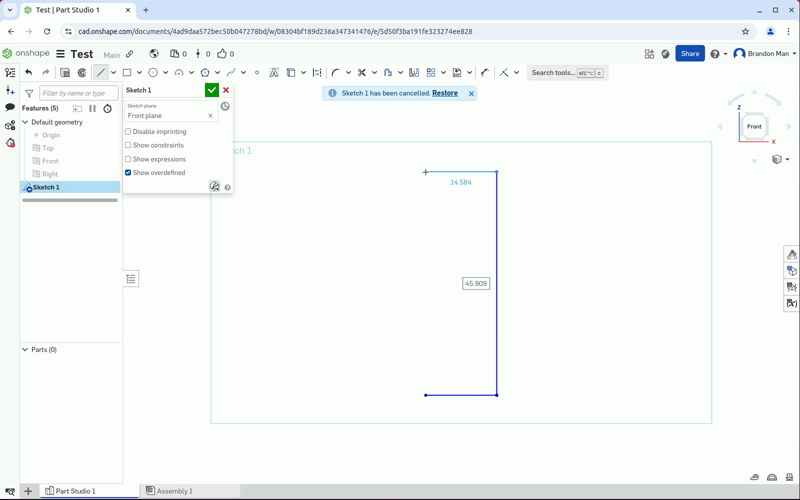
key_up(shift)
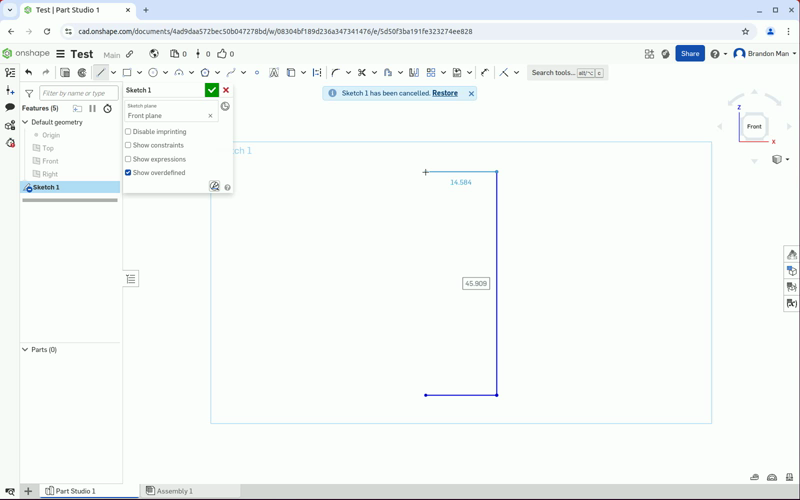
key_down(shift)
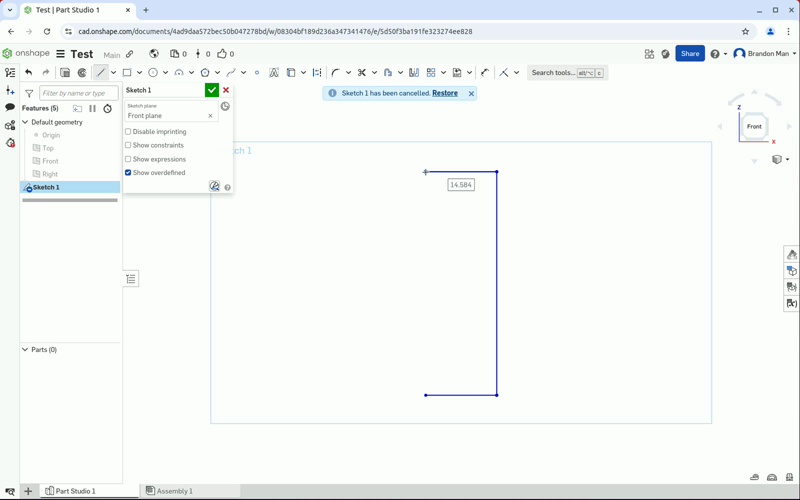
mouse_move(425, 395)
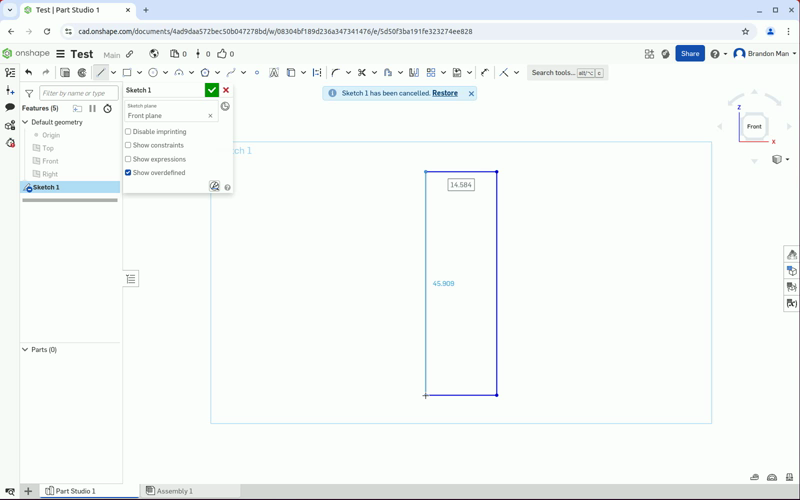
key_up(shift)
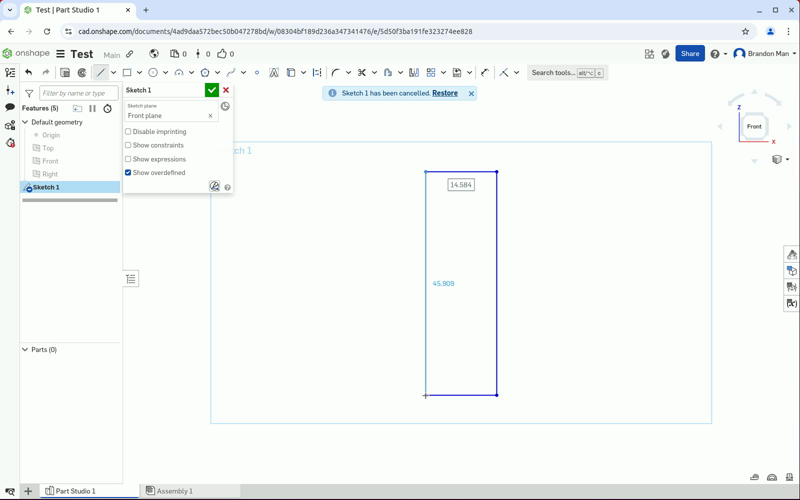
click(425, 395)
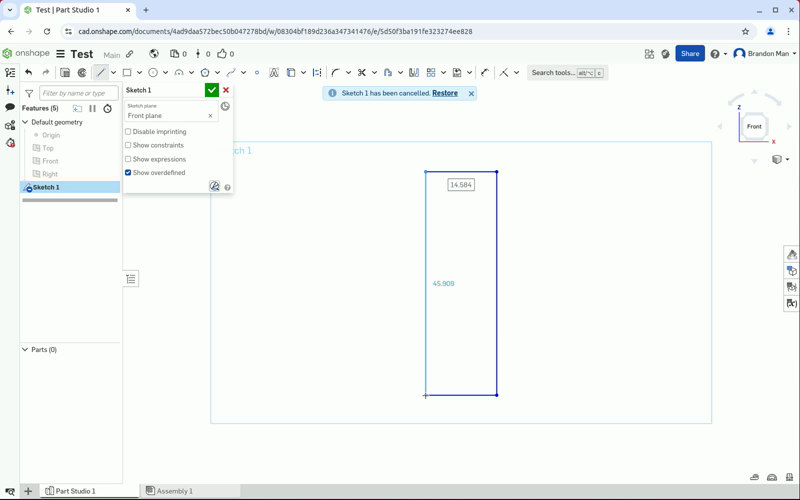
key(esc)
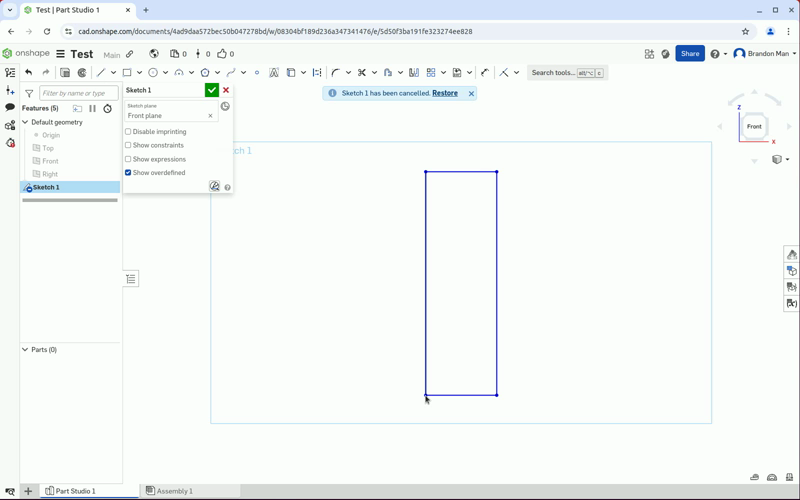
mouse_move(465, 269)
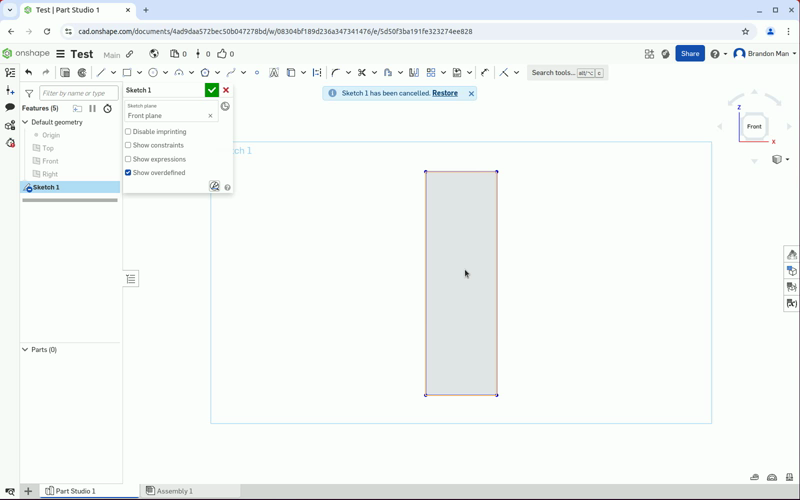
click(465, 269)
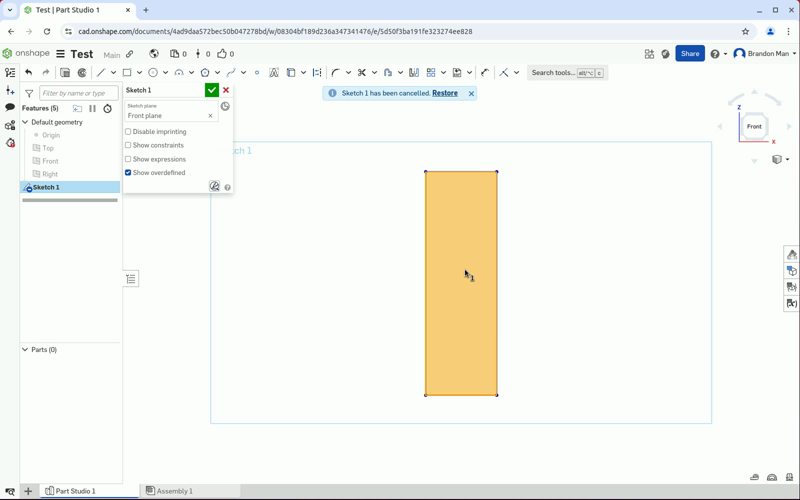
mouse_move(73, 352)
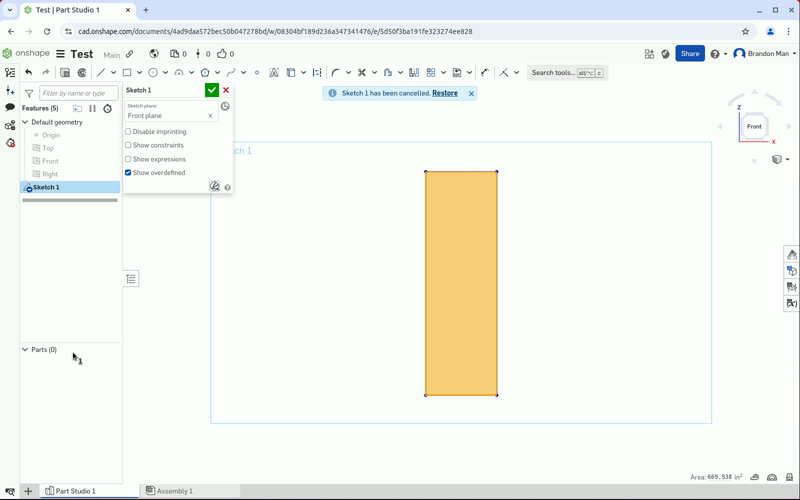
key(shift+y)
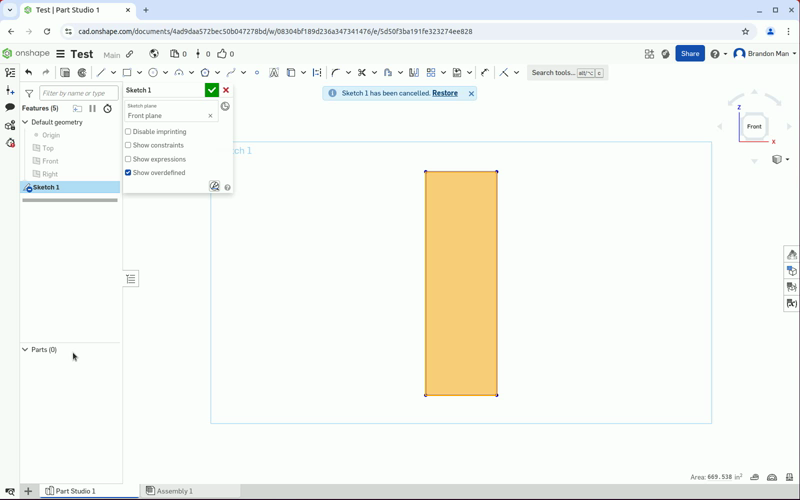
key(shift+e)
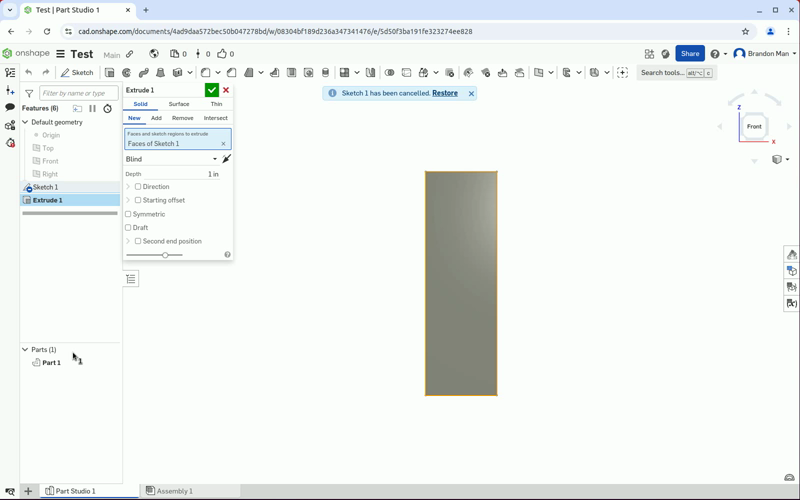
mouse_move(143, 106)
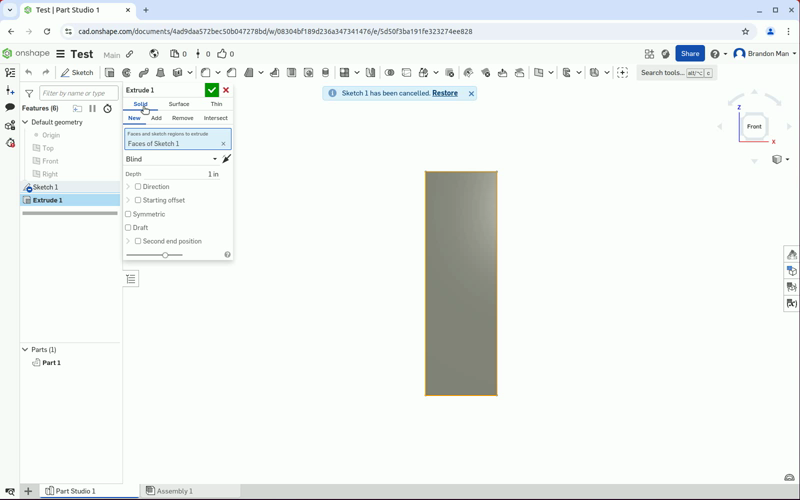
click(143, 106)
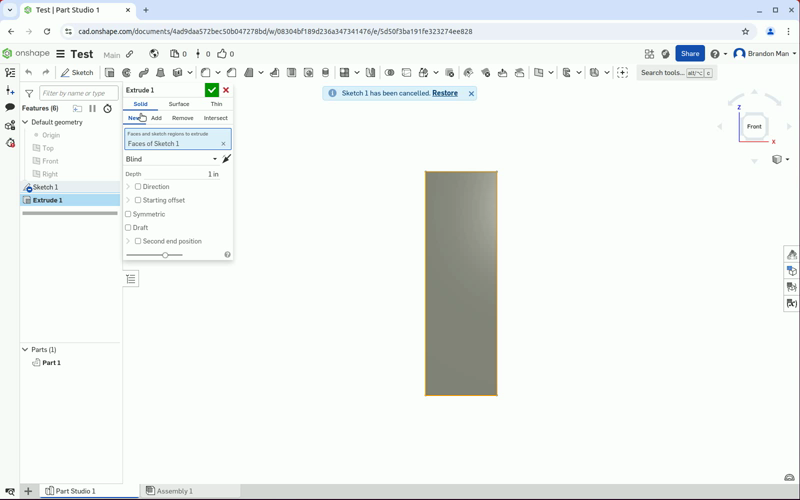
mouse_move(137, 120)
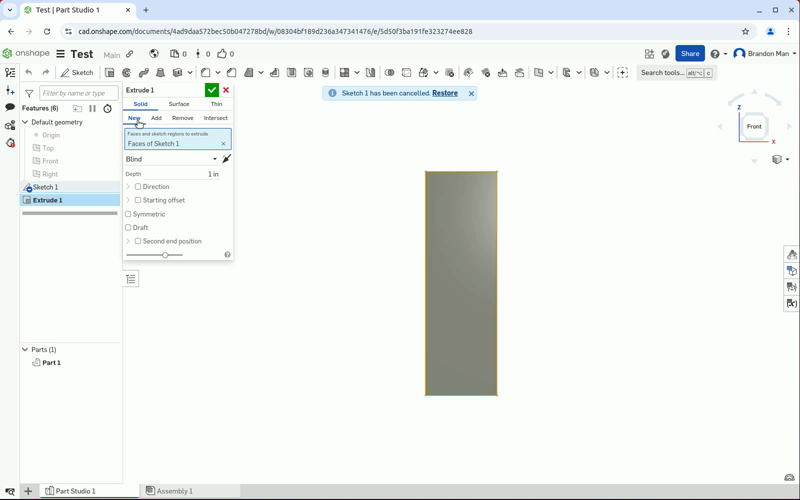
click(137, 120)
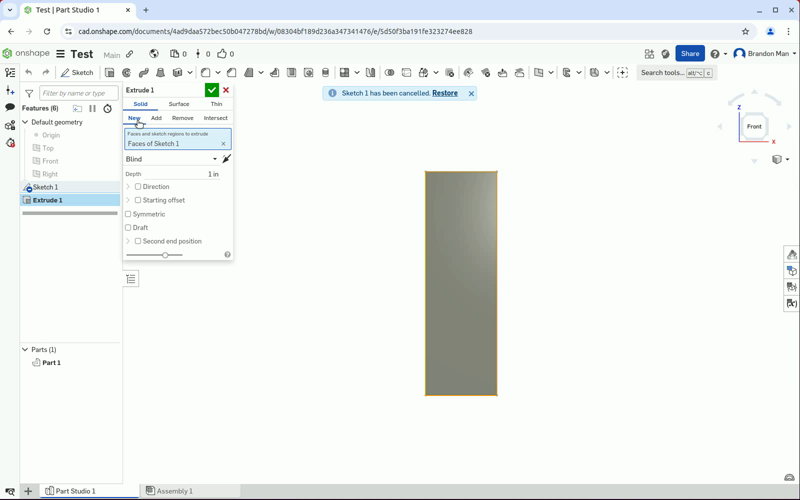
key(tab, 4)
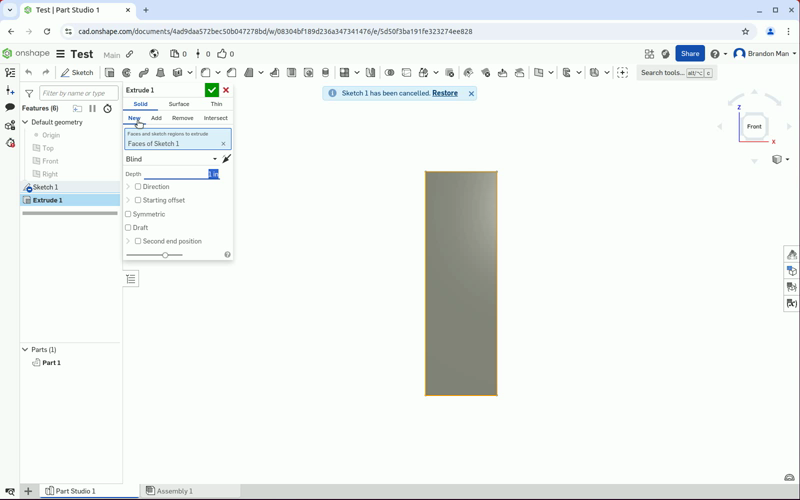
text(43.328)
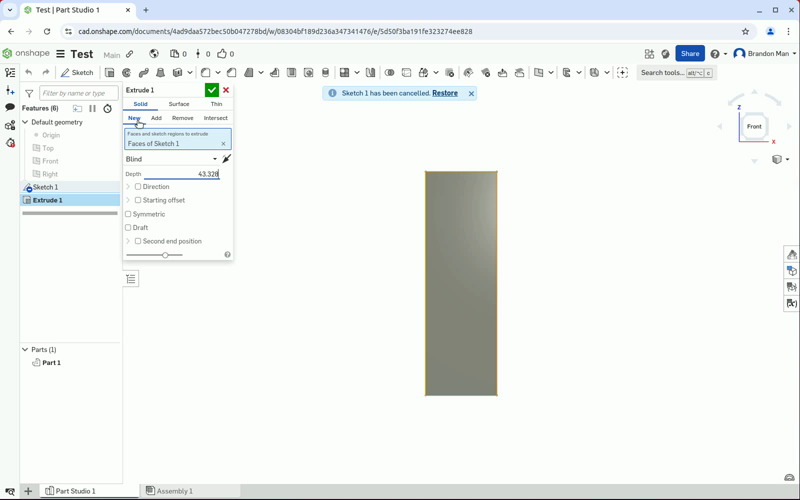
key(tab, 3)
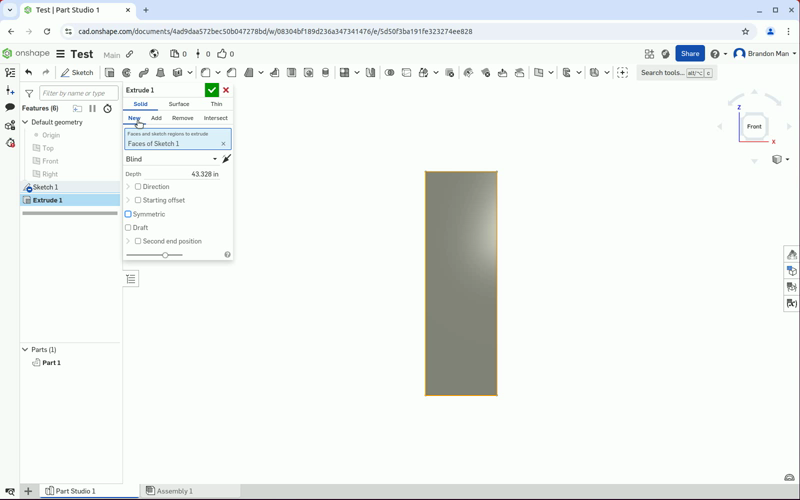
key(space)
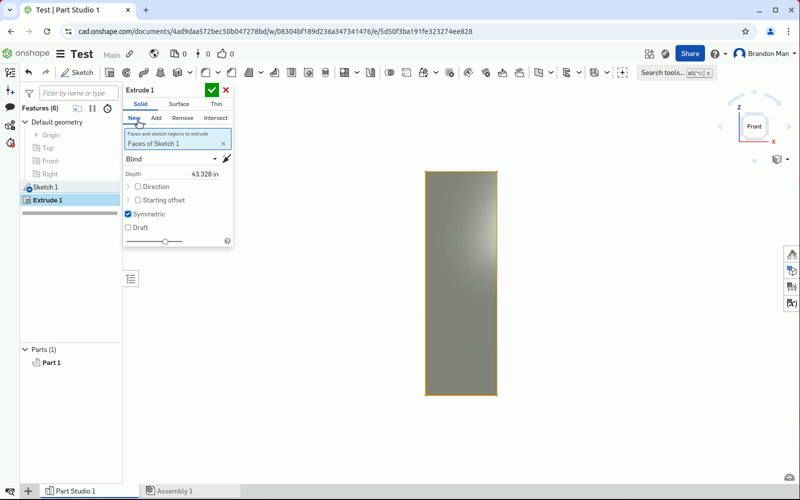
key(enter)
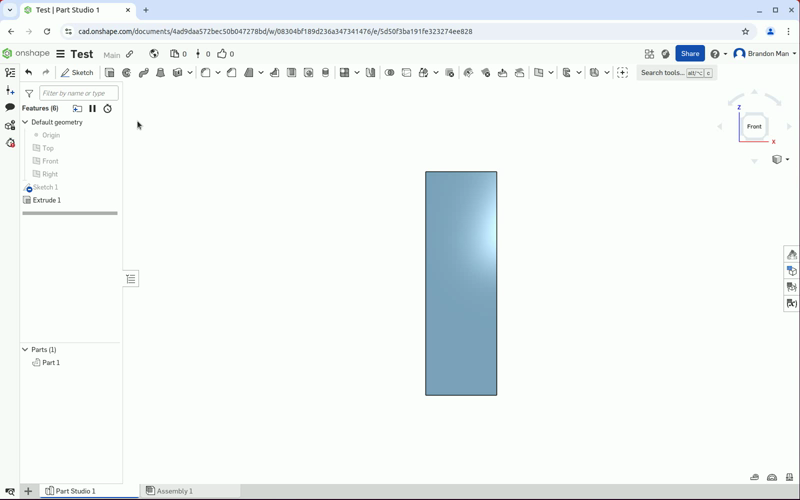
key(shift+h)
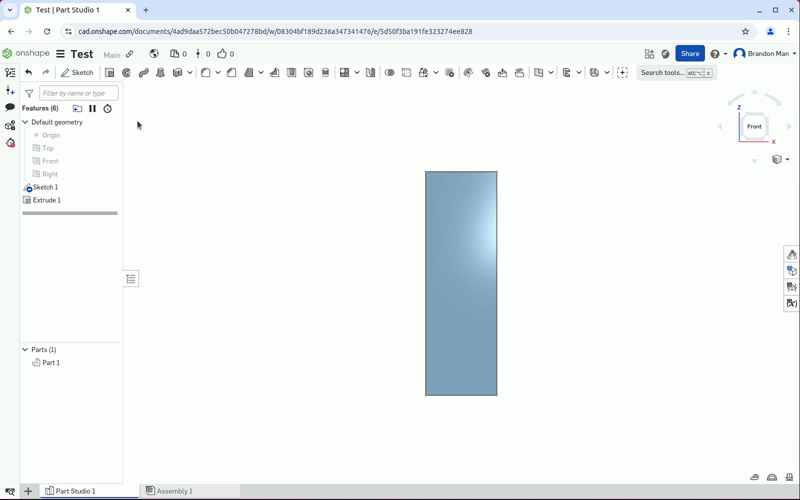
key(shift+h)
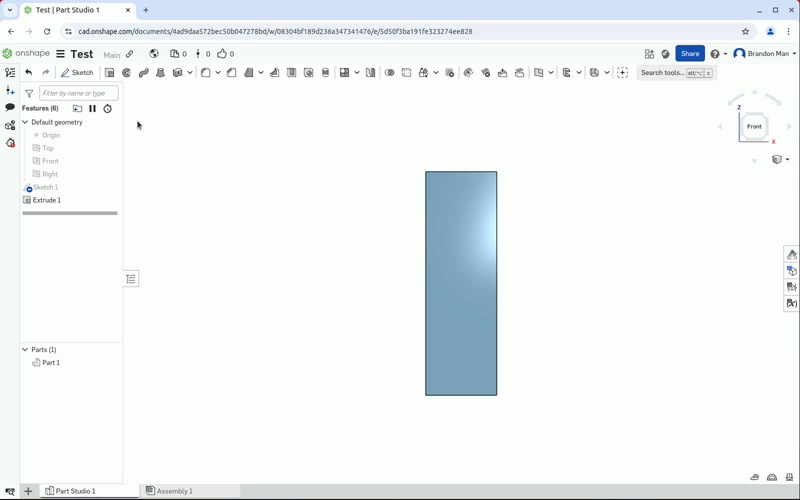
mouse_move(73, 189)
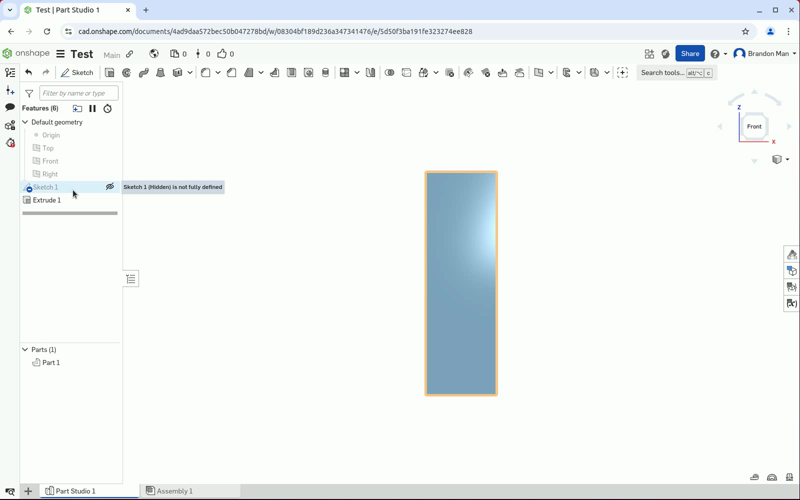
click(73, 189)
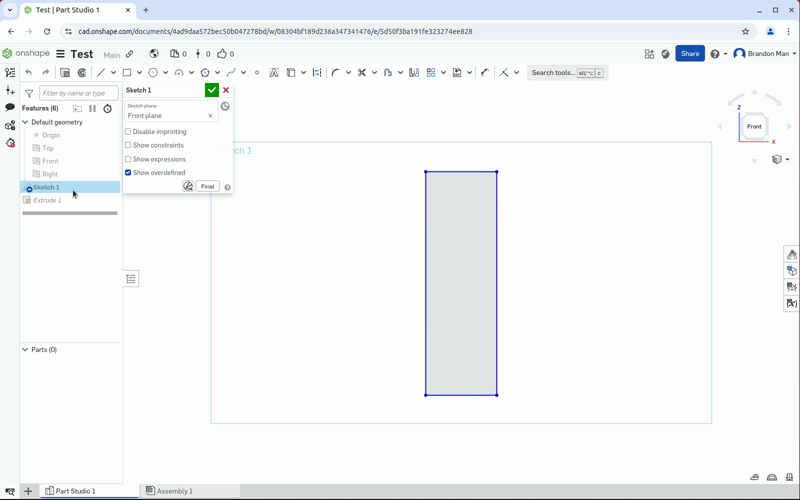
mouse_move(229, 92)
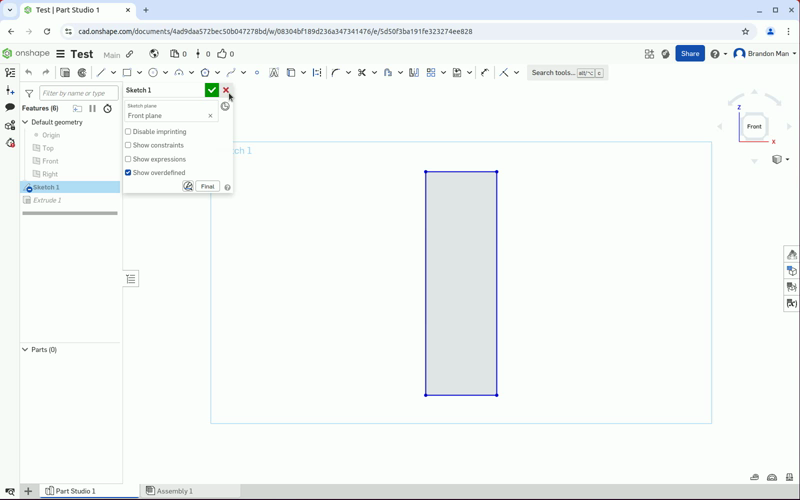
click(229, 92)
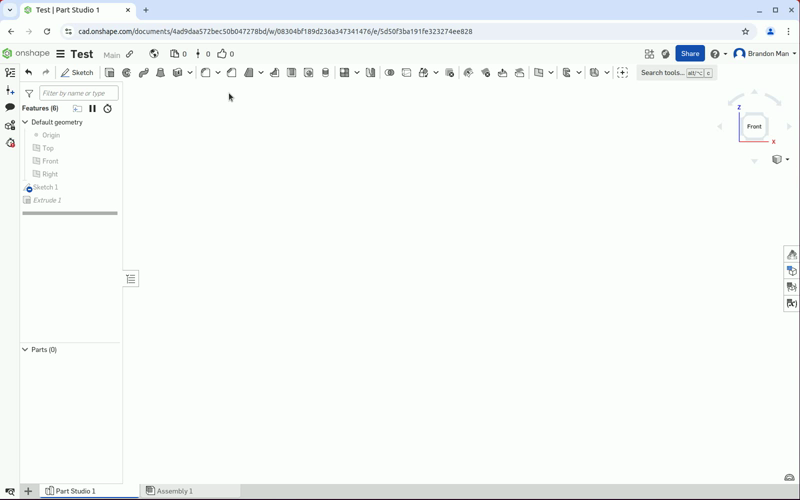
mouse_move(541, 75)
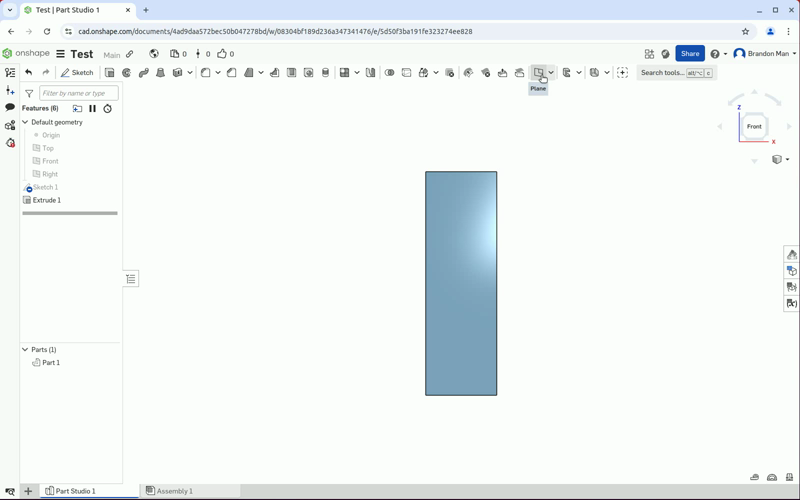
click(541, 75)
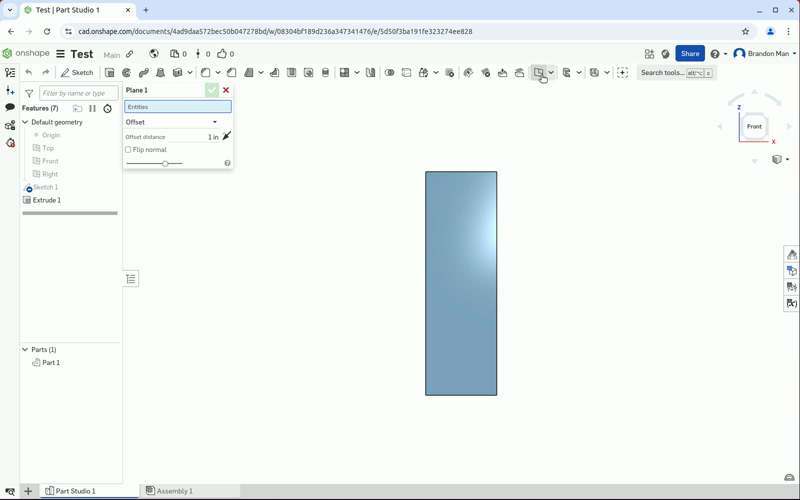
mouse_move(73, 163)
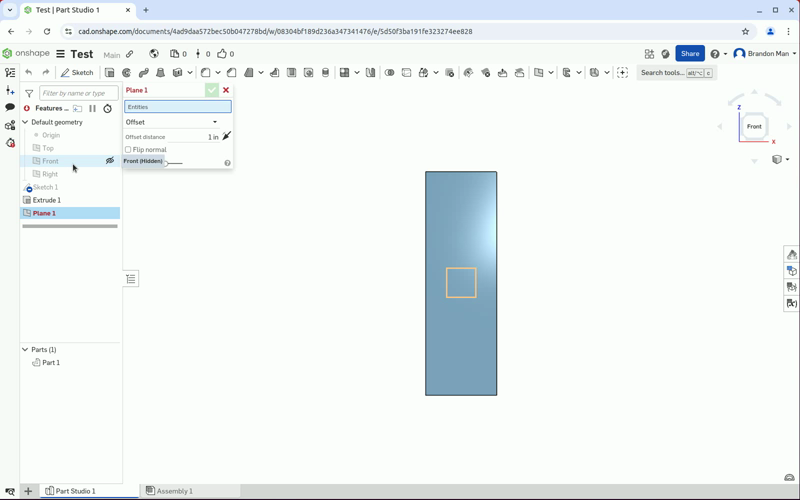
click(73, 163)
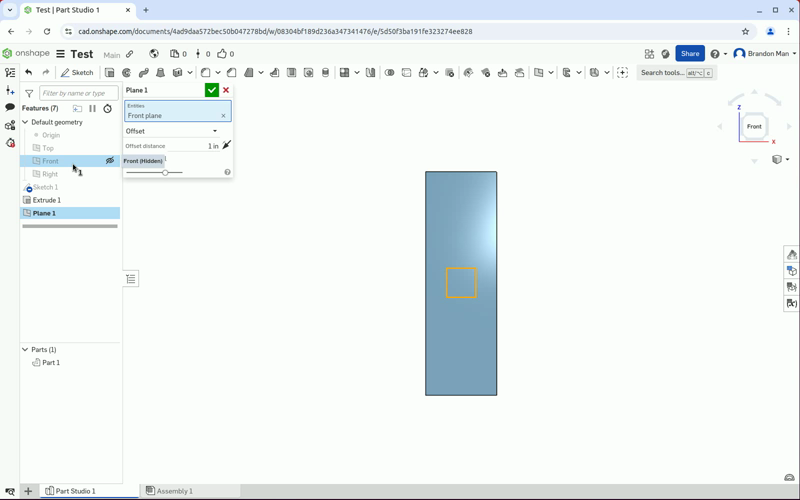
key(tab, 2)
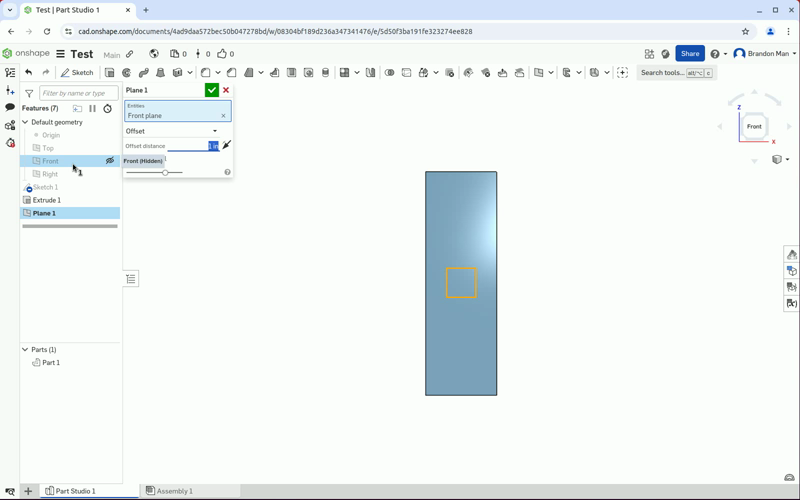
text(21.66)
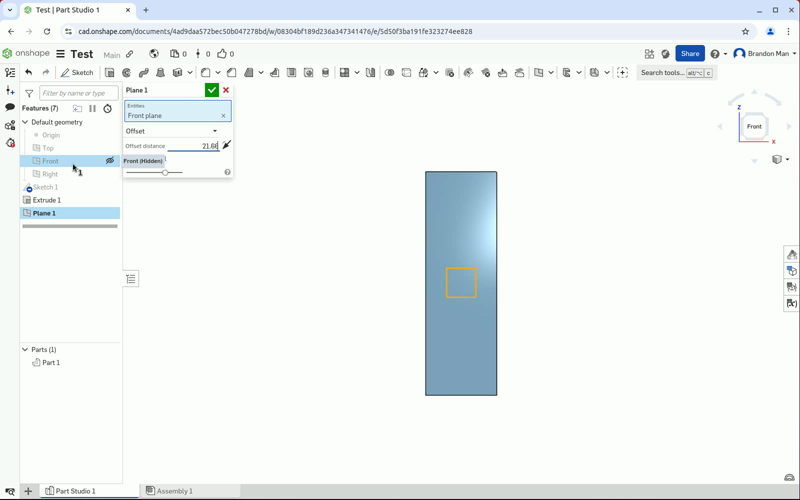
key(enter, 2)
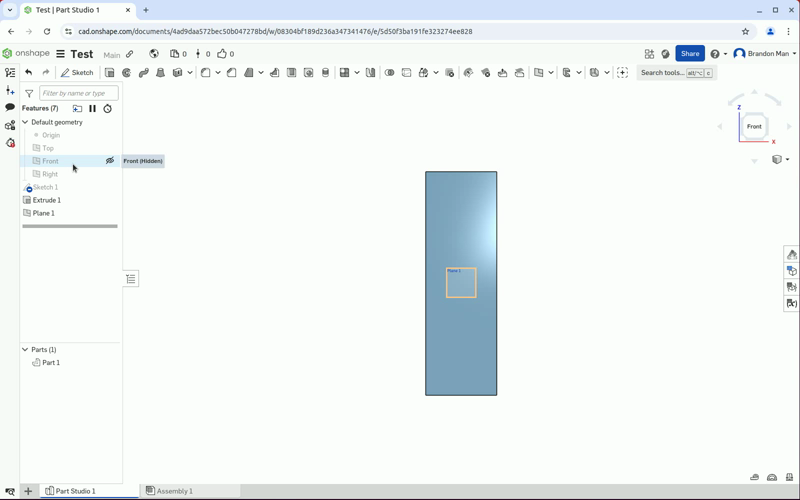
key(shift+s)
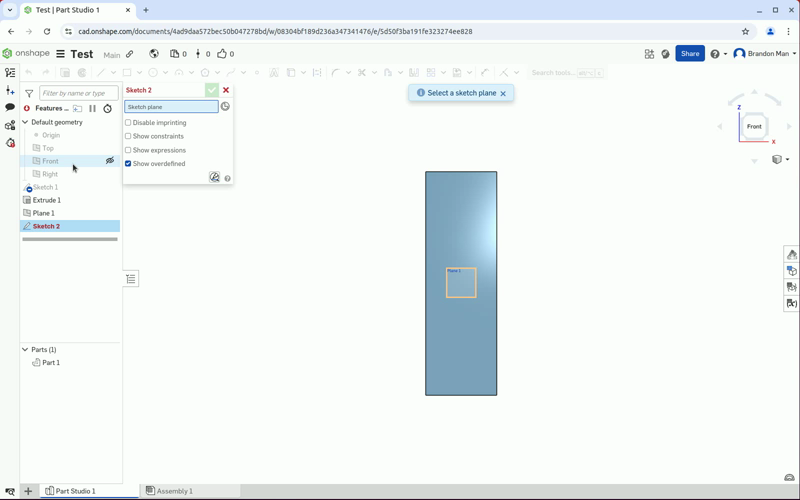
mouse_move(73, 215)
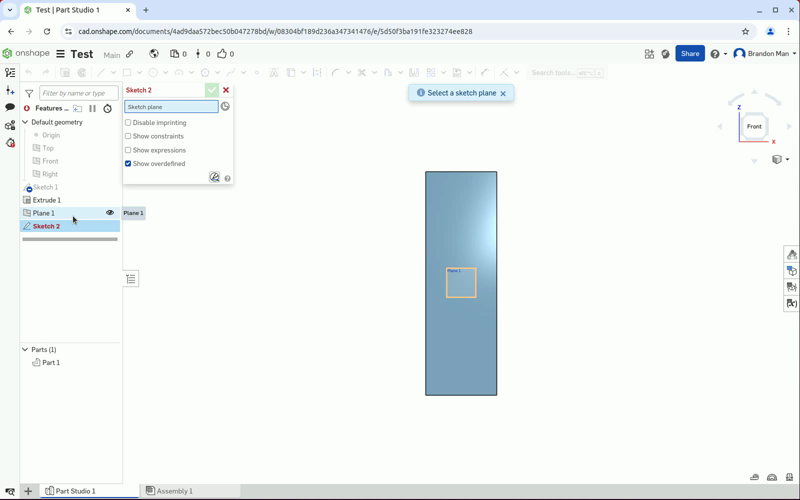
click(73, 215)
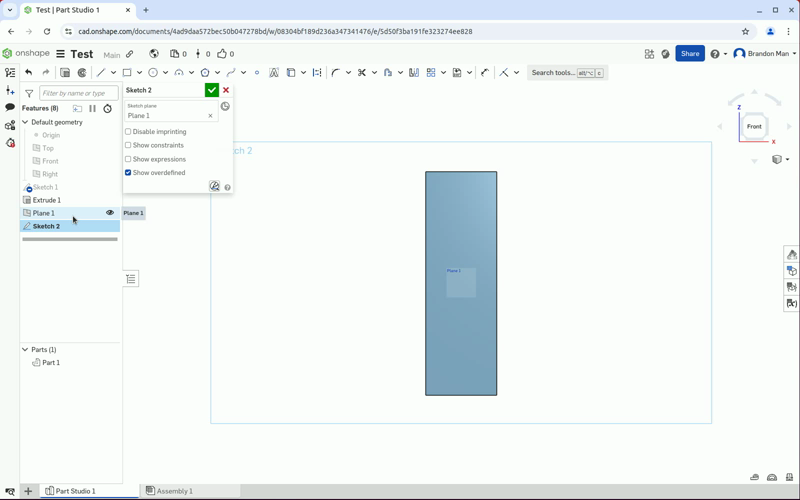
mouse_move(73, 352)
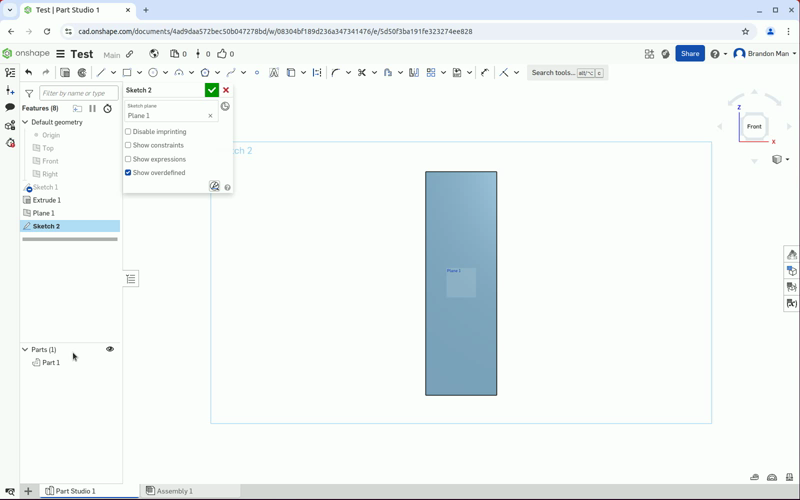
key(y)
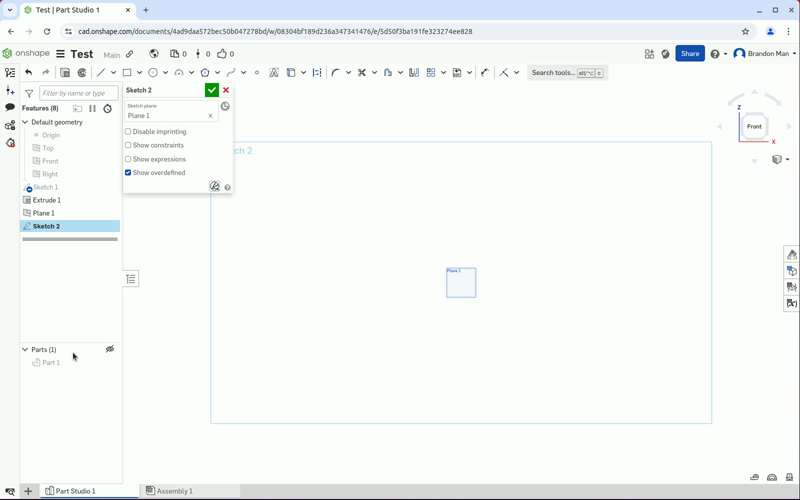
key(l)
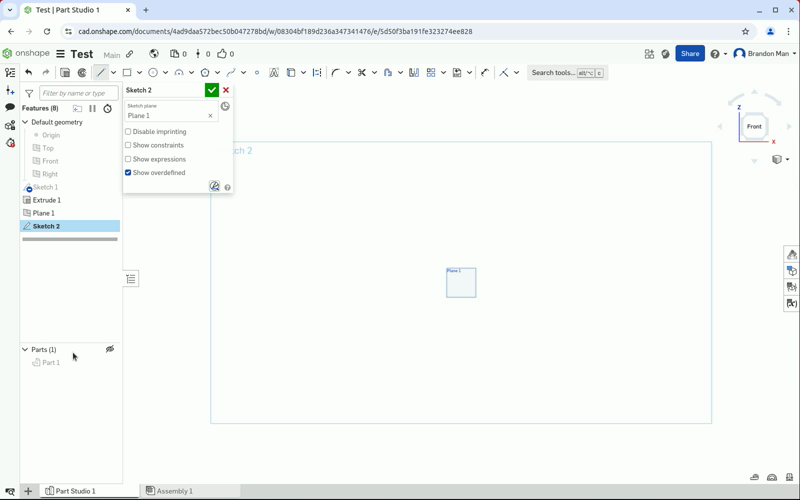
key_down(shift)
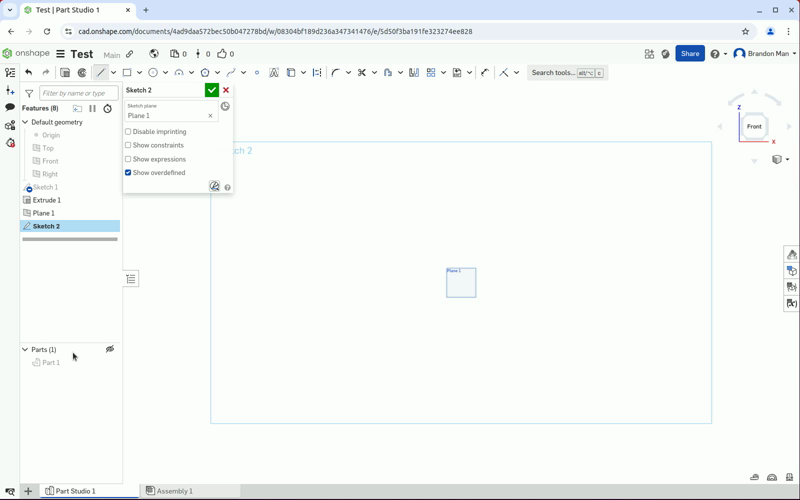
mouse_move(431, 182)
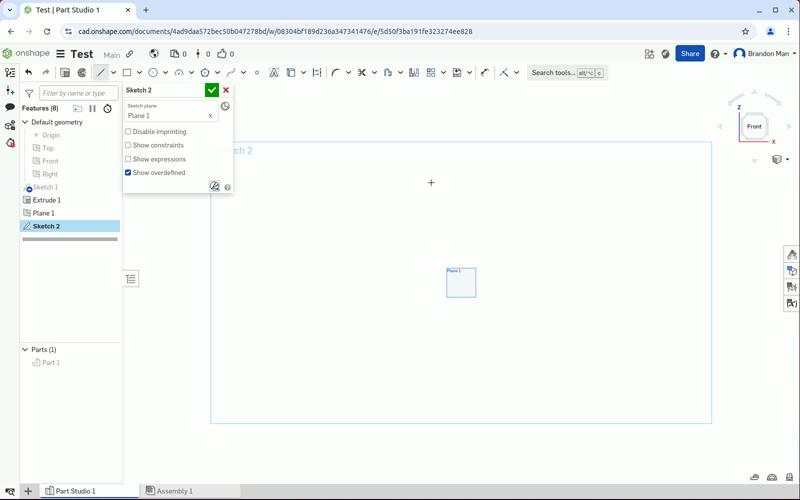
click(431, 182)
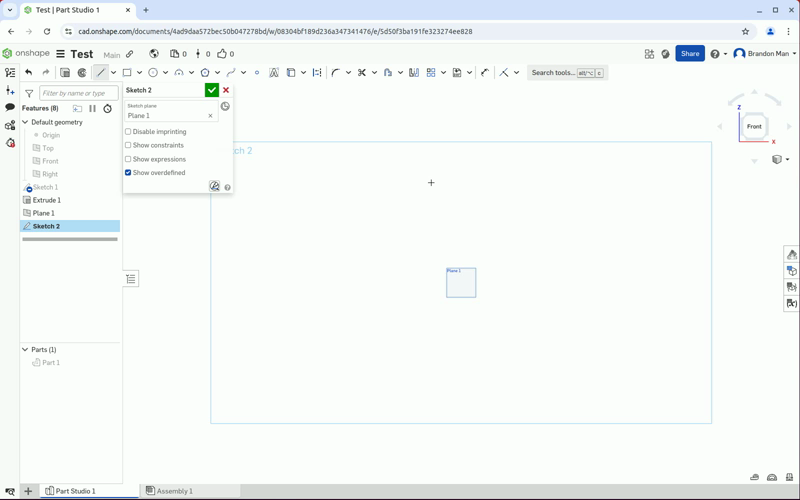
key_up(shift)
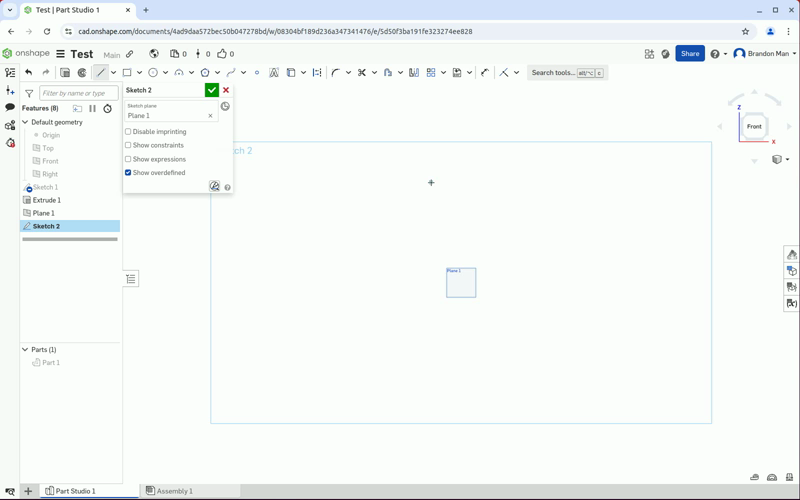
key_down(shift)
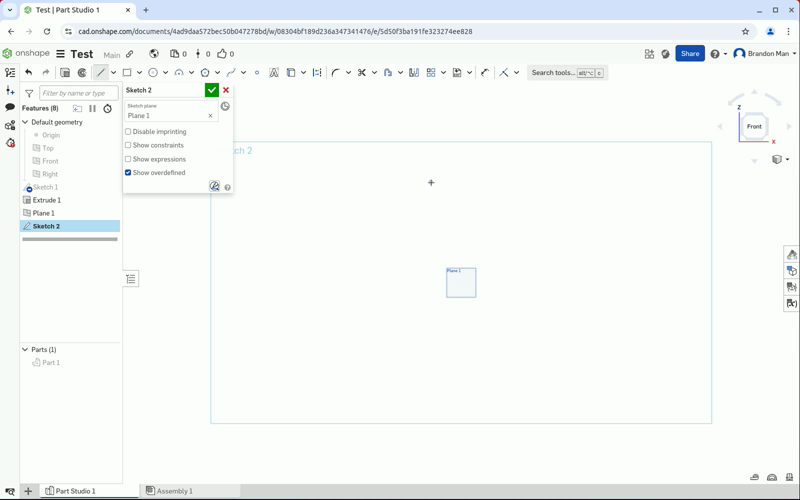
mouse_move(461, 182)
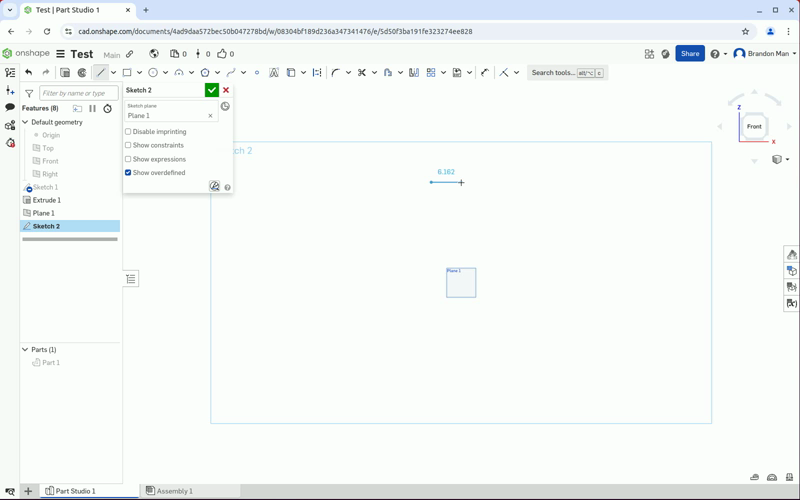
mouse_move(461, 182)
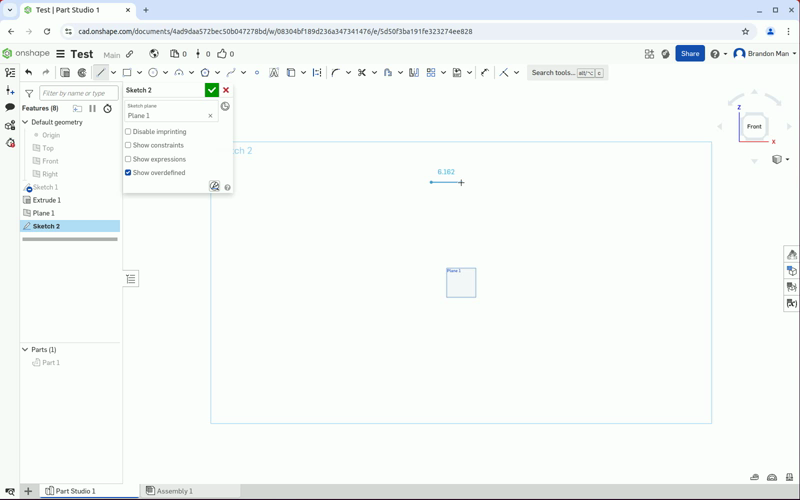
click(461, 182)
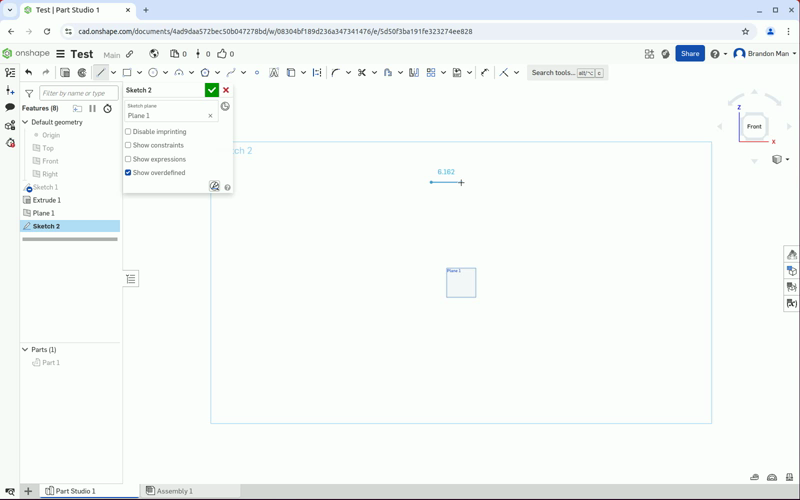
key_up(shift)
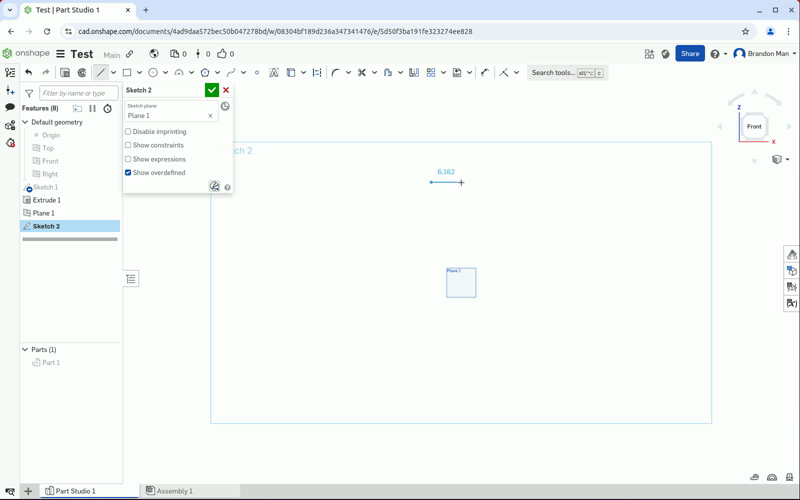
key_down(shift)
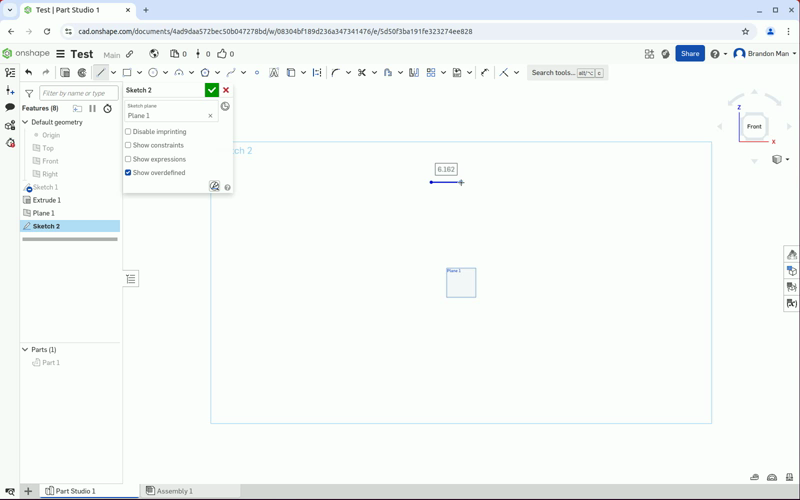
mouse_move(491, 182)
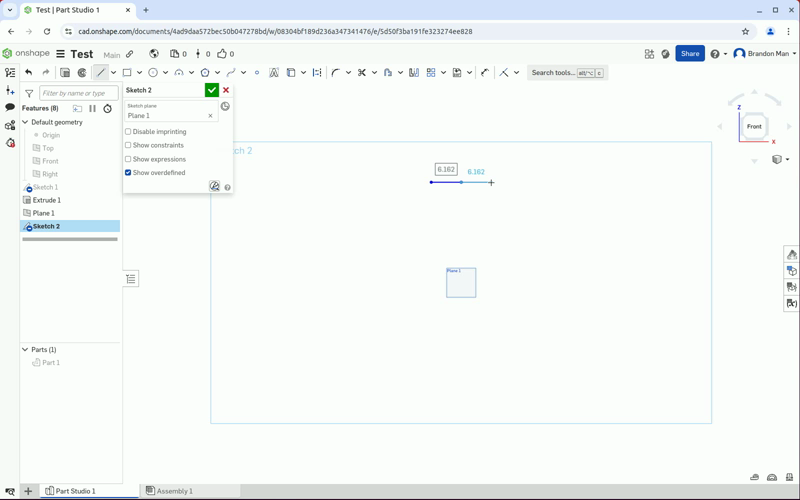
mouse_move(490, 182)
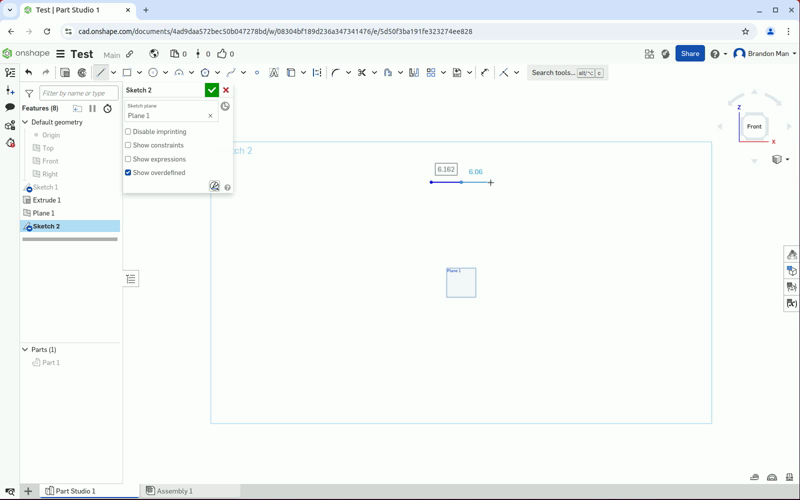
click(490, 182)
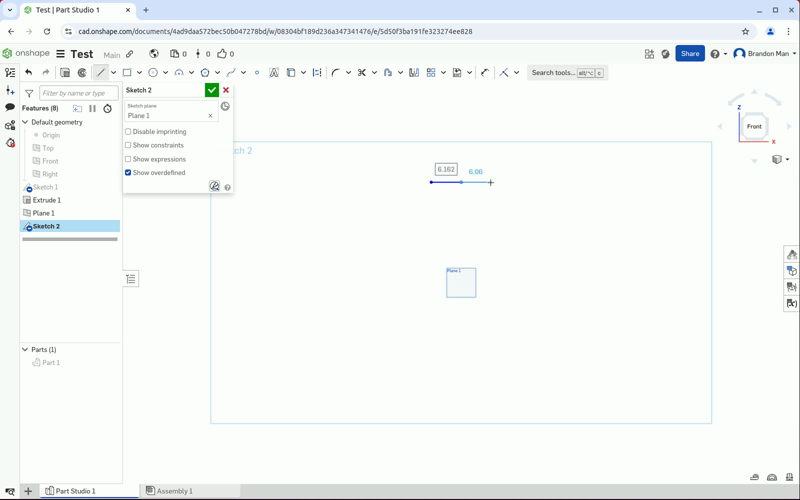
key_up(shift)
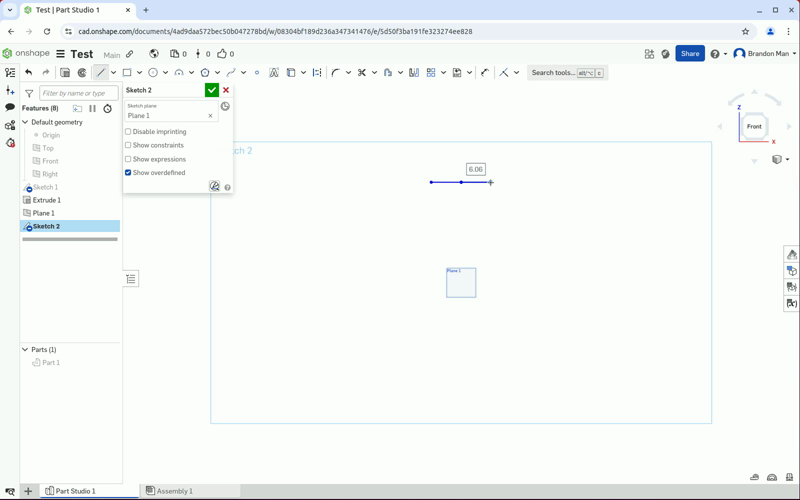
key_down(shift)
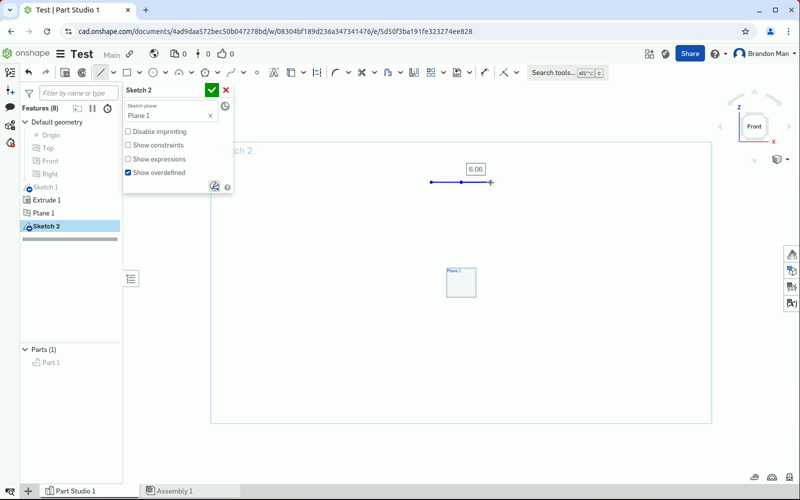
mouse_move(520, 182)
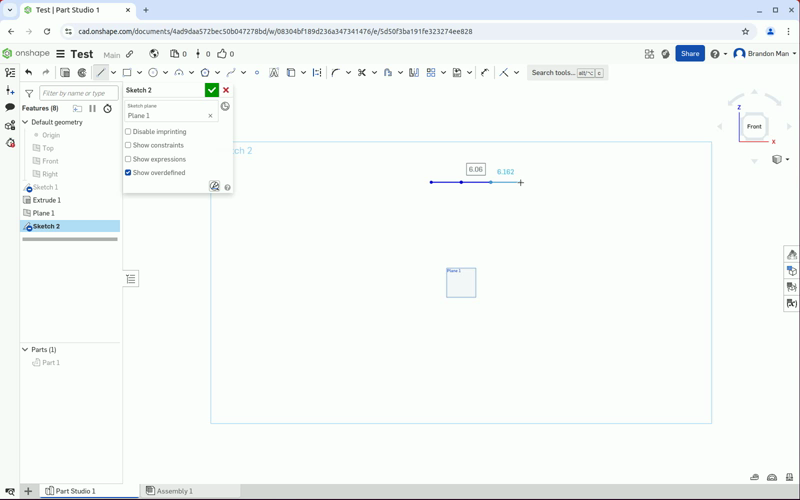
mouse_move(490, 176)
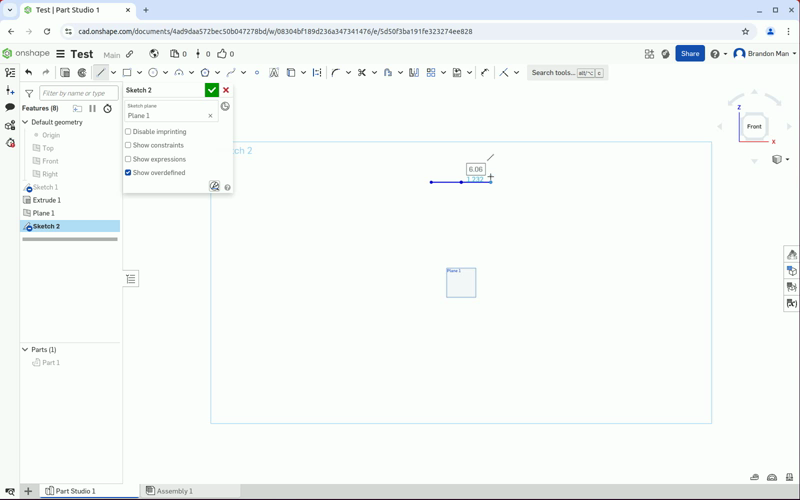
scroll(6)
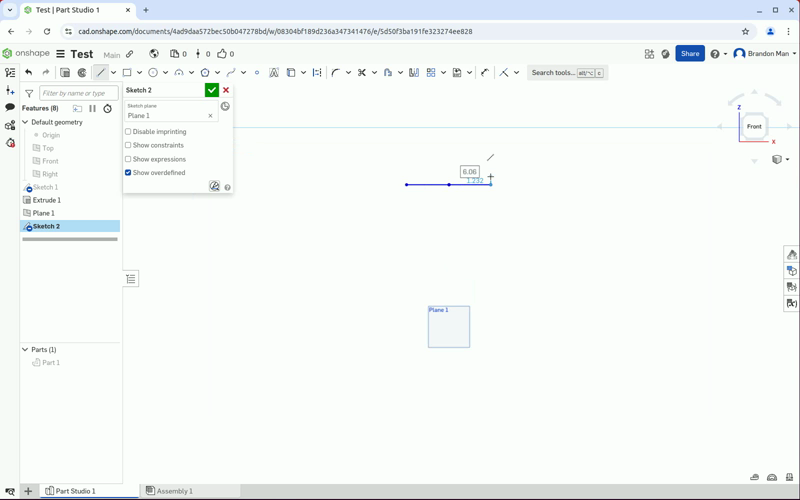
scroll(6)
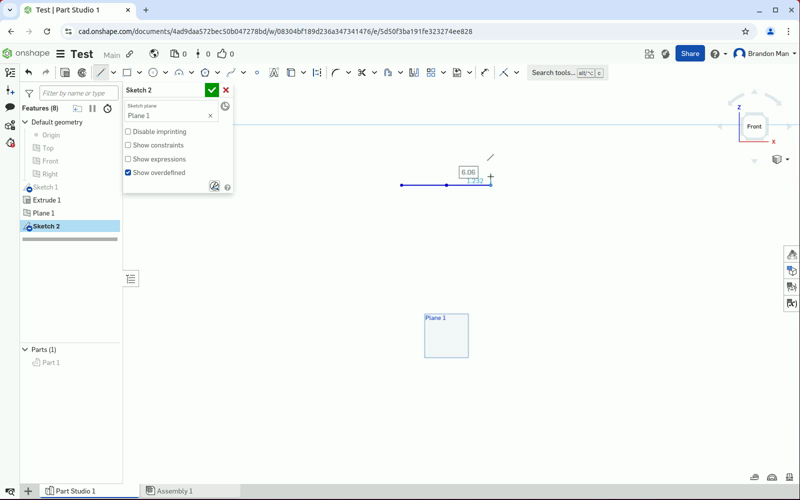
scroll(6)
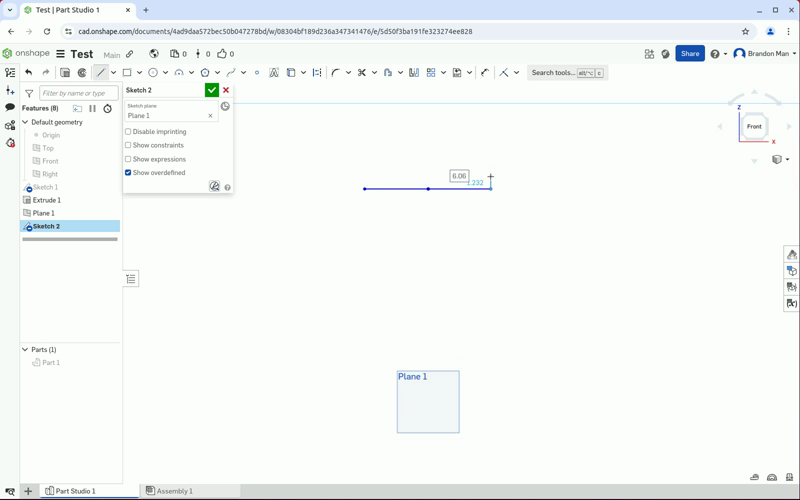
scroll(6)
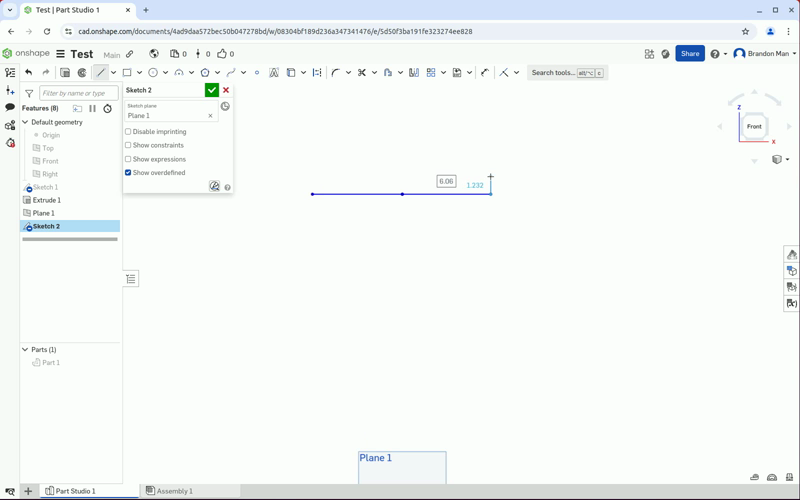
scroll(6)
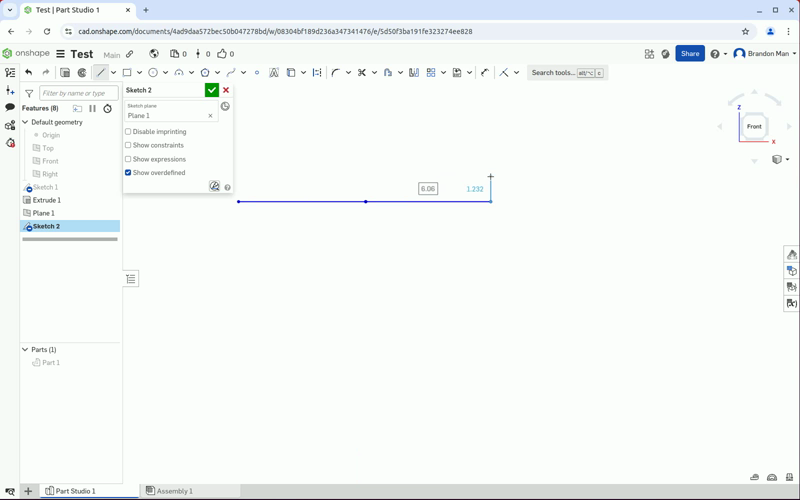
scroll(6)
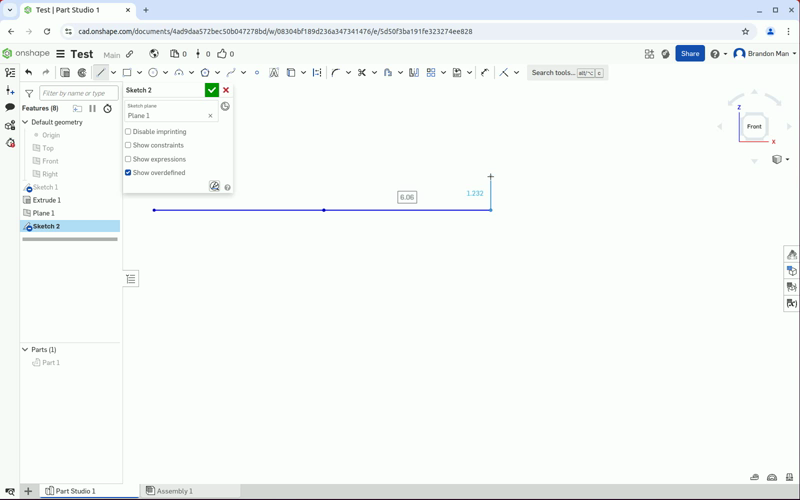
scroll(6)
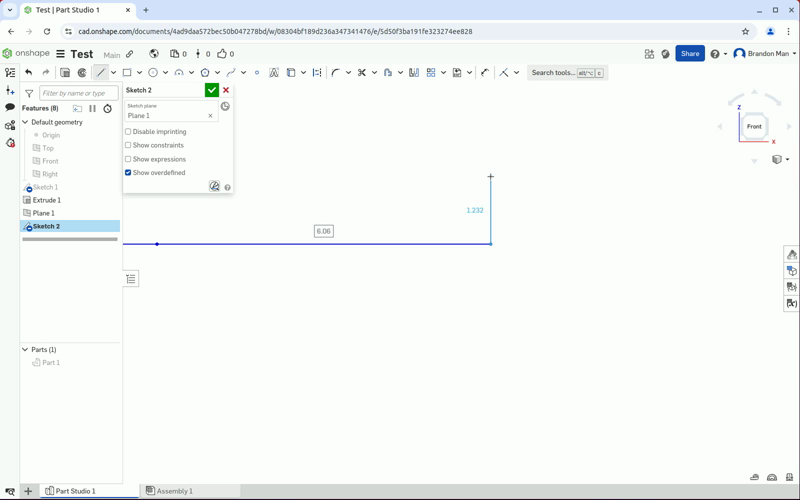
click(490, 176)
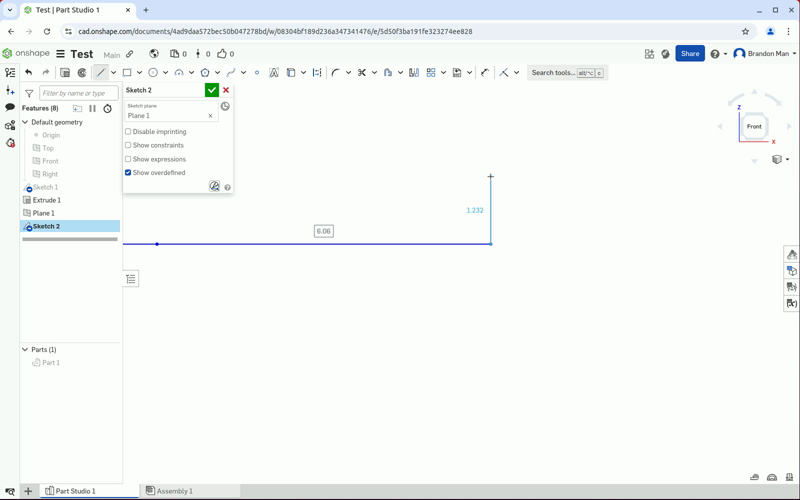
scroll(-6)
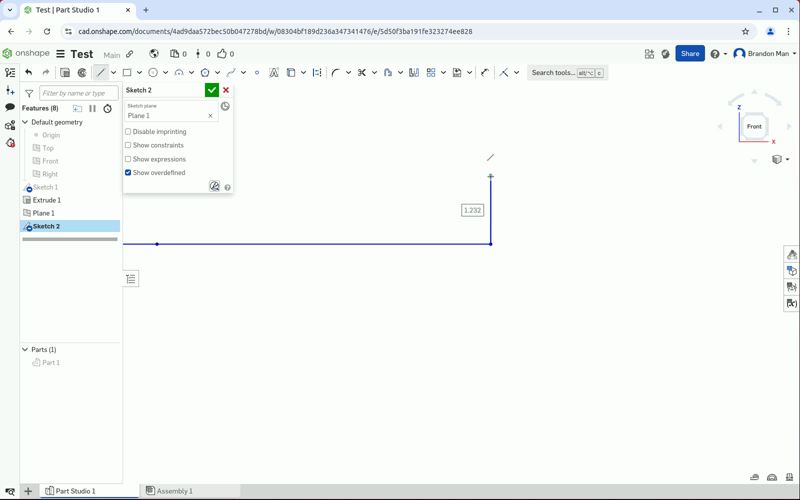
scroll(-6)
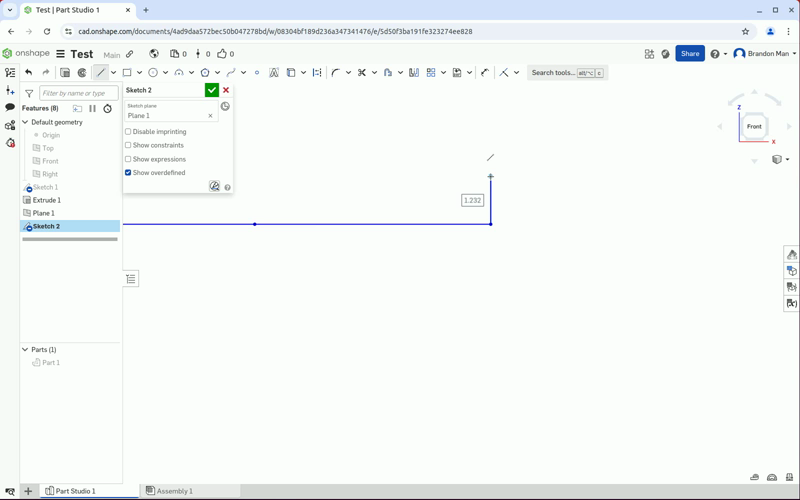
scroll(-6)
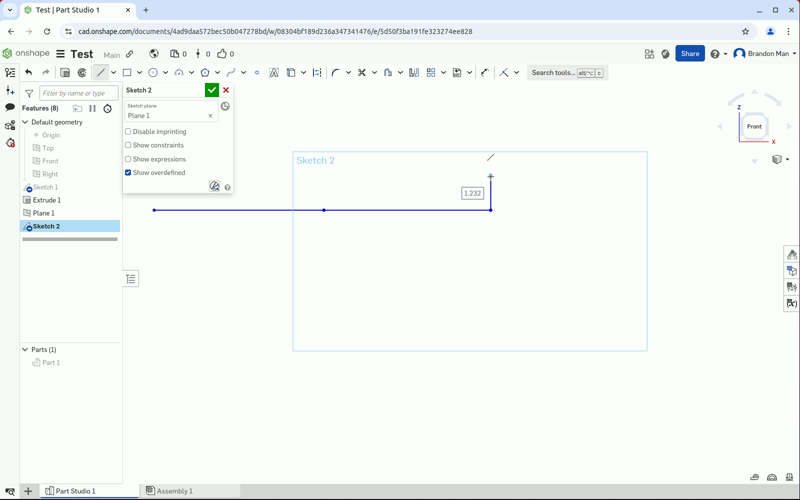
scroll(-6)
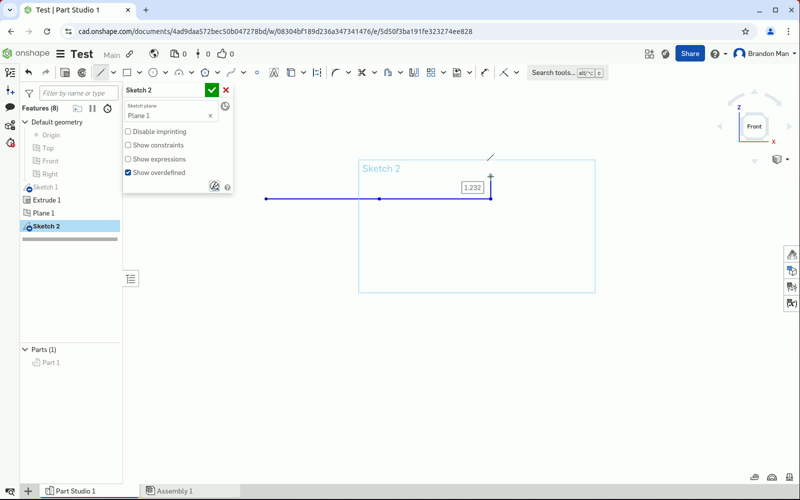
scroll(-6)
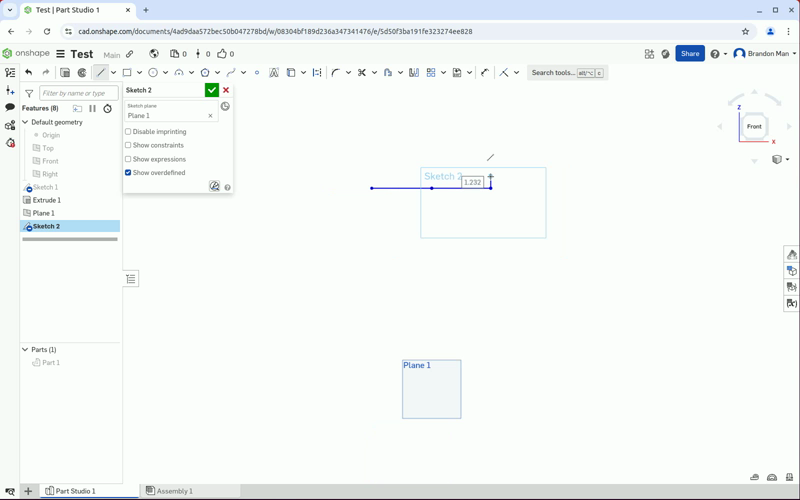
scroll(-6)
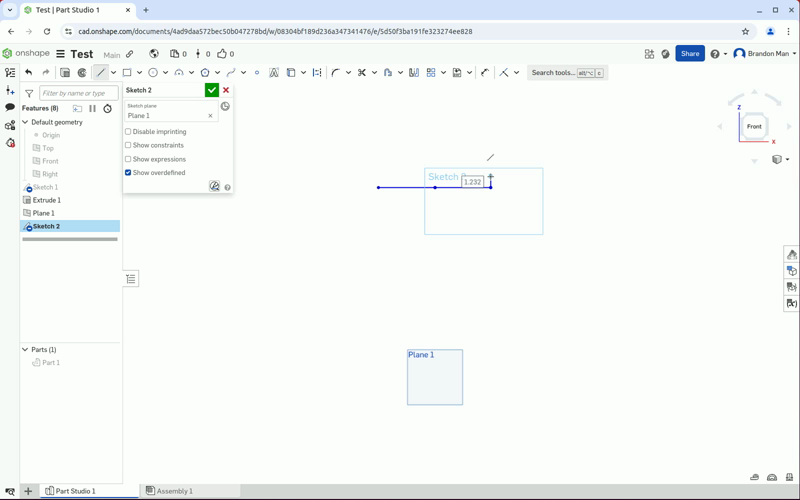
scroll(-6)
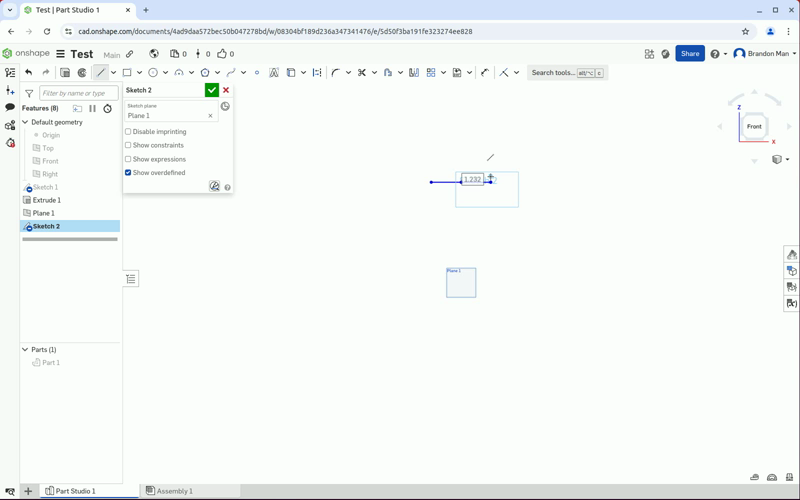
key_up(shift)
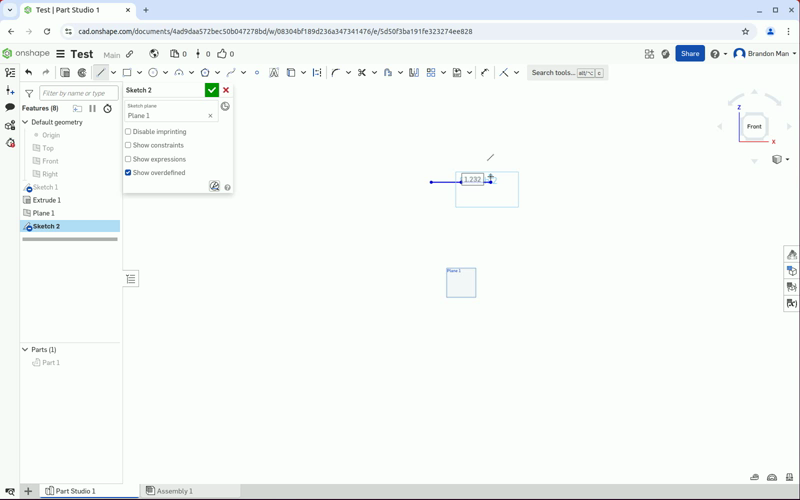
key_down(shift)
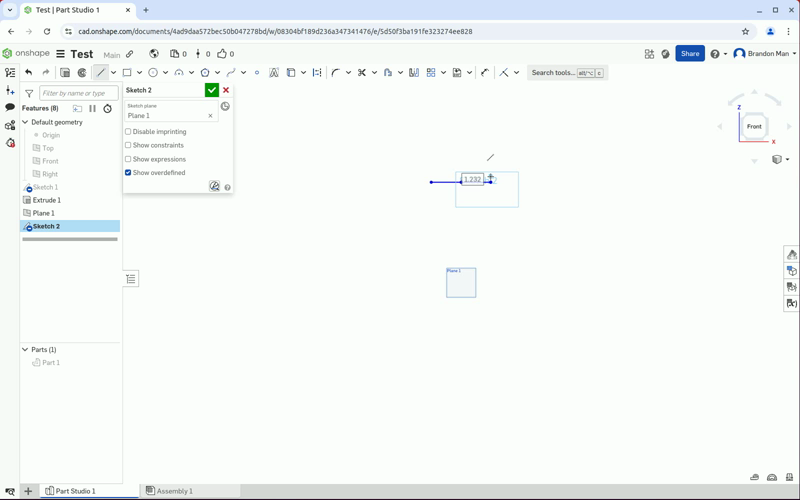
mouse_move(520, 176)
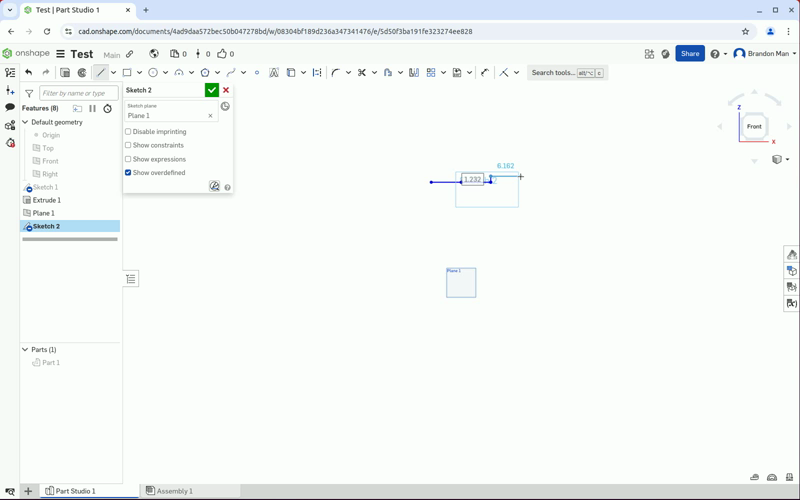
mouse_move(485, 176)
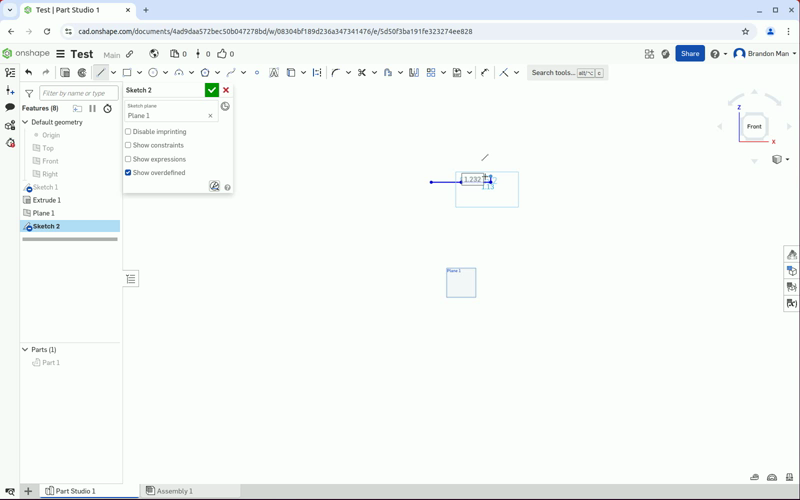
scroll(6)
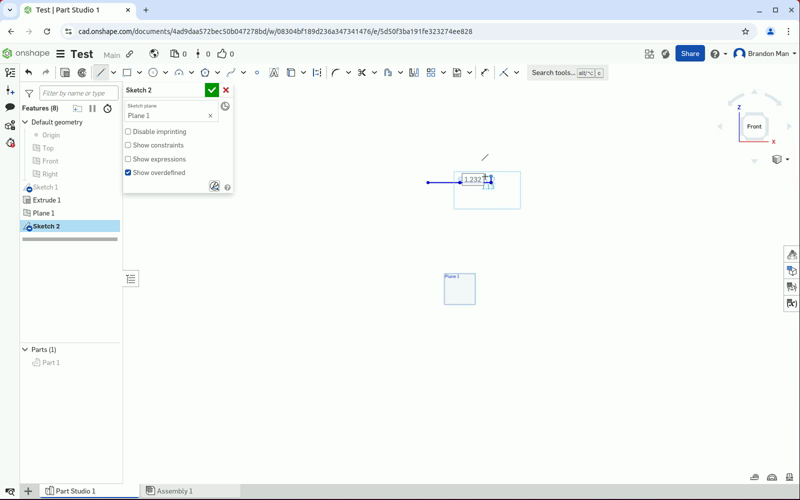
scroll(6)
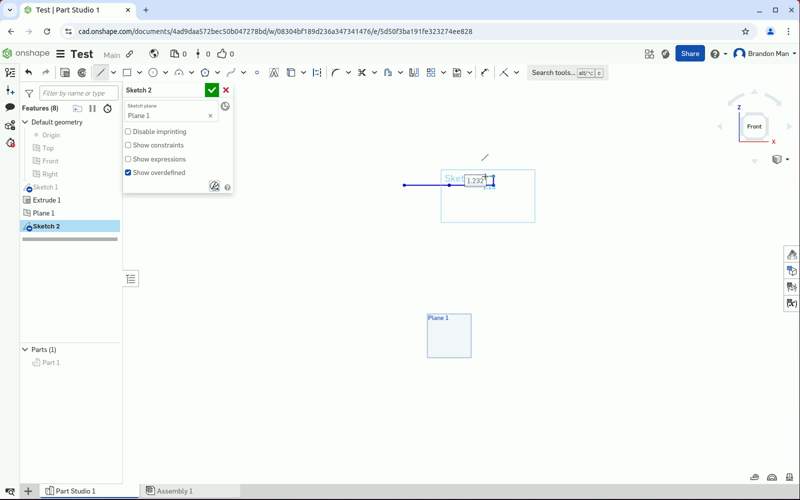
scroll(6)
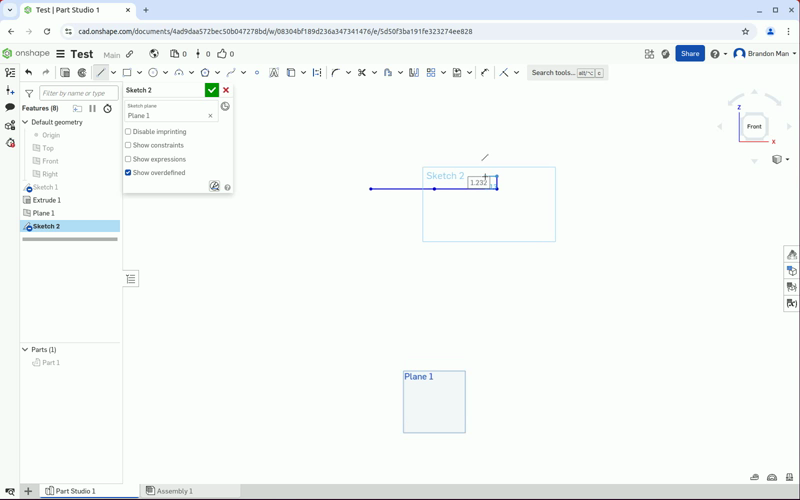
scroll(6)
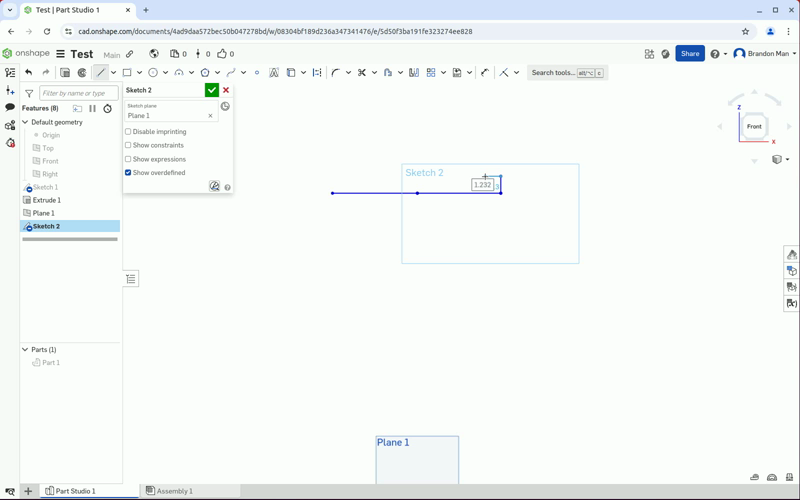
scroll(6)
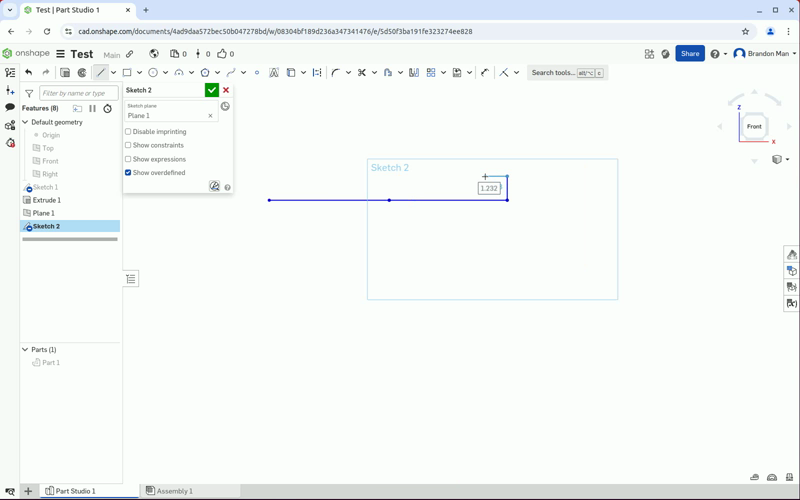
scroll(6)
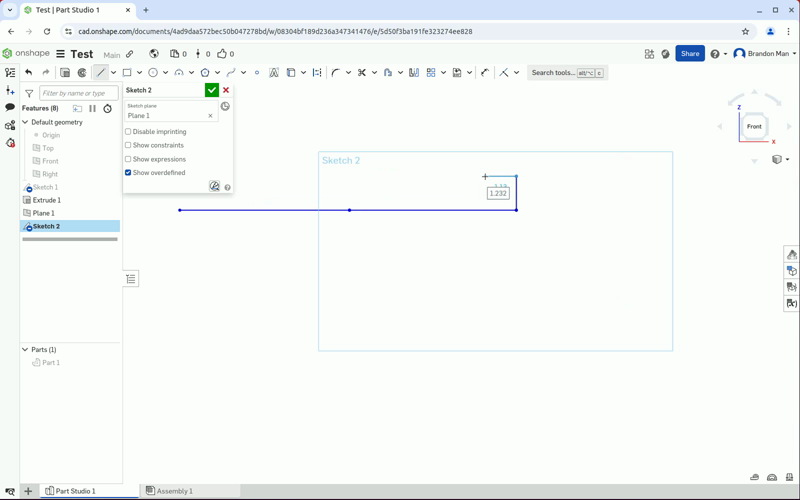
scroll(6)
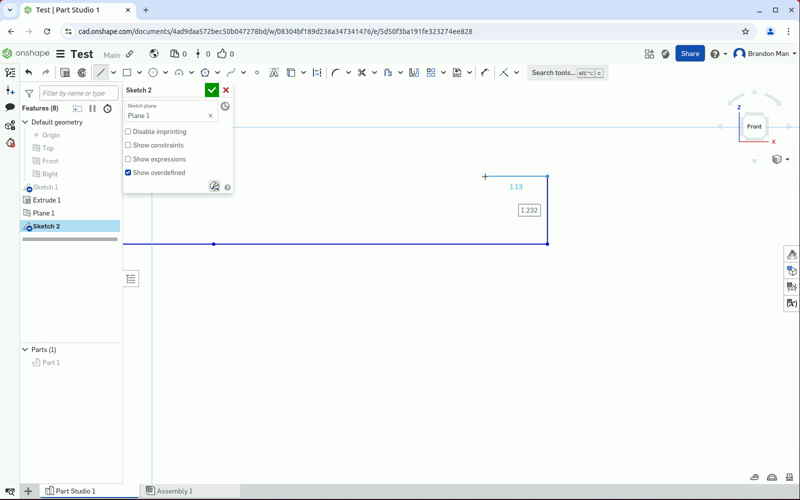
click(485, 176)
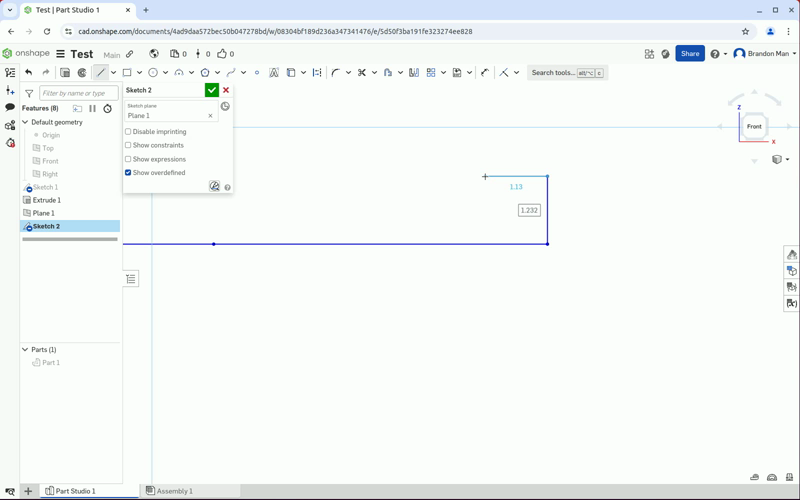
scroll(-6)
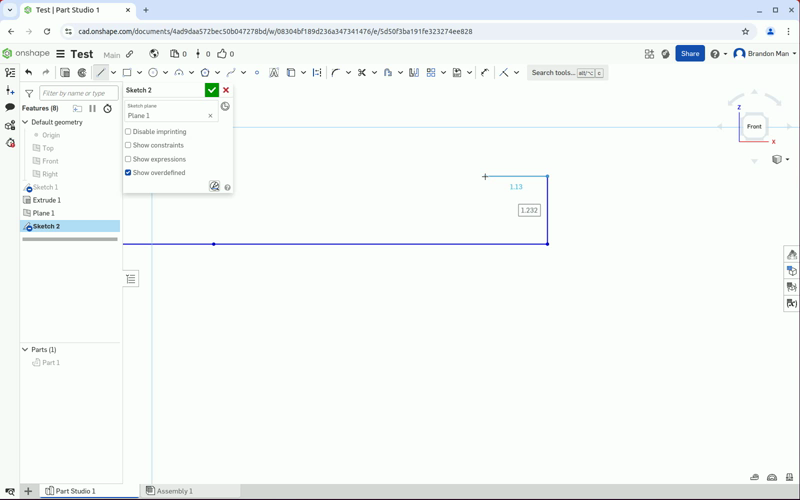
scroll(-6)
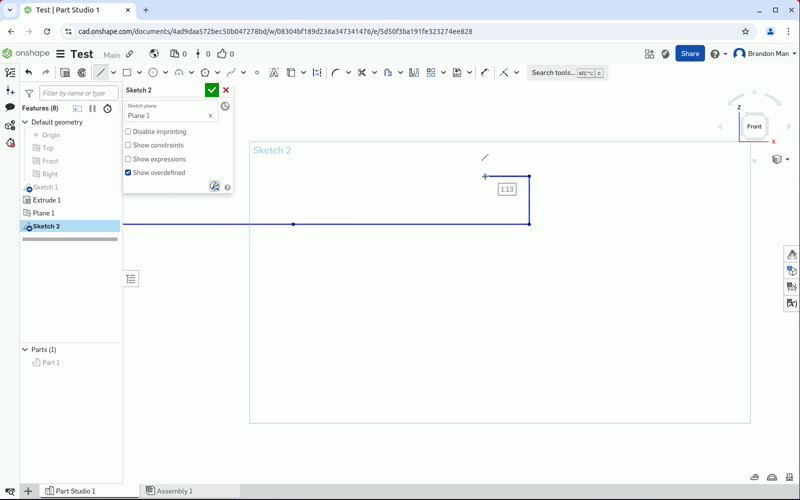
scroll(-6)
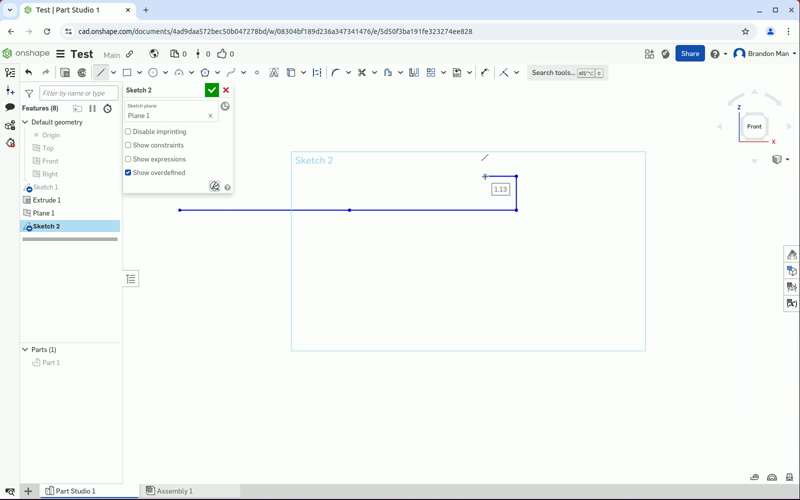
scroll(-6)
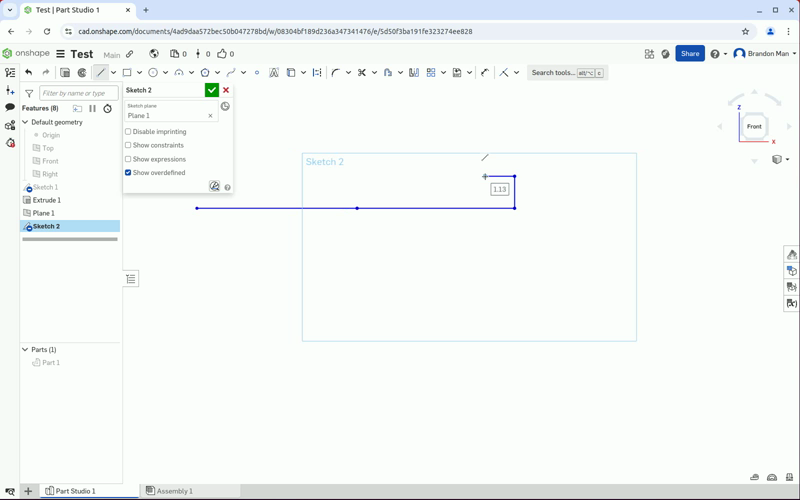
scroll(-6)
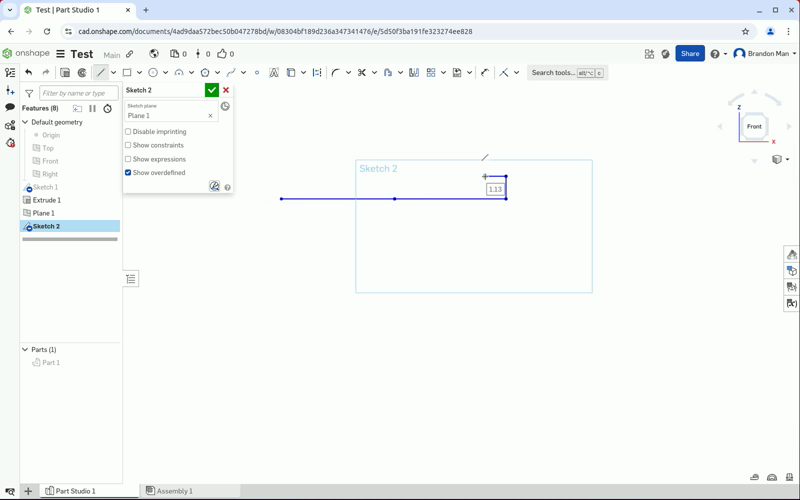
scroll(-6)
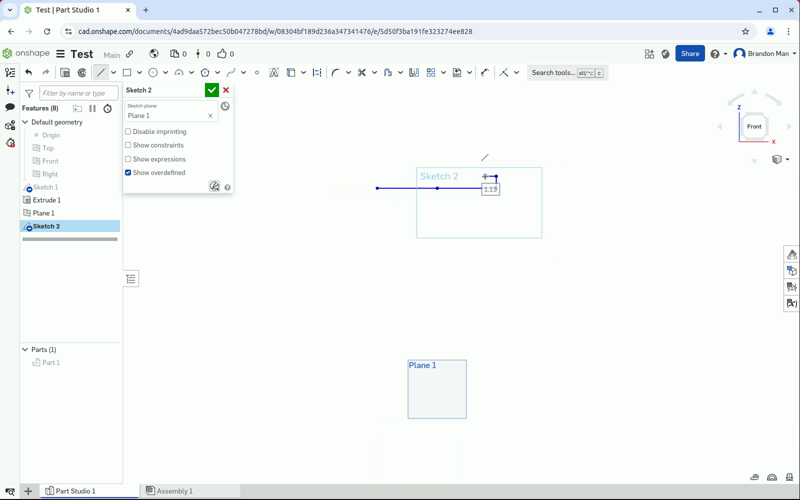
scroll(-6)
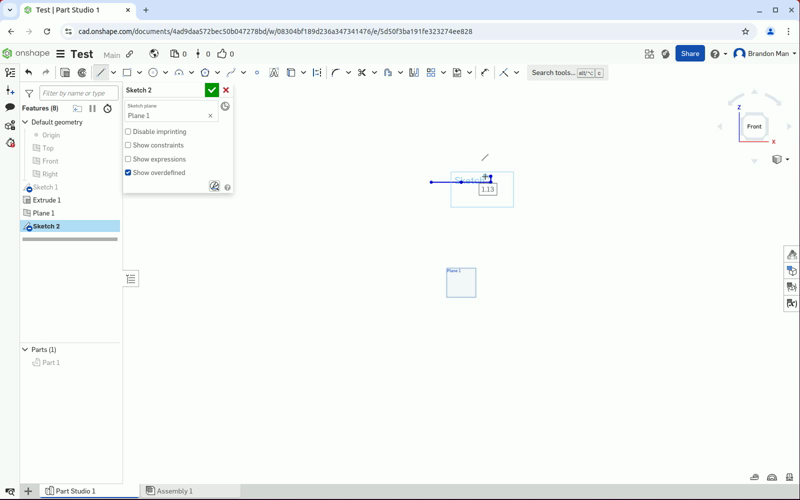
key_up(shift)
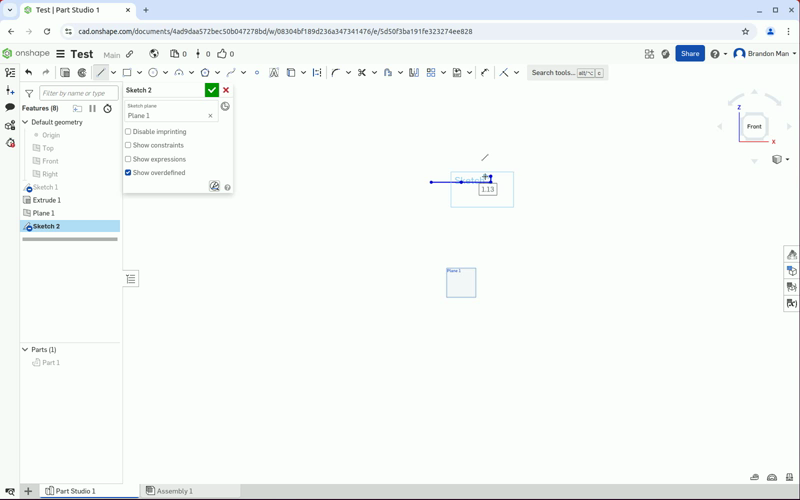
key_down(shift)
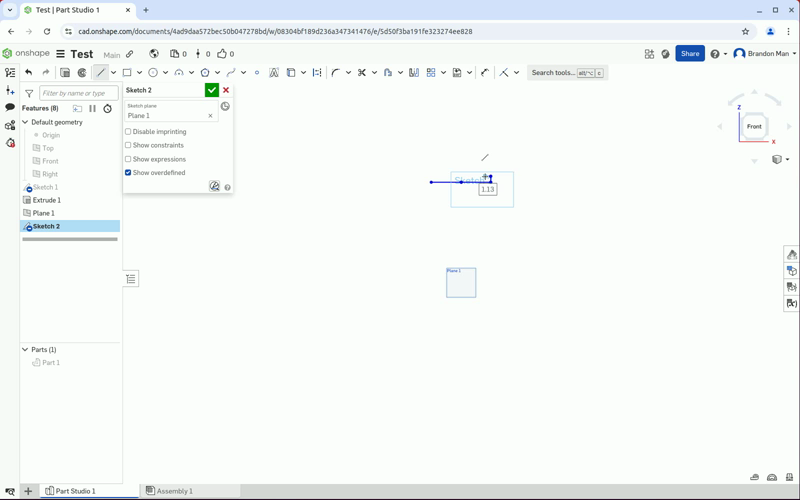
mouse_move(515, 176)
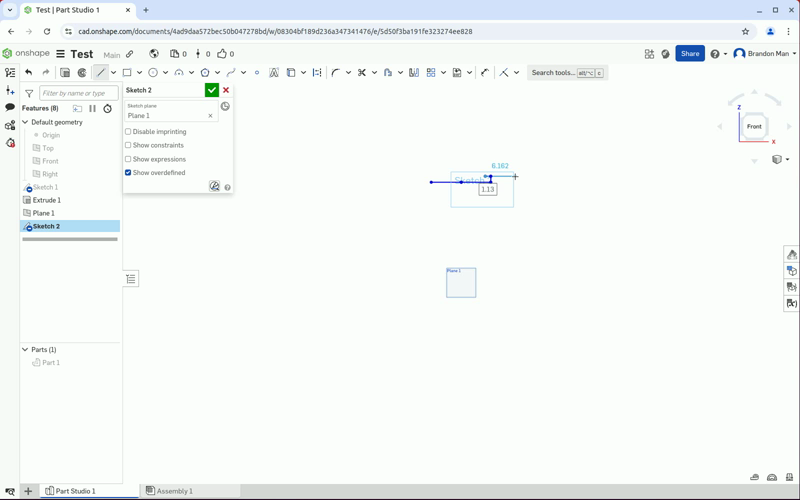
mouse_move(485, 170)
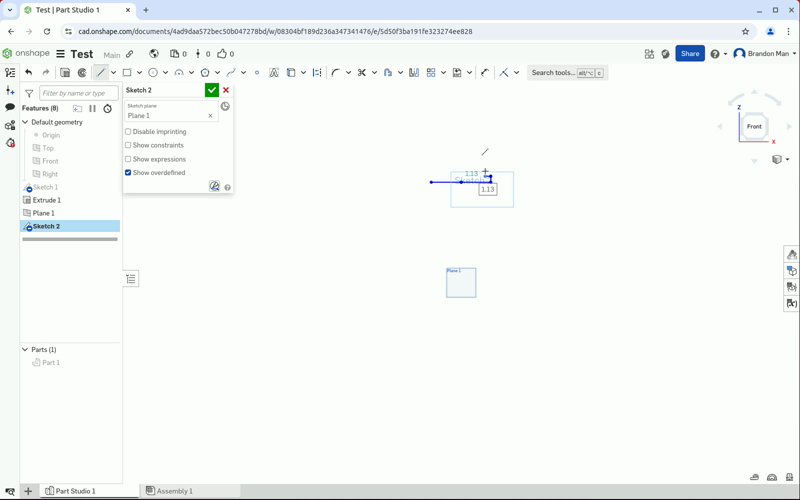
scroll(6)
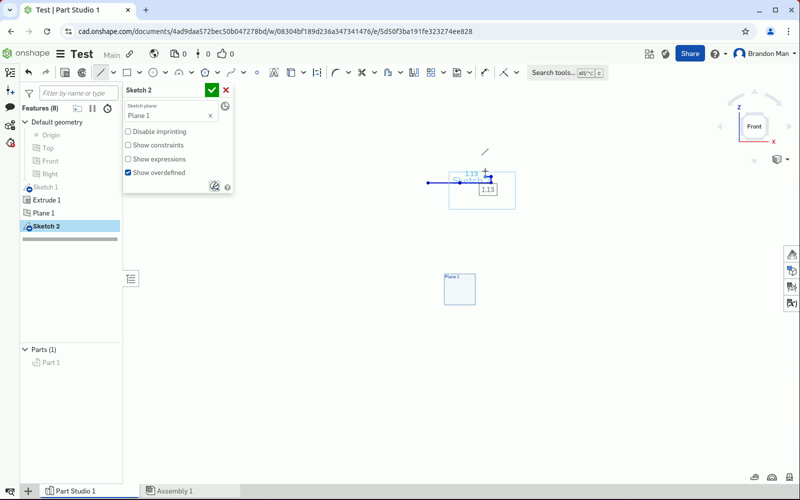
scroll(6)
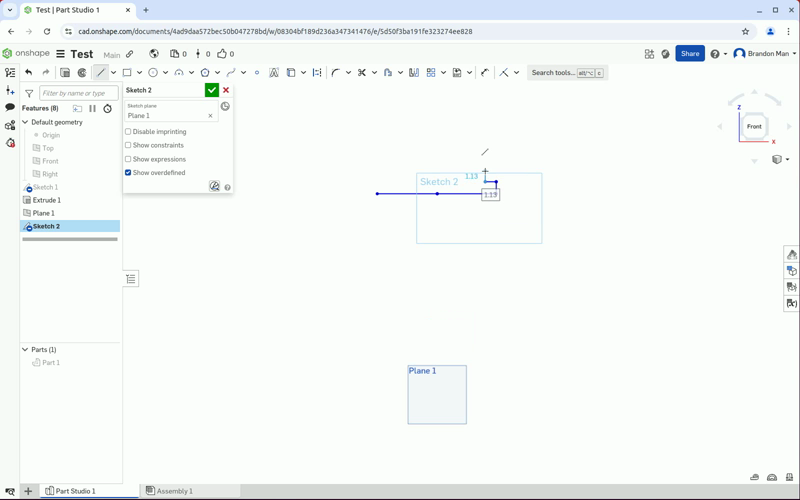
scroll(6)
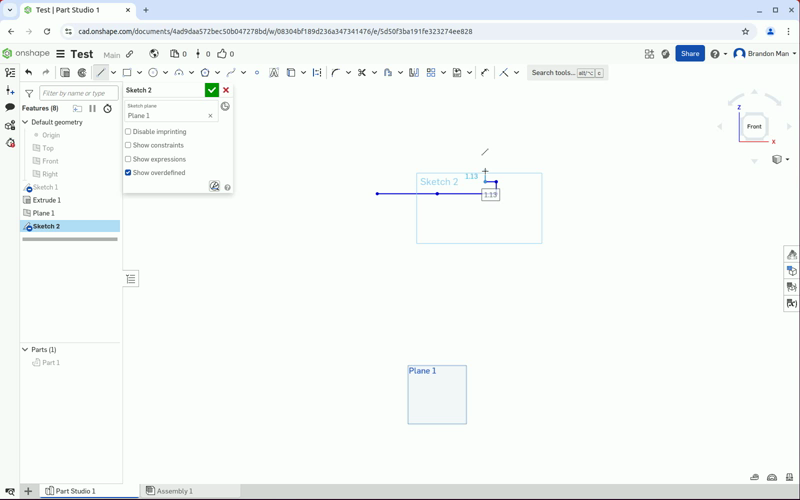
scroll(6)
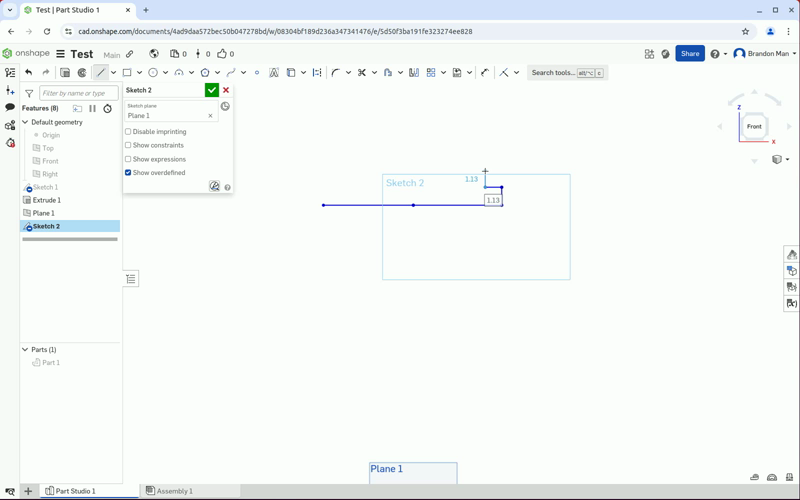
scroll(6)
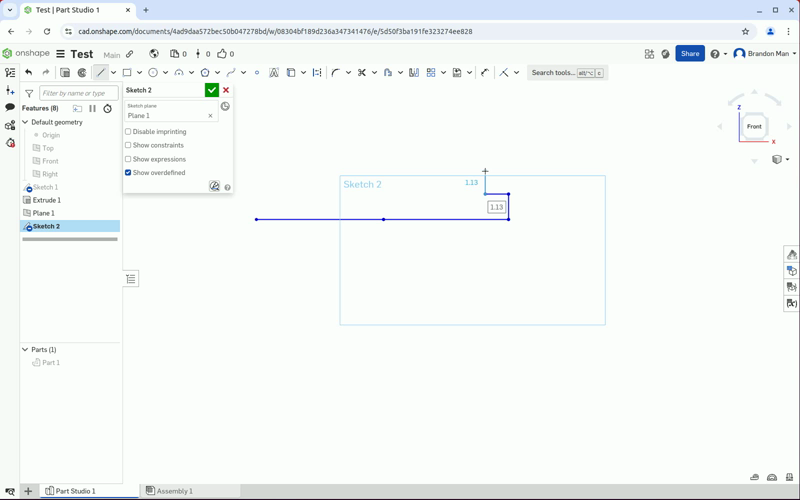
scroll(6)
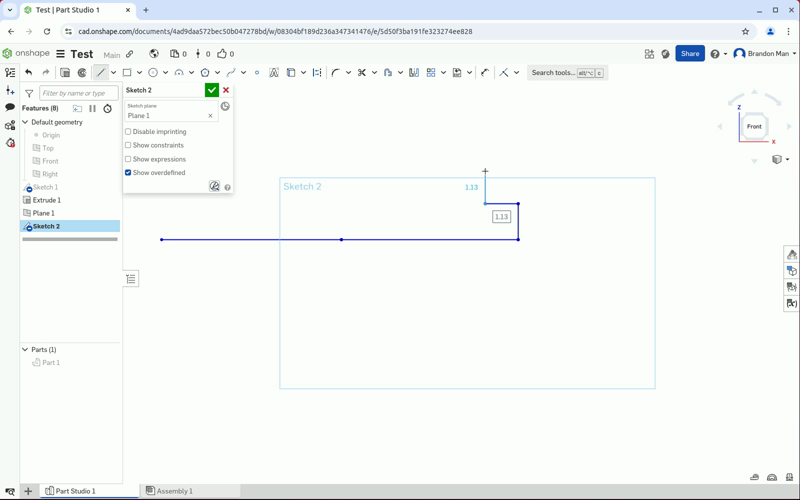
scroll(6)
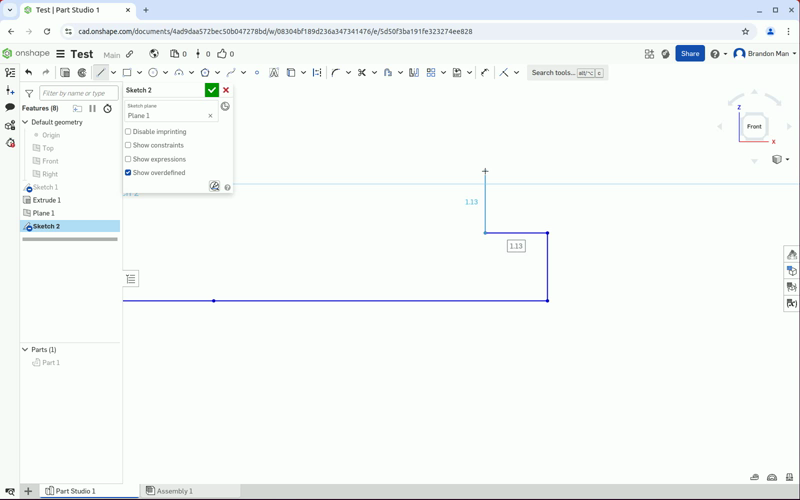
click(485, 170)
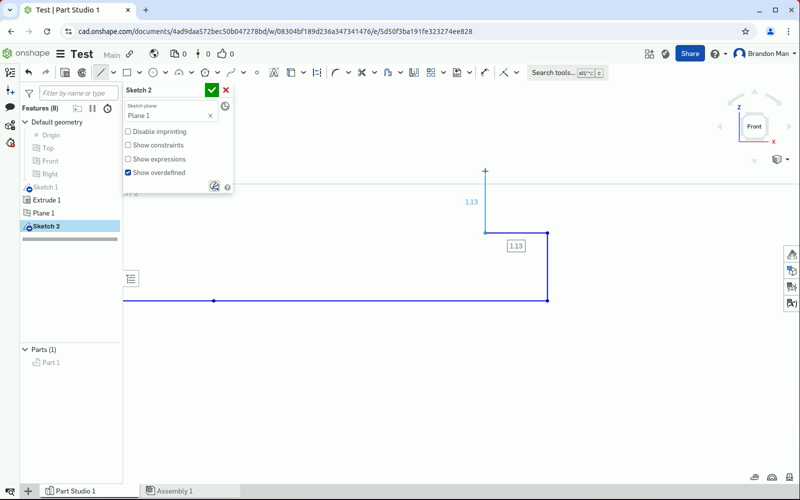
scroll(-6)
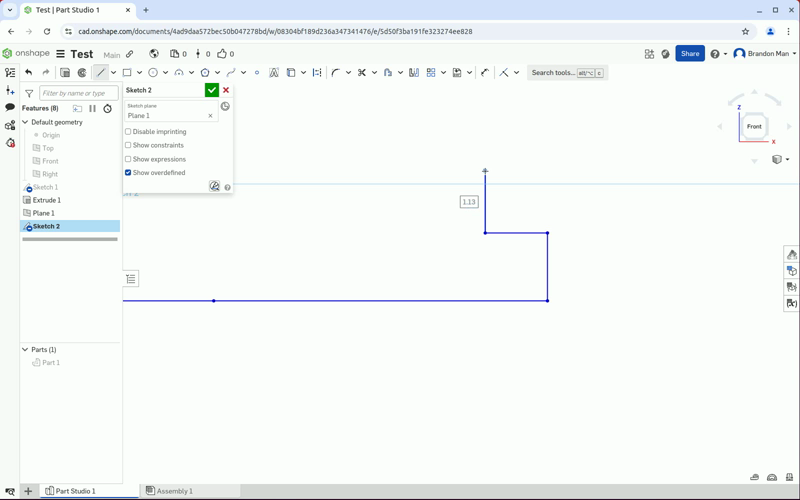
scroll(-6)
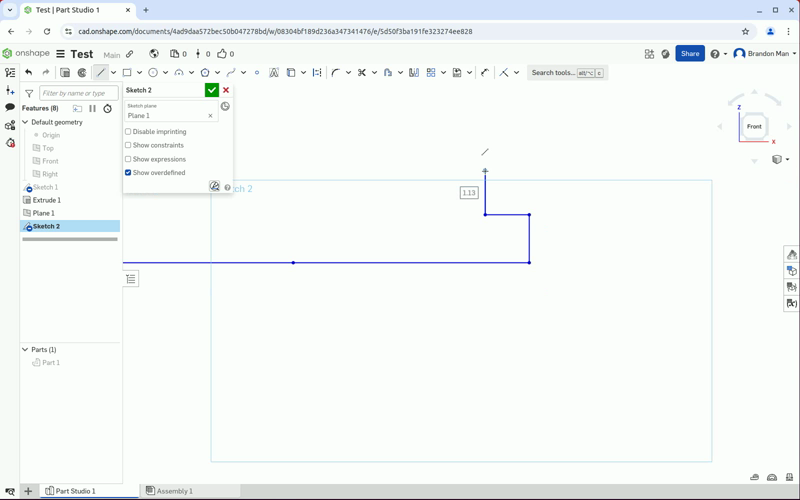
scroll(-6)
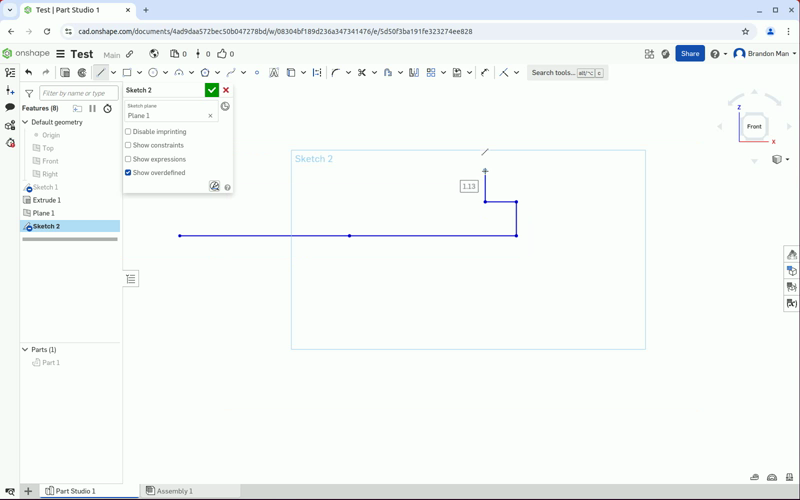
scroll(-6)
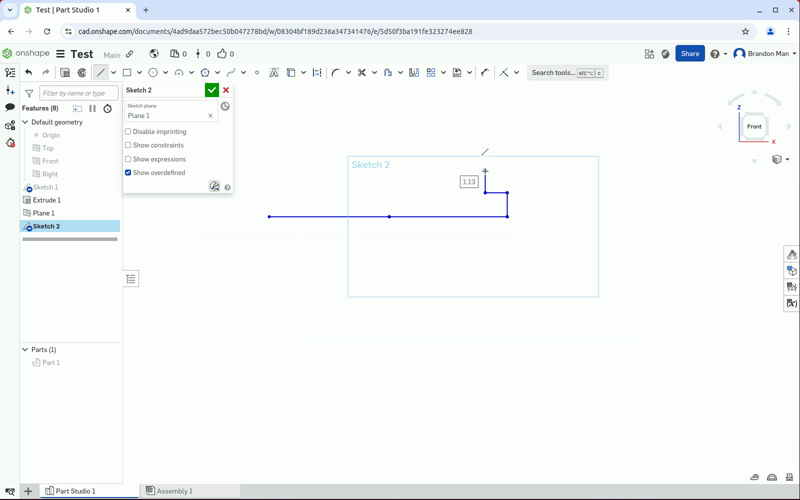
scroll(-6)
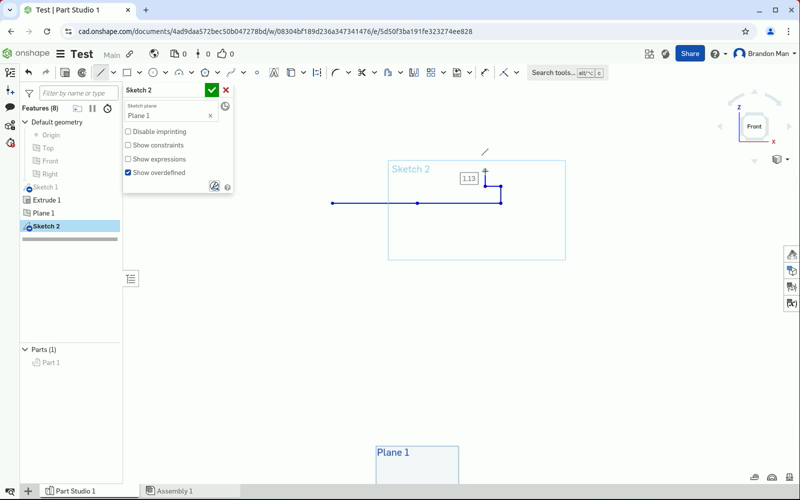
scroll(-6)
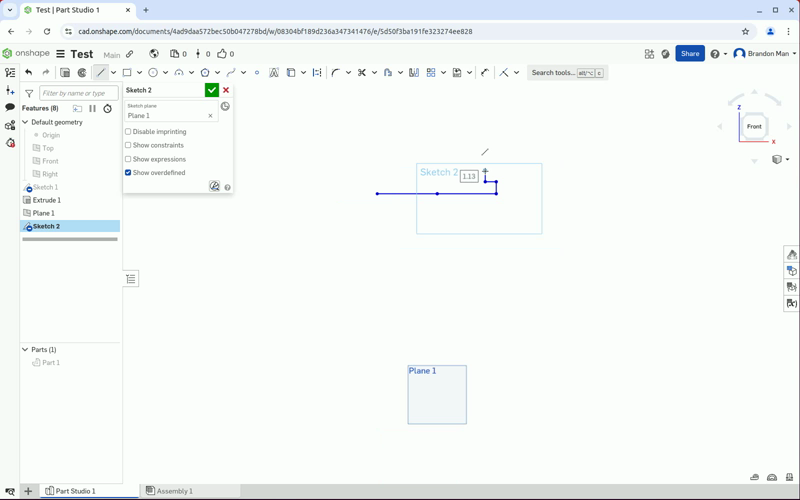
scroll(-6)
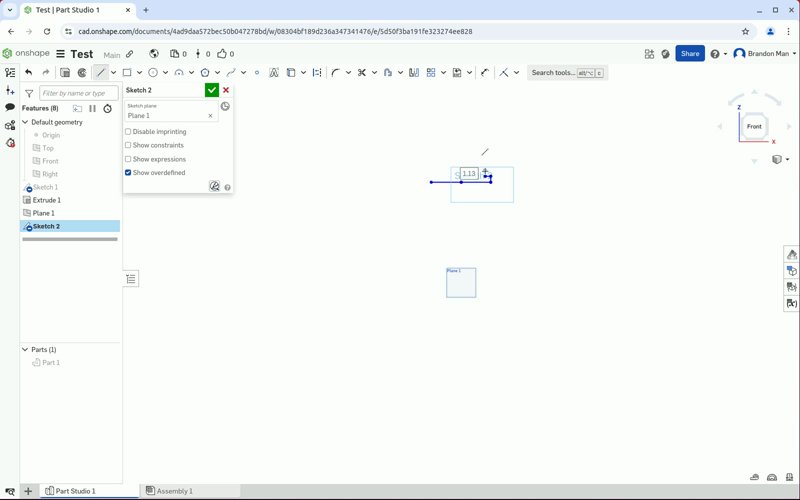
key_up(shift)
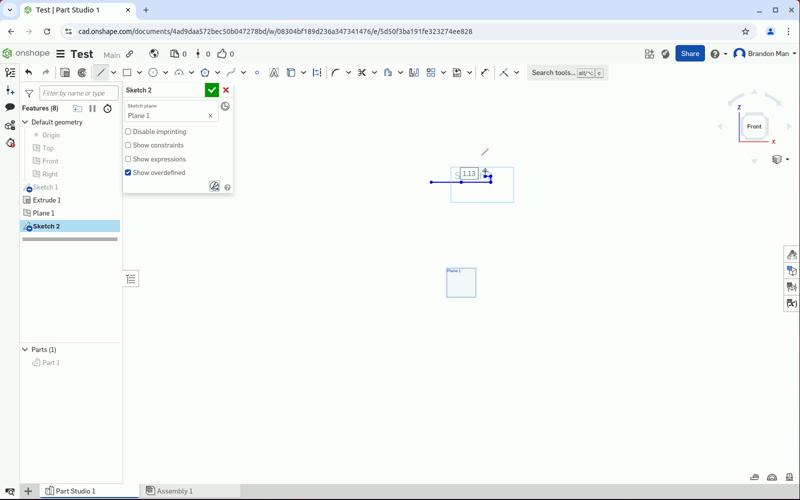
key_down(shift)
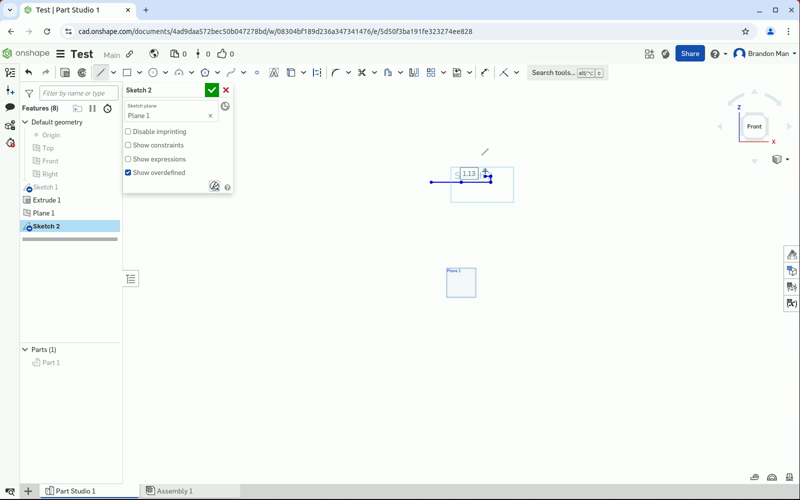
mouse_move(515, 170)
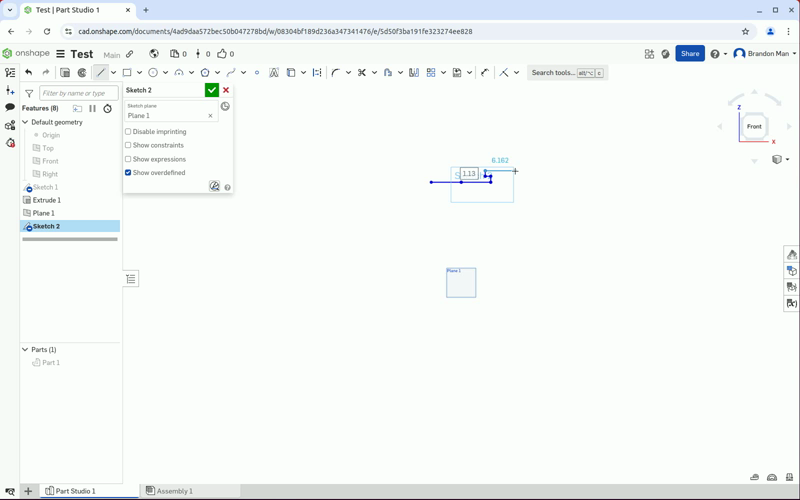
mouse_move(461, 170)
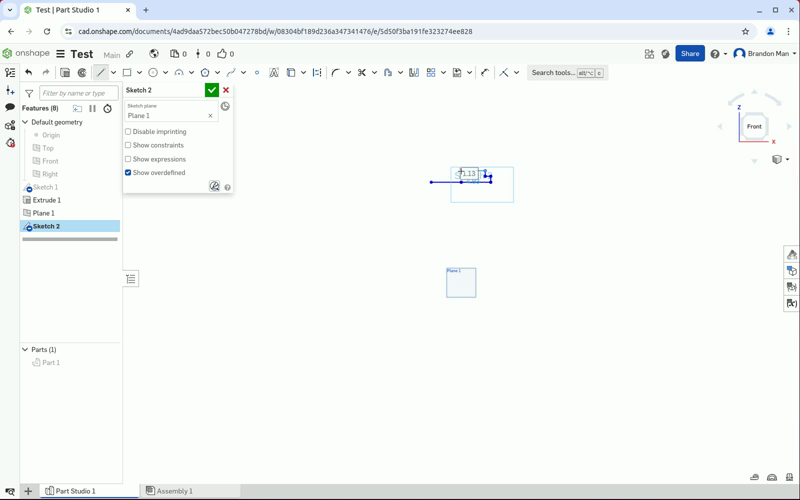
click(461, 170)
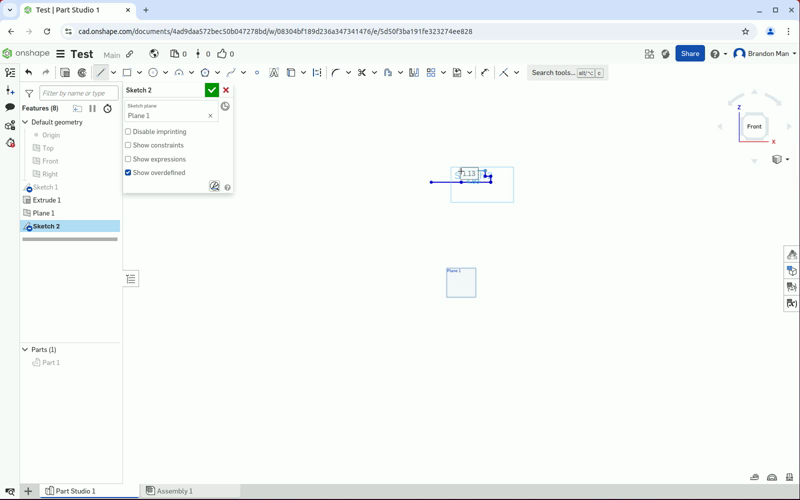
key_up(shift)
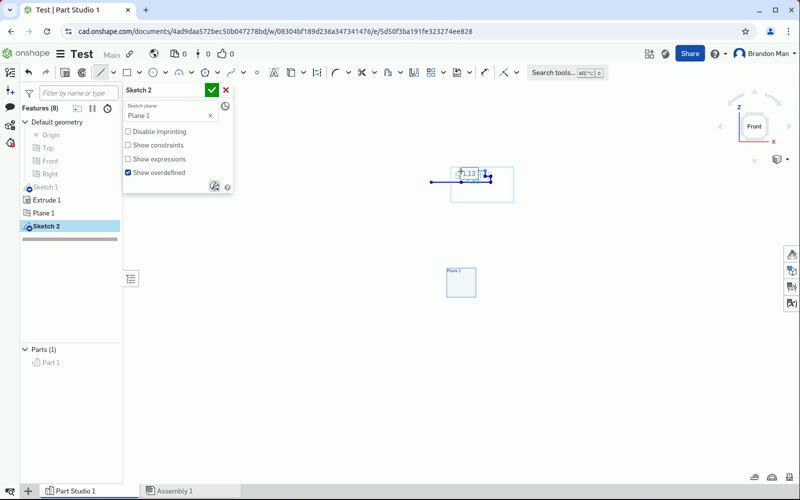
key_down(shift)
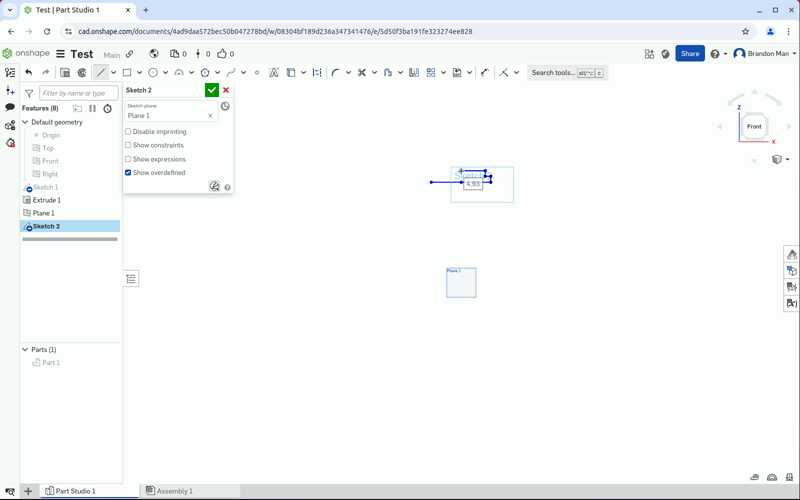
mouse_move(491, 170)
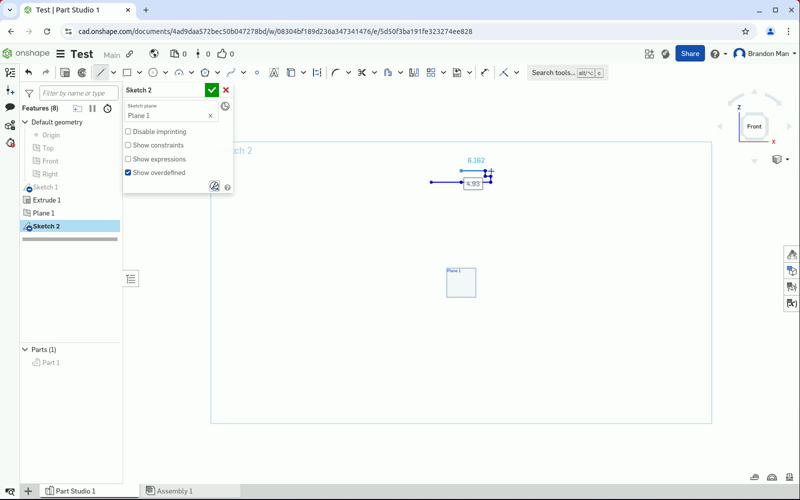
mouse_move(437, 170)
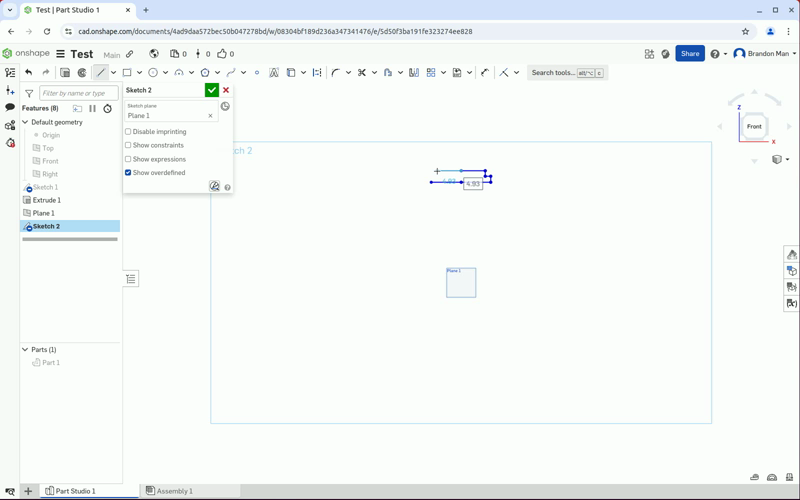
click(437, 170)
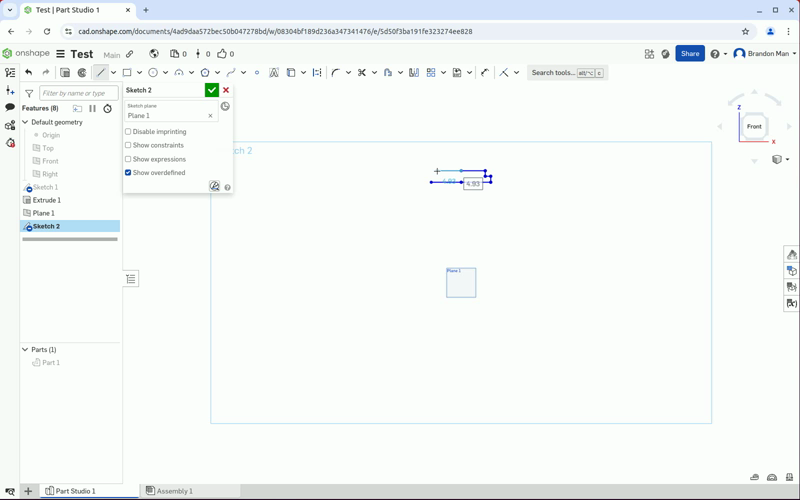
key_up(shift)
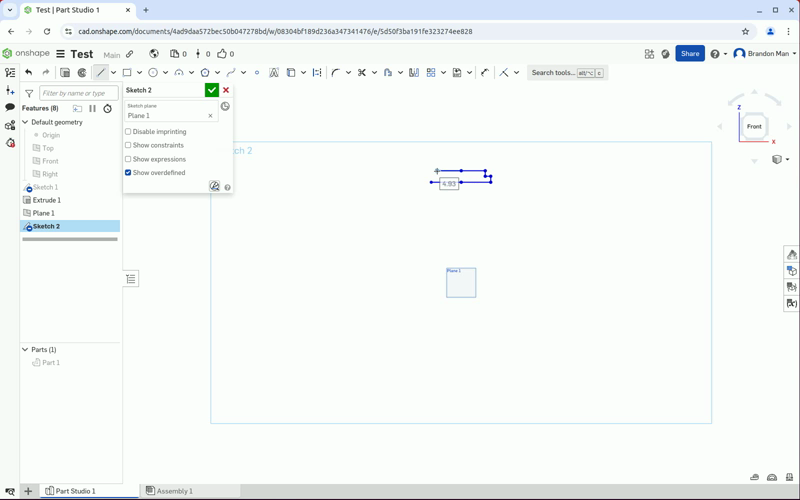
key_down(shift)
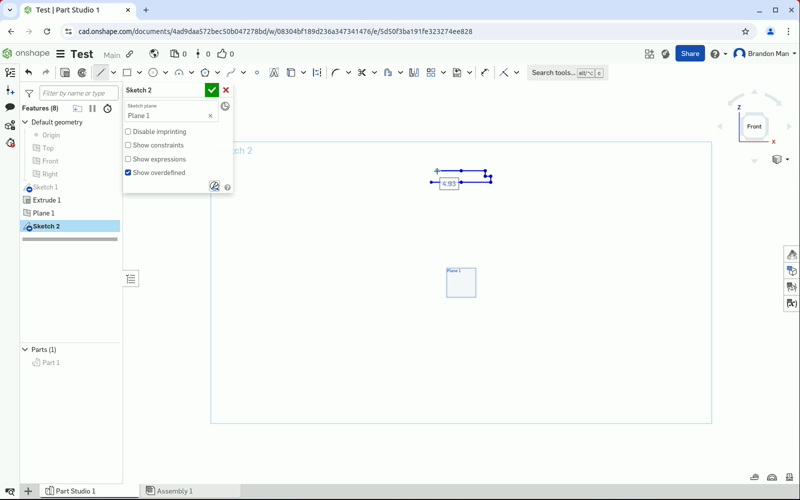
mouse_move(467, 170)
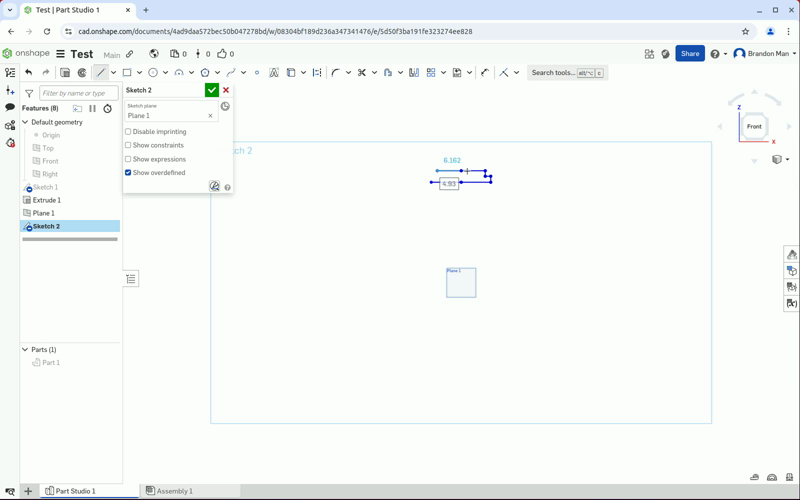
mouse_move(437, 176)
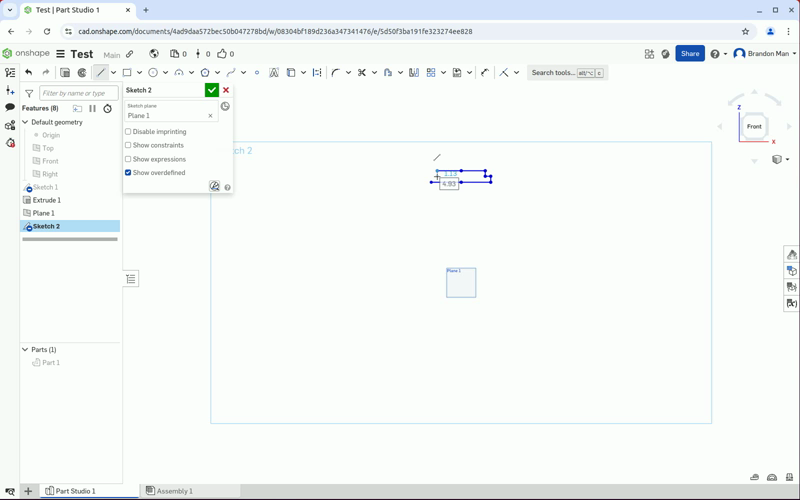
scroll(6)
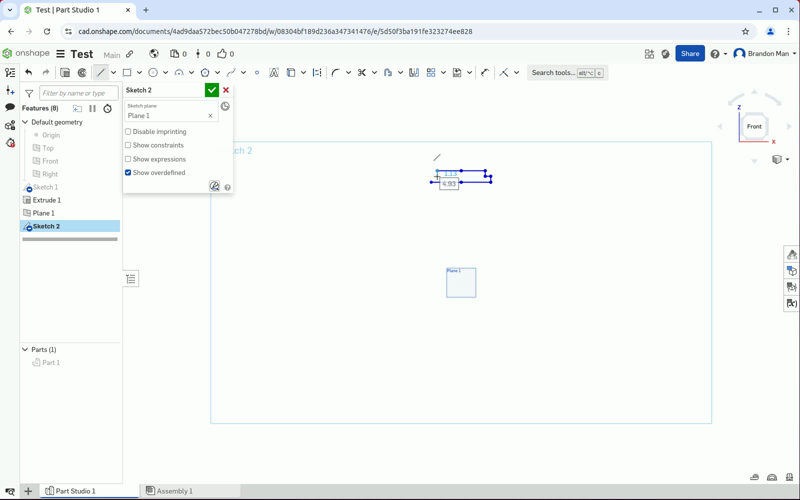
scroll(6)
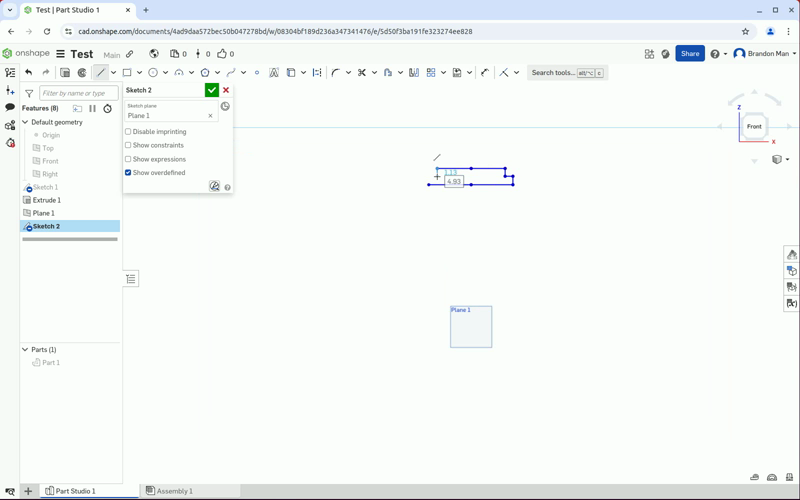
scroll(6)
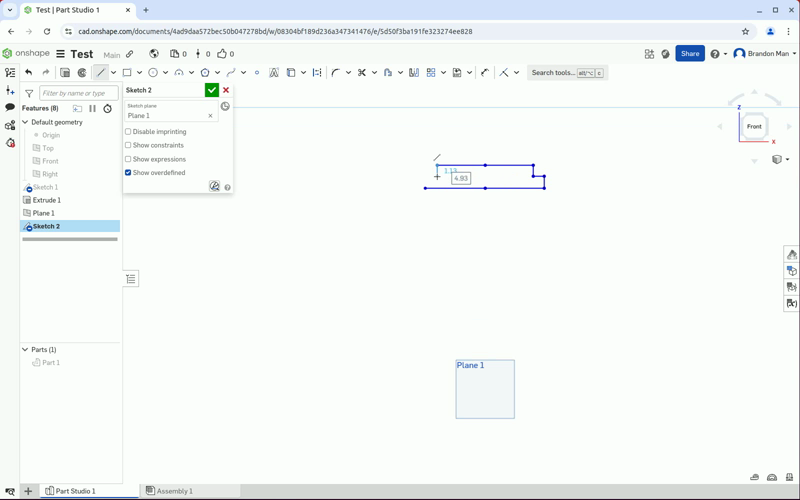
scroll(6)
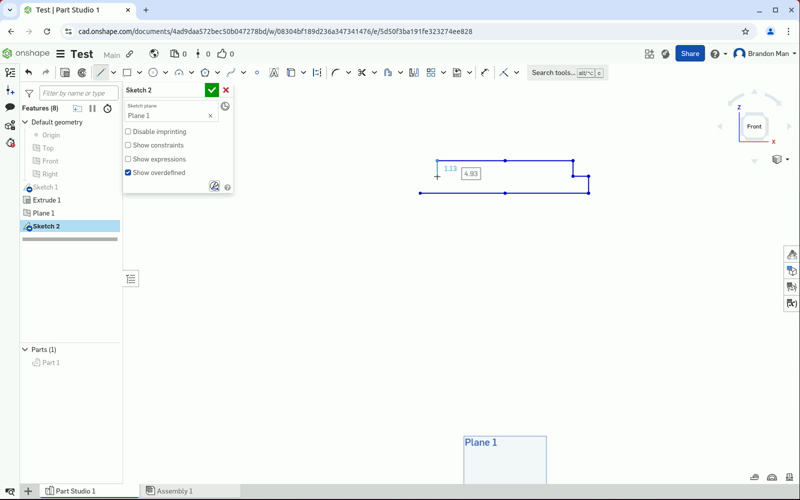
scroll(6)
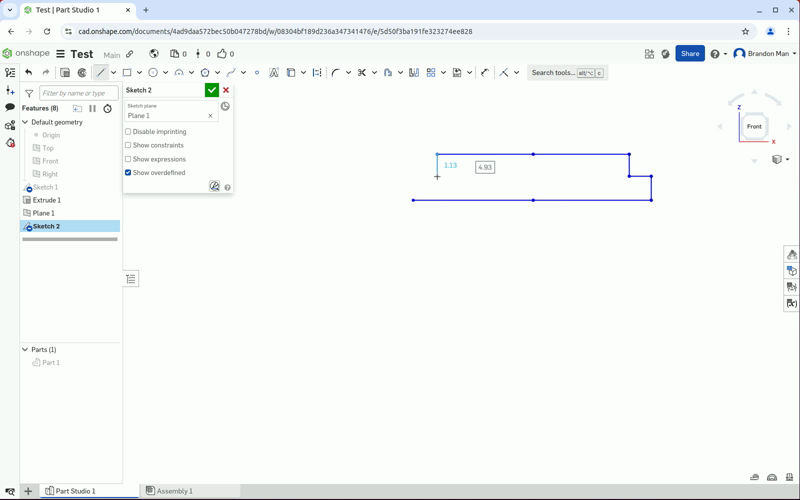
scroll(6)
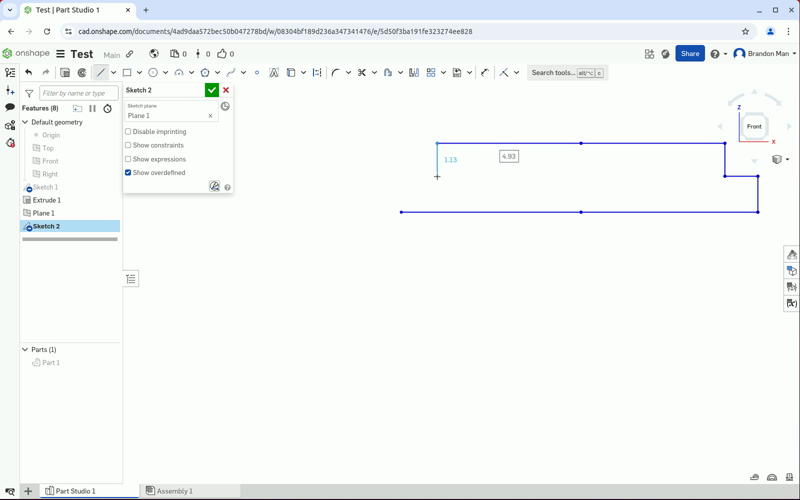
scroll(6)
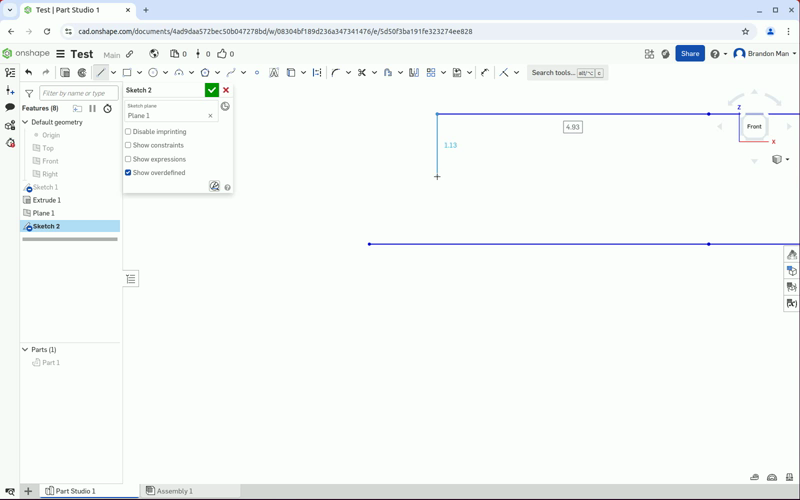
click(437, 176)
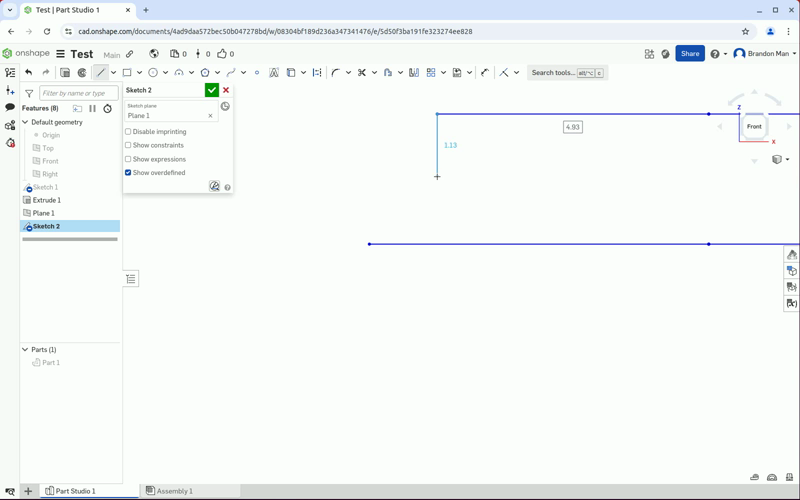
scroll(-6)
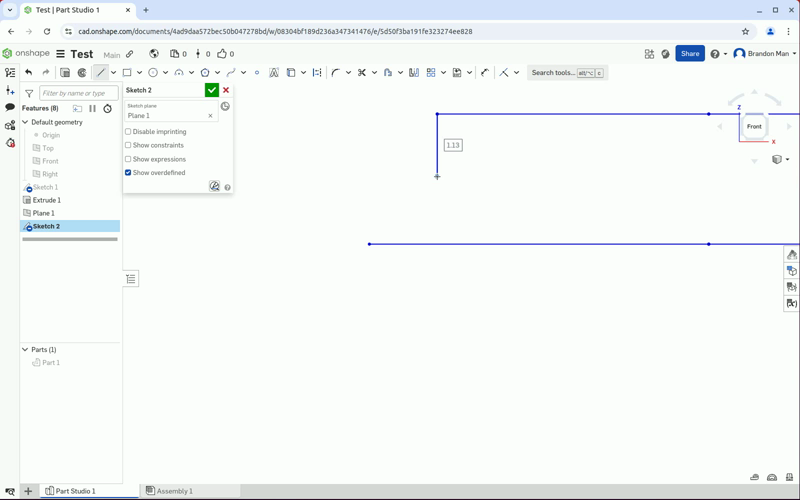
scroll(-6)
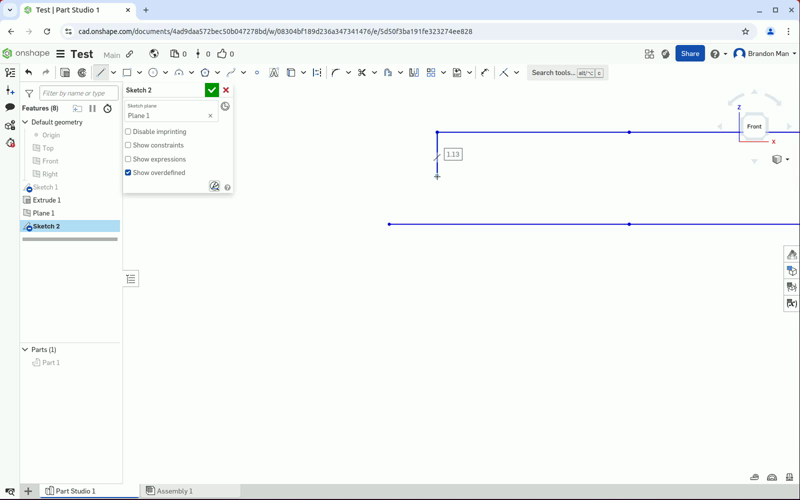
scroll(-6)
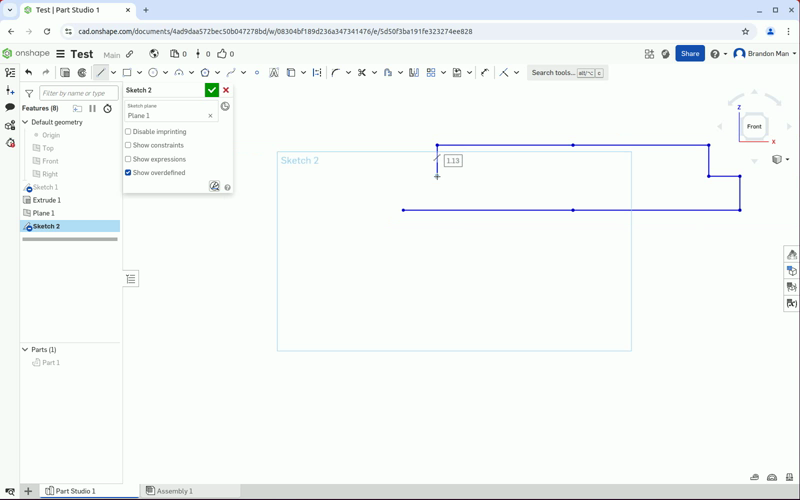
scroll(-6)
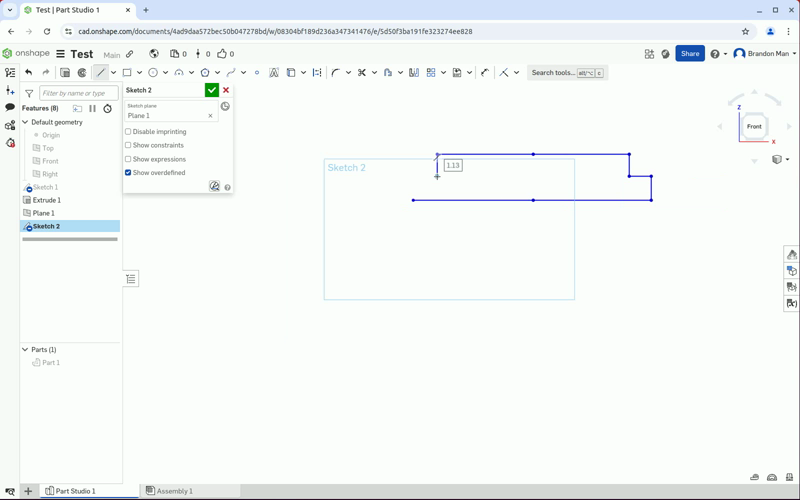
scroll(-6)
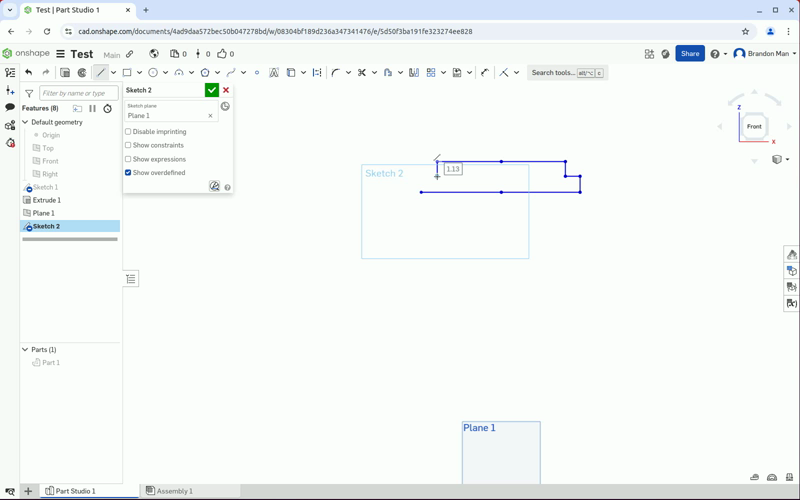
scroll(-6)
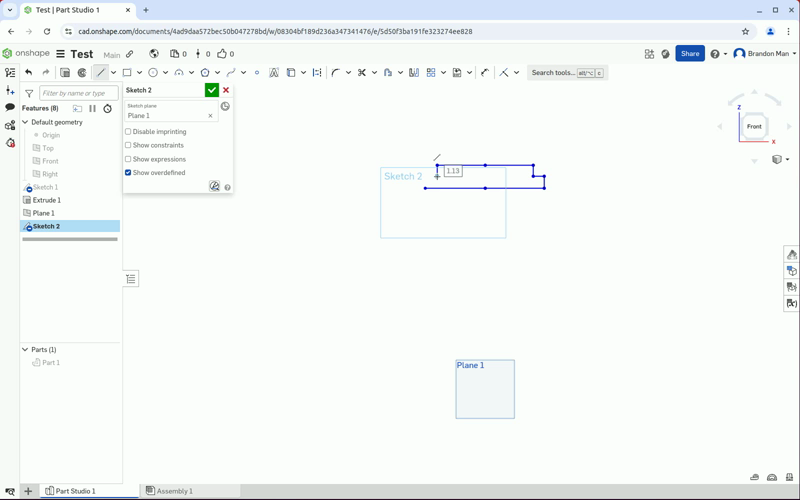
scroll(-6)
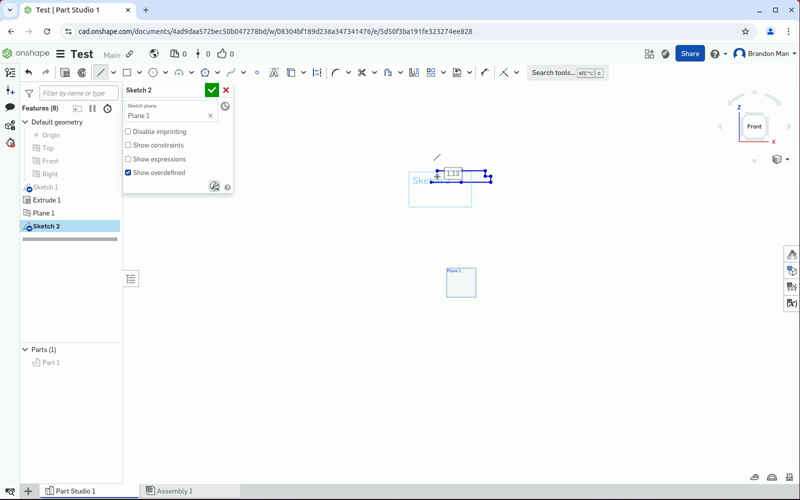
key_up(shift)
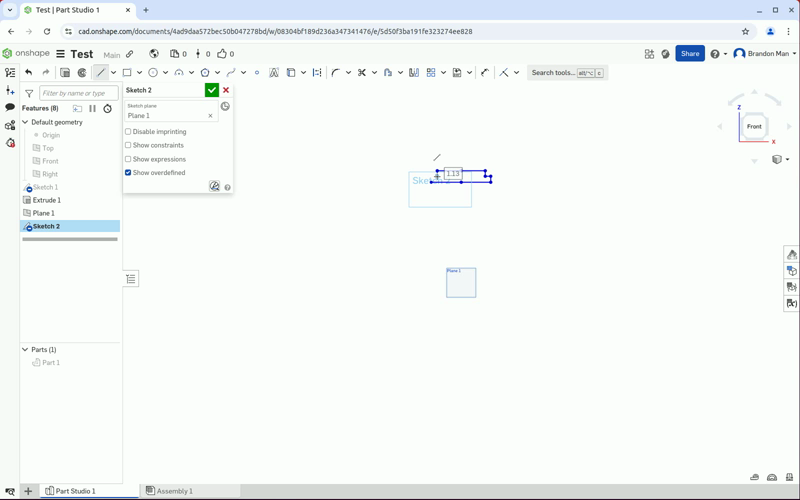
key_down(shift)
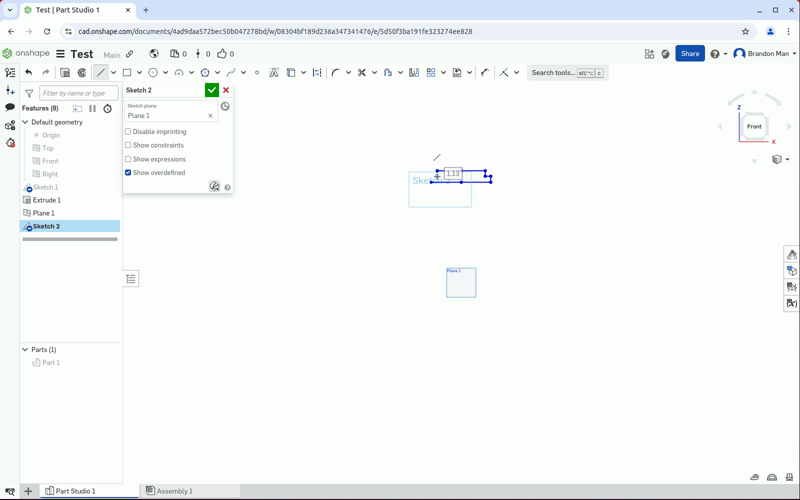
mouse_move(467, 176)
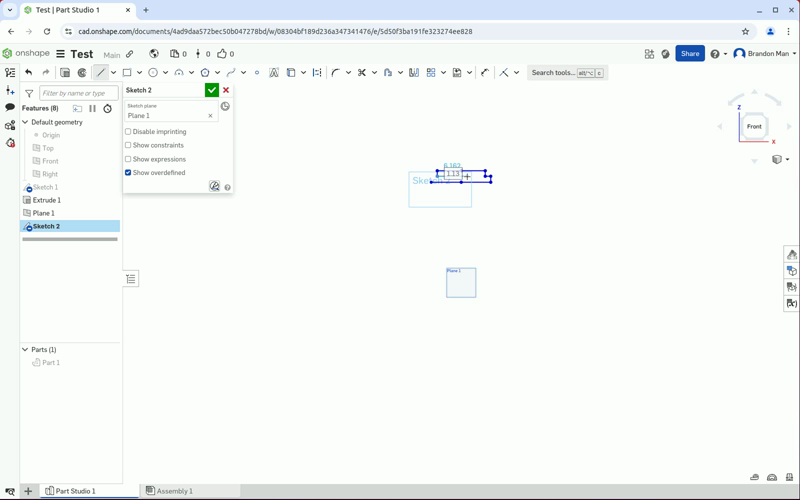
mouse_move(431, 176)
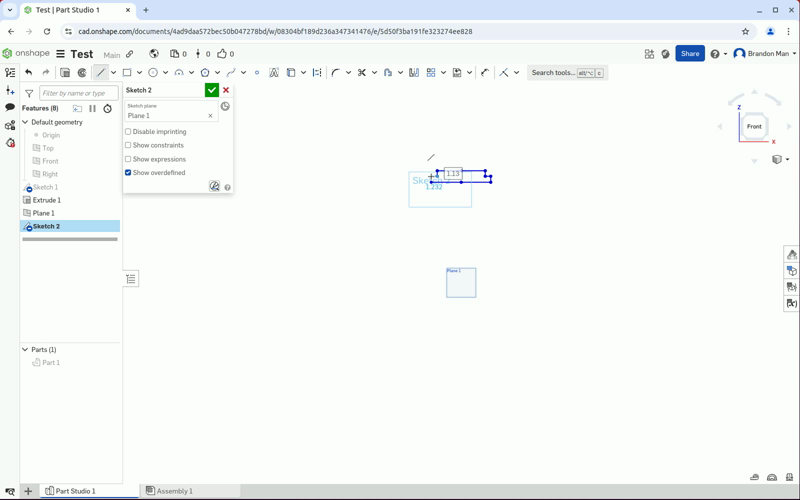
scroll(6)
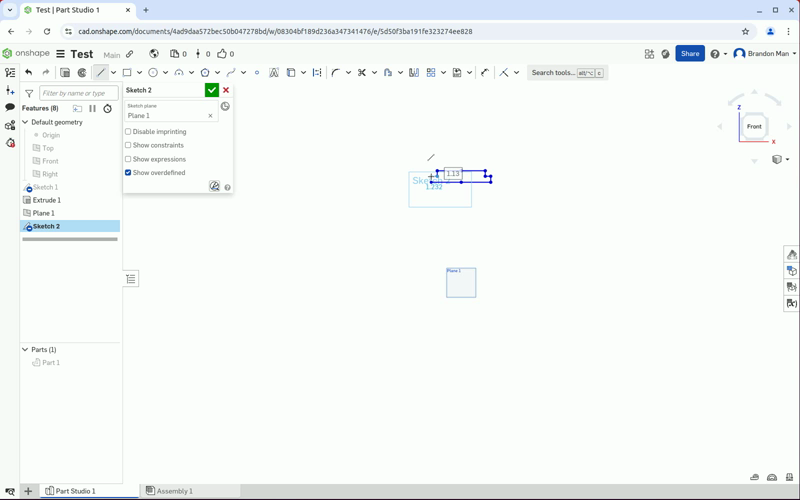
scroll(6)
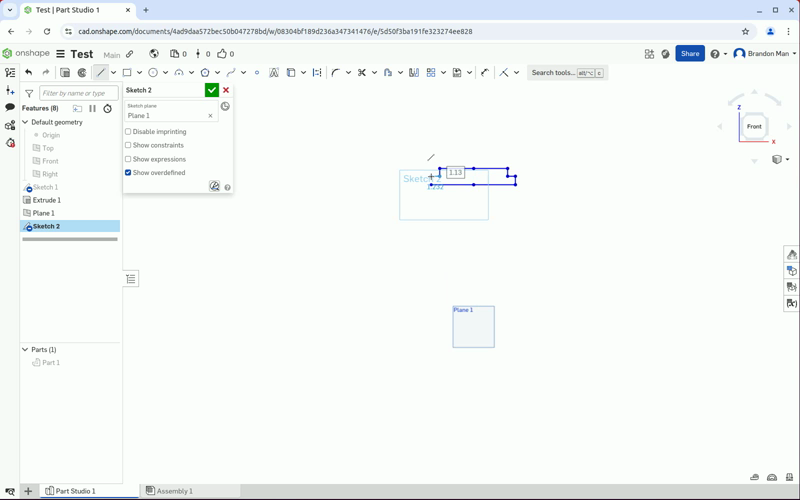
scroll(6)
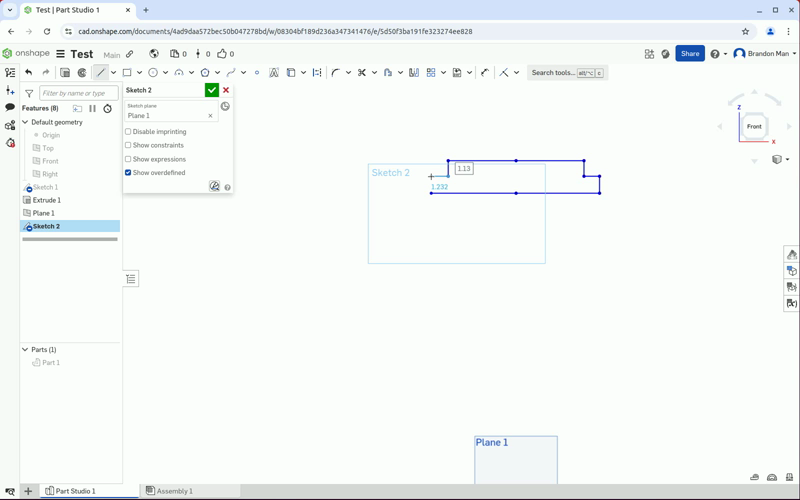
scroll(6)
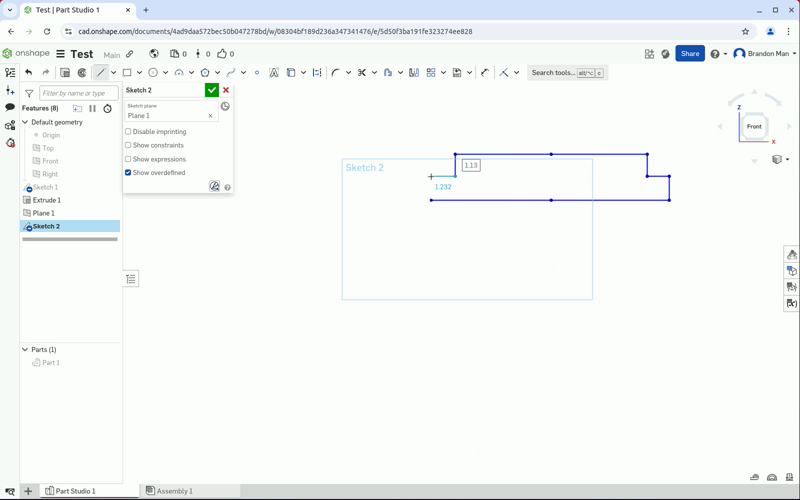
scroll(6)
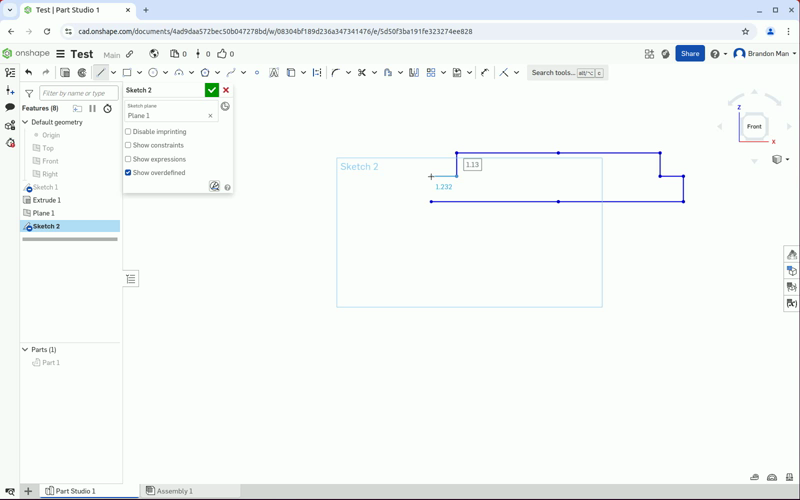
scroll(6)
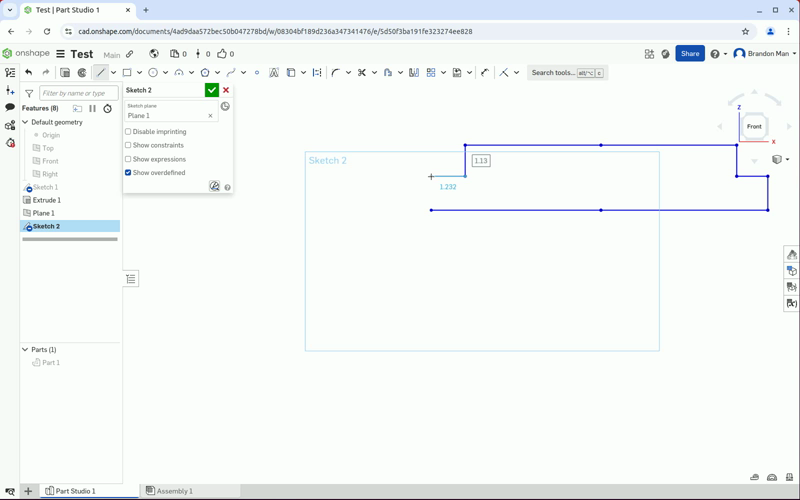
scroll(6)
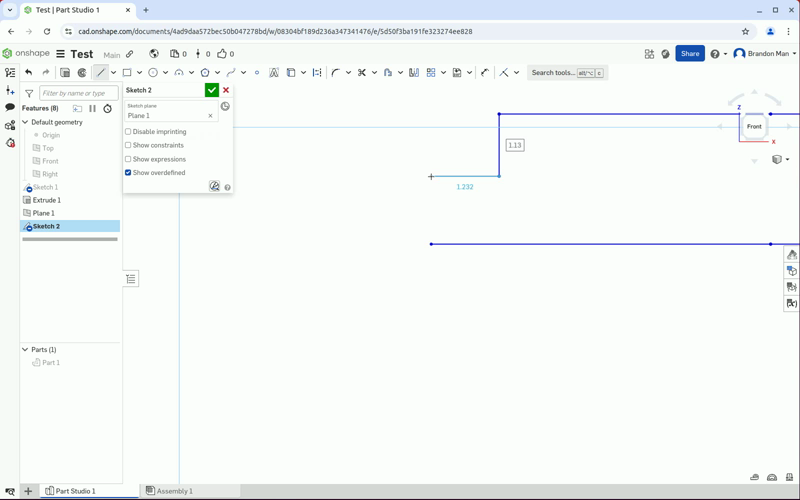
click(431, 176)
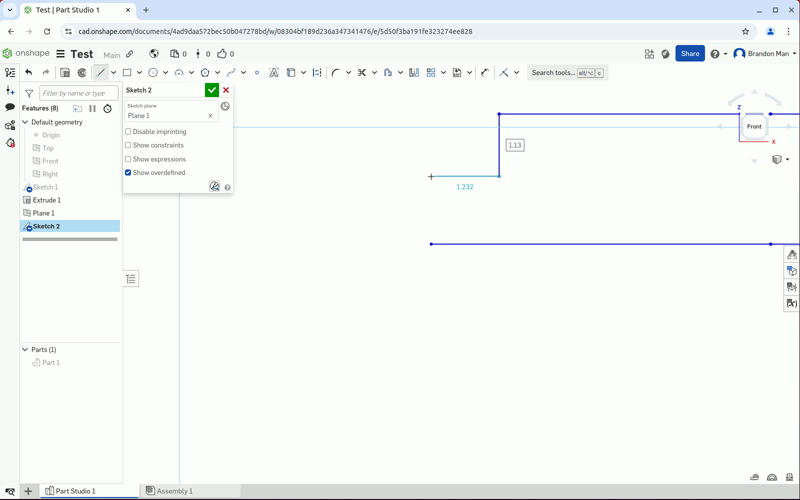
scroll(-6)
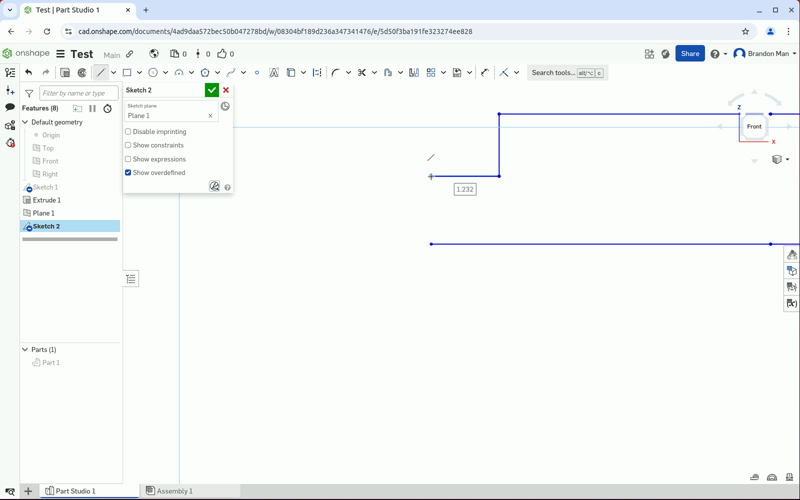
scroll(-6)
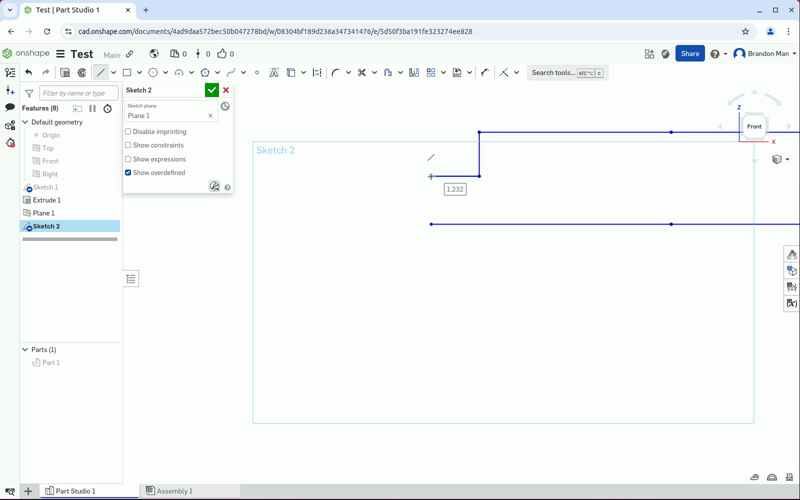
scroll(-6)
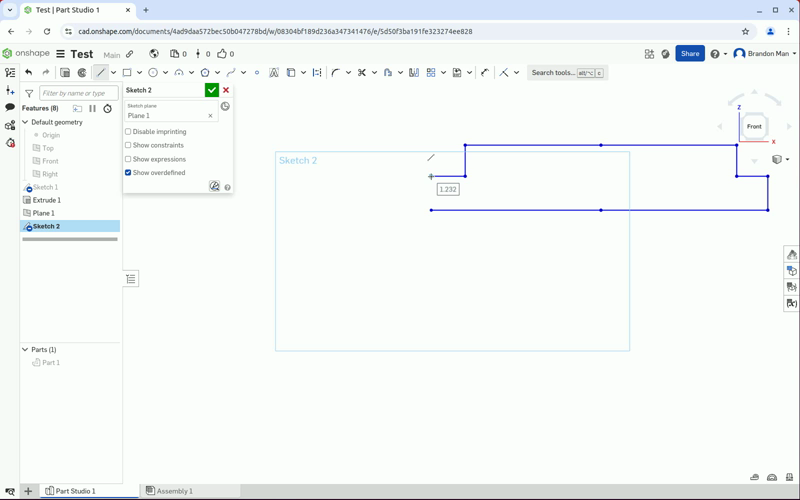
scroll(-6)
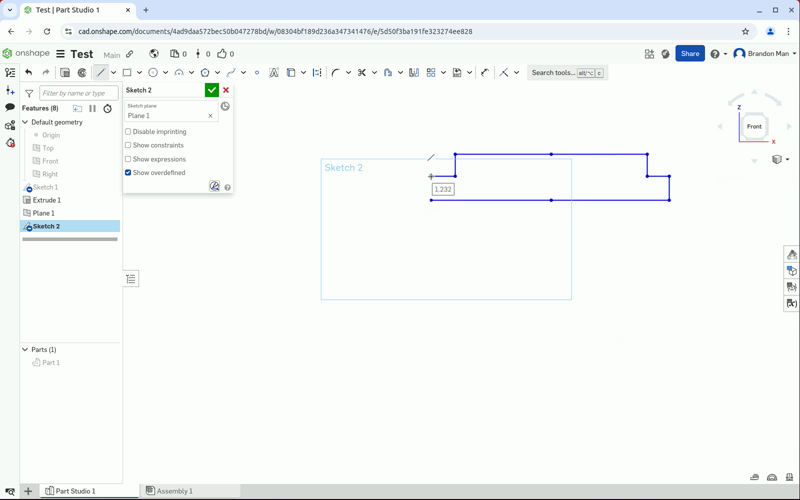
scroll(-6)
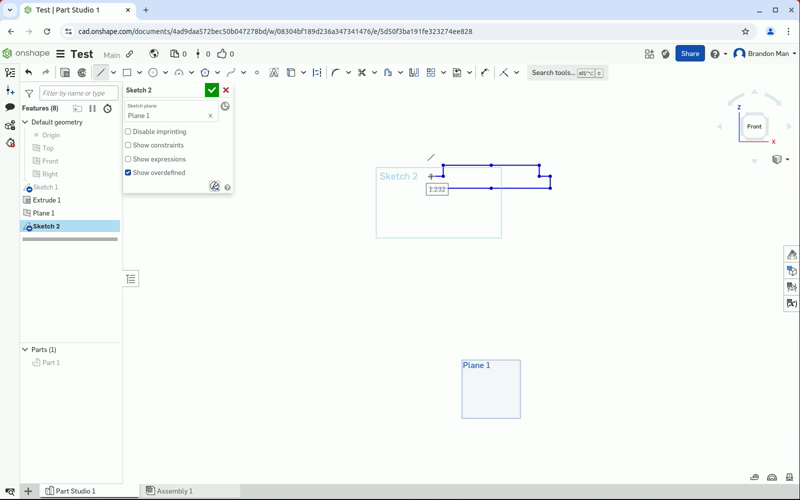
scroll(-6)
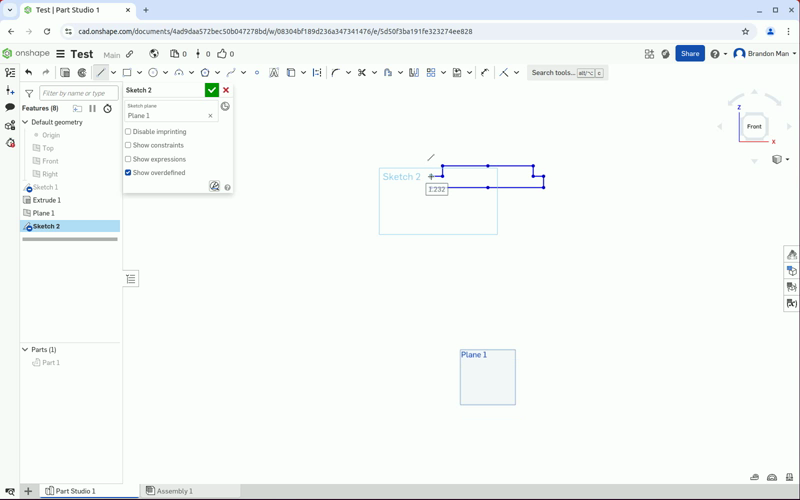
scroll(-6)
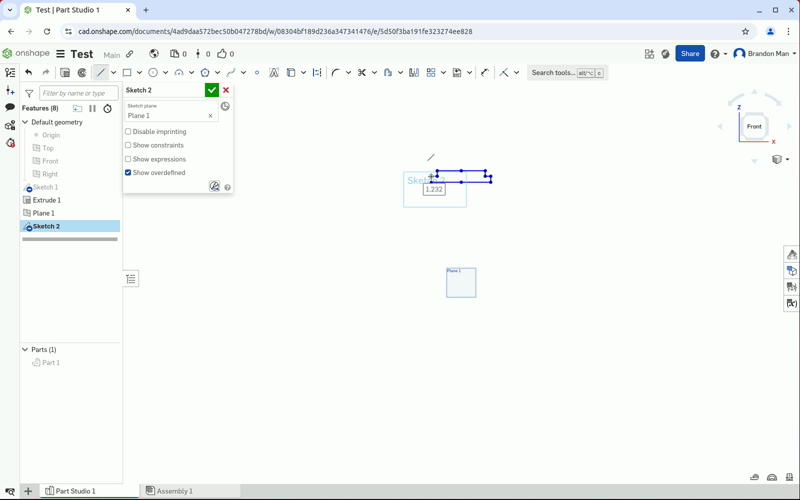
key_up(shift)
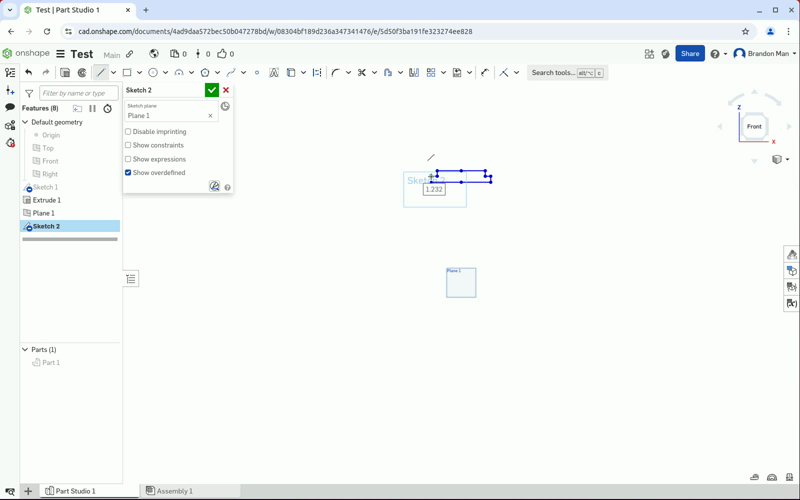
mouse_move(461, 176)
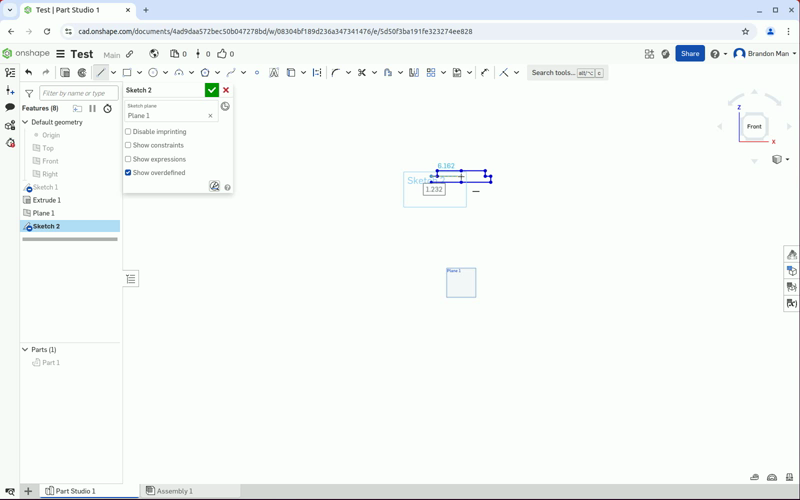
key_down(shift)
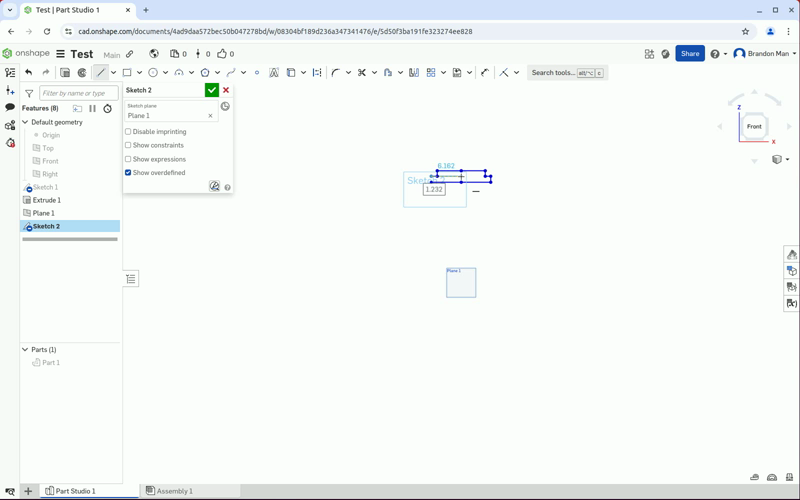
mouse_move(431, 182)
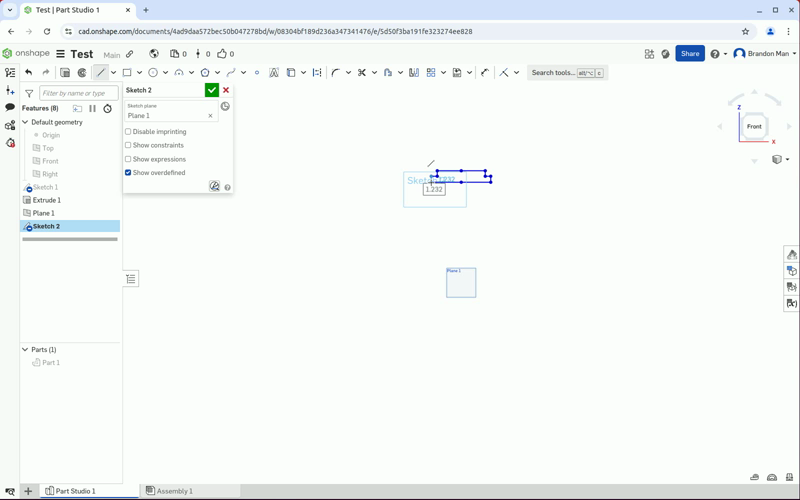
scroll(6)
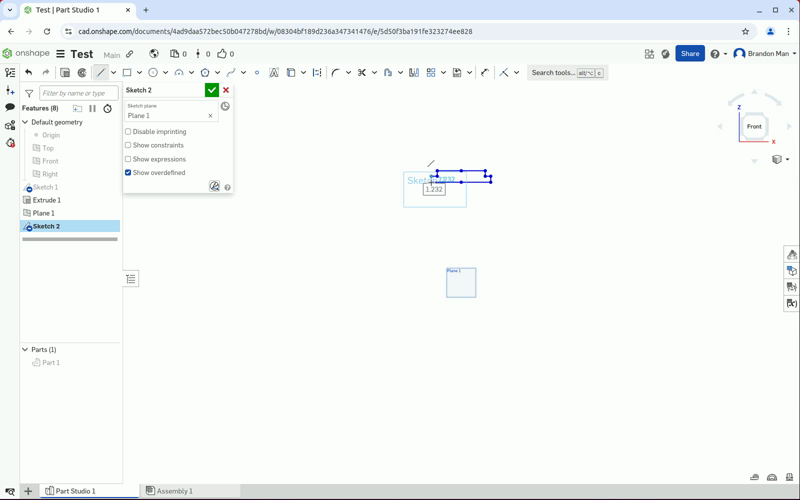
scroll(6)
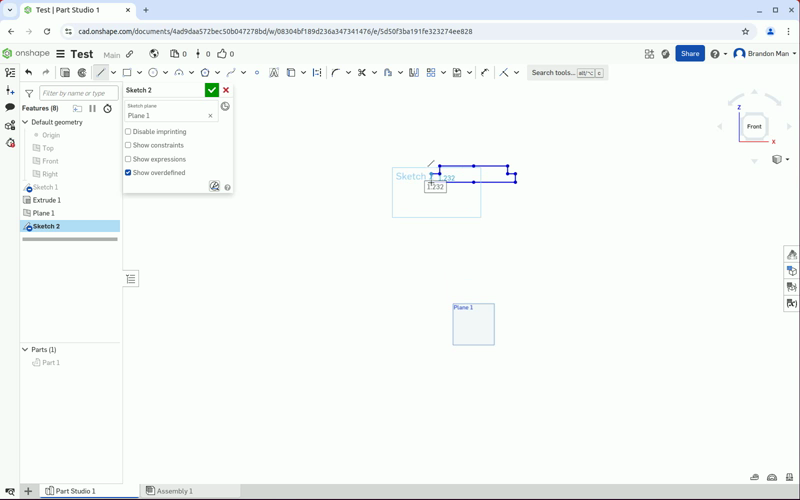
scroll(6)
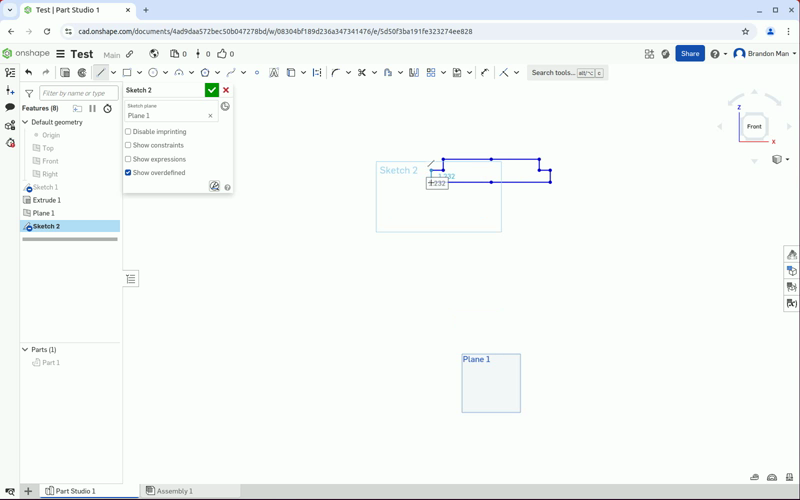
scroll(6)
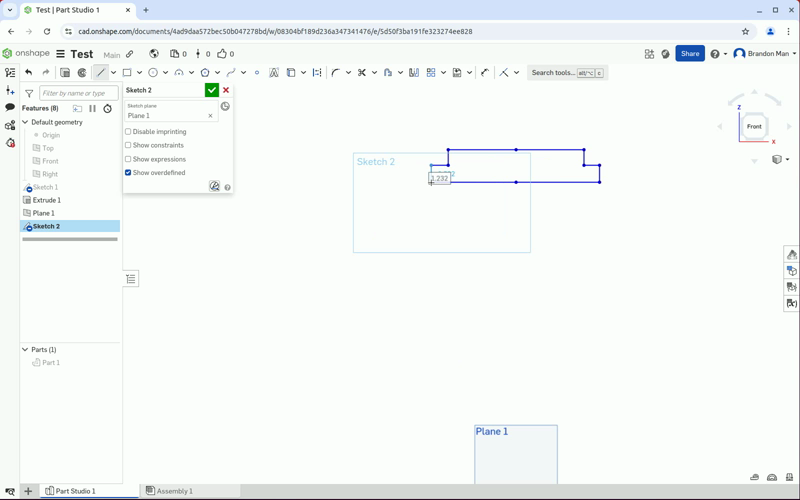
scroll(6)
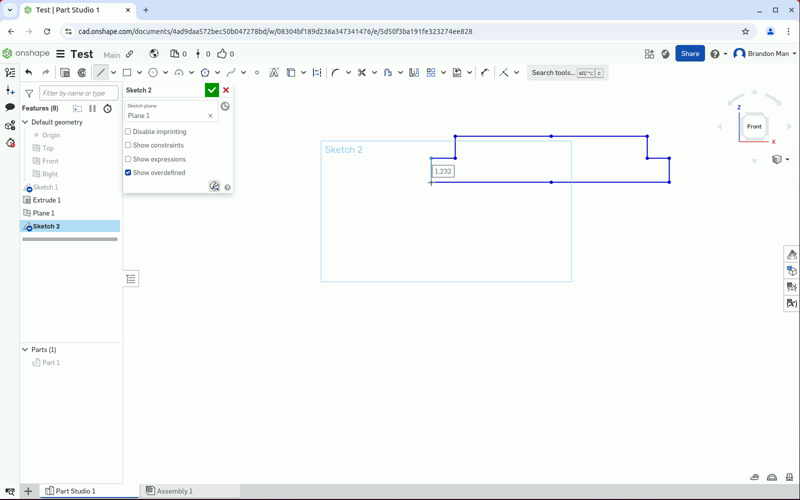
scroll(6)
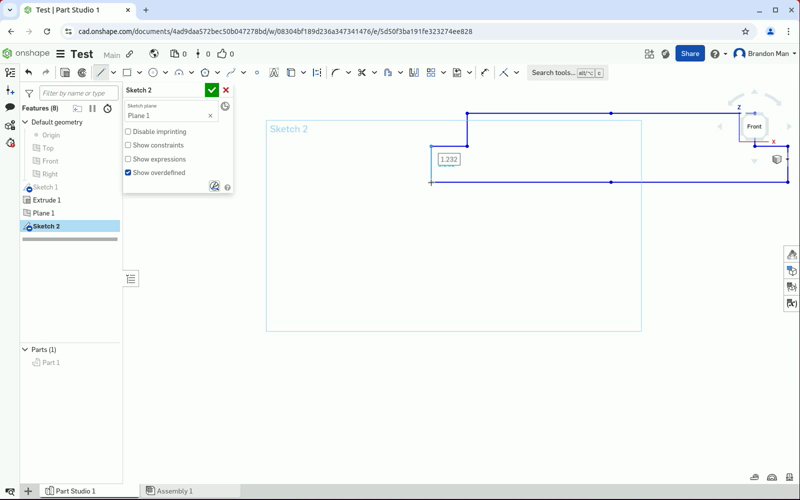
scroll(6)
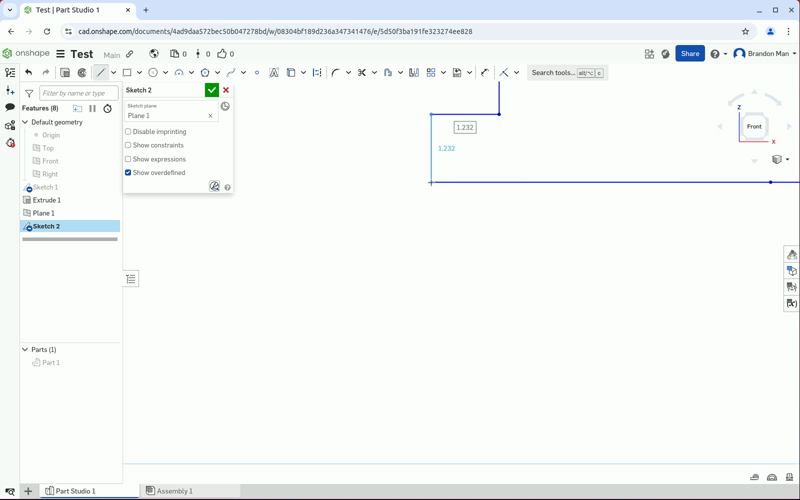
key_up(shift)
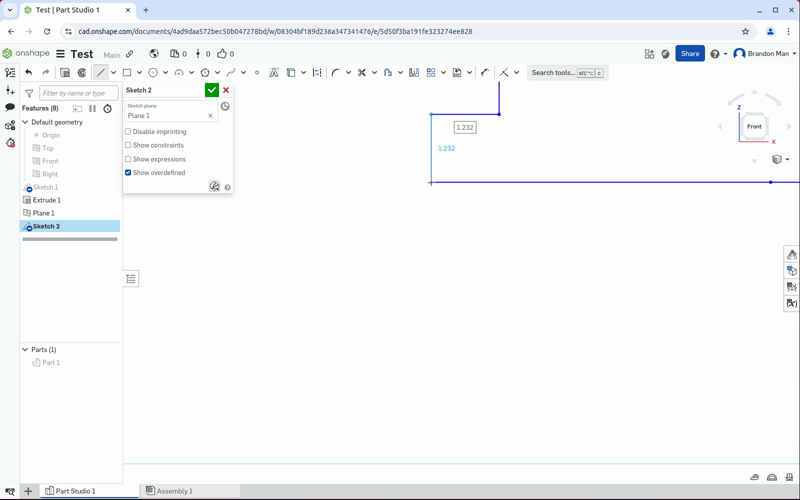
click(431, 182)
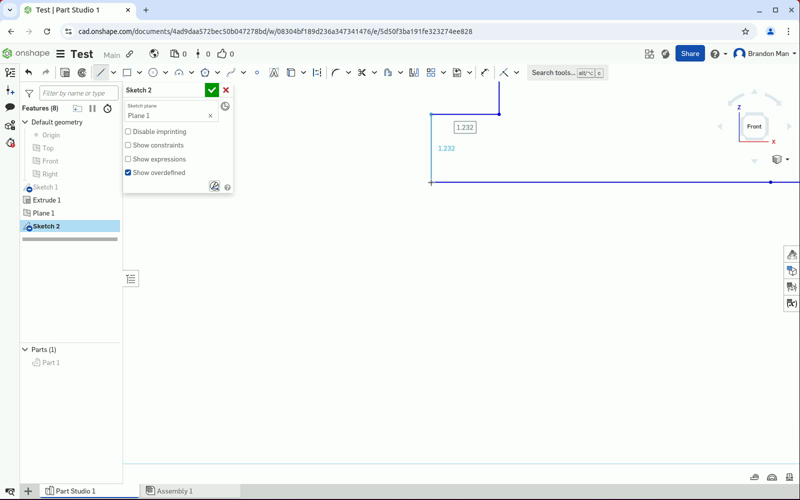
scroll(-6)
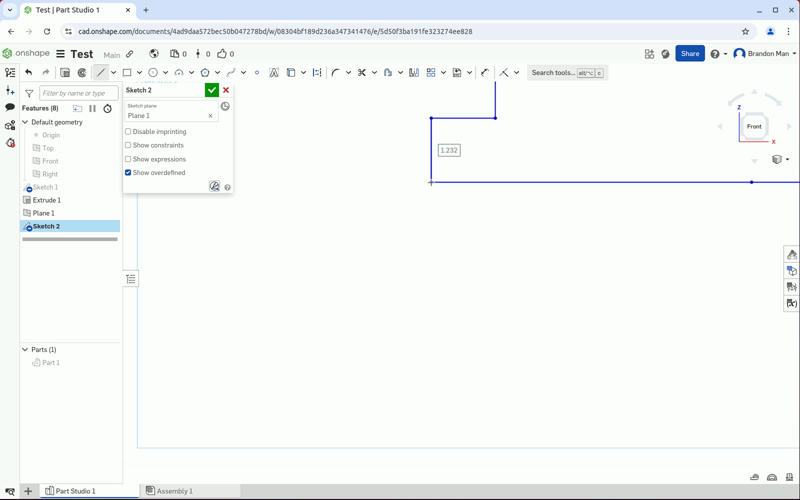
scroll(-6)
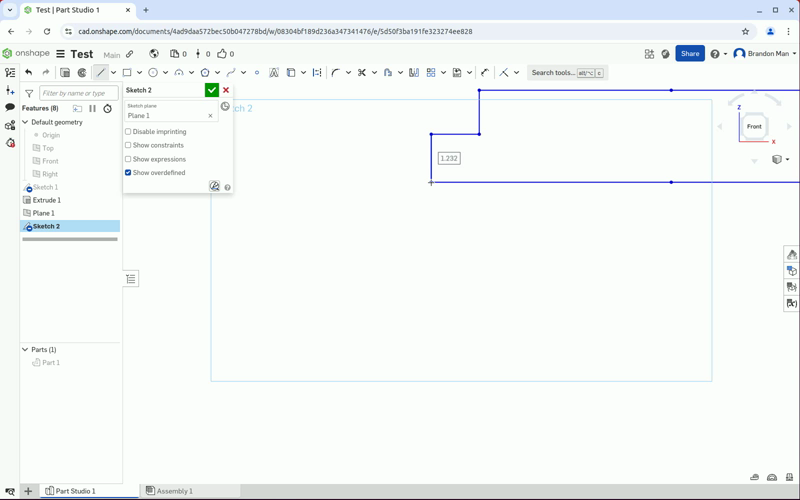
scroll(-6)
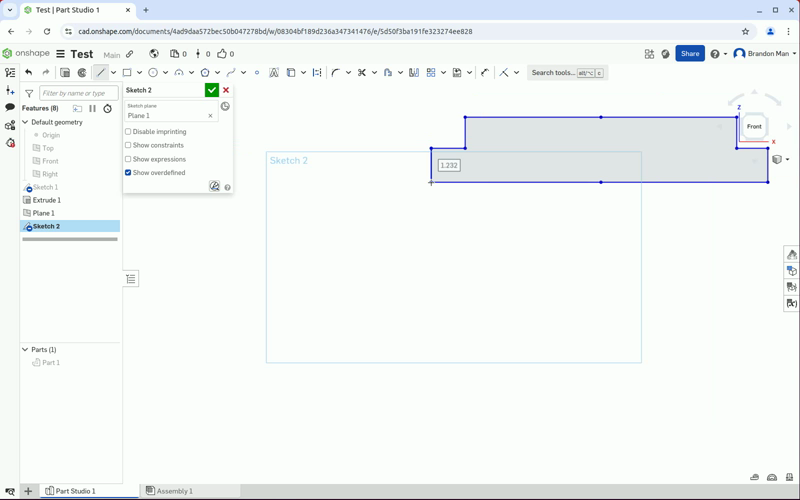
scroll(-6)
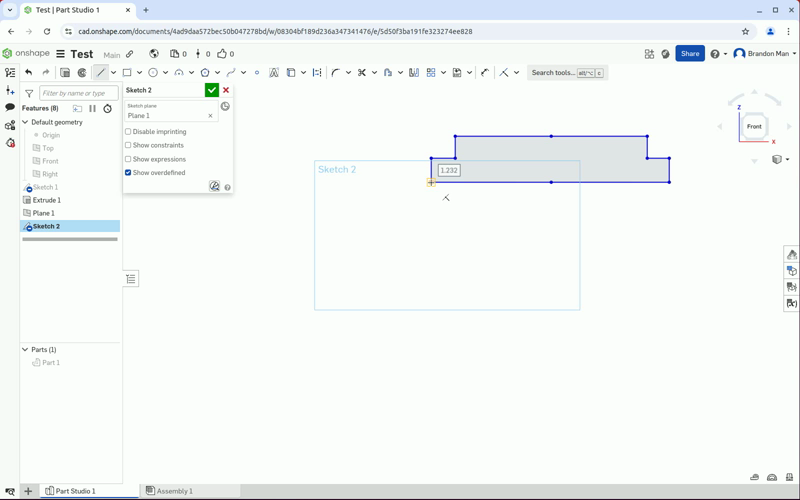
scroll(-6)
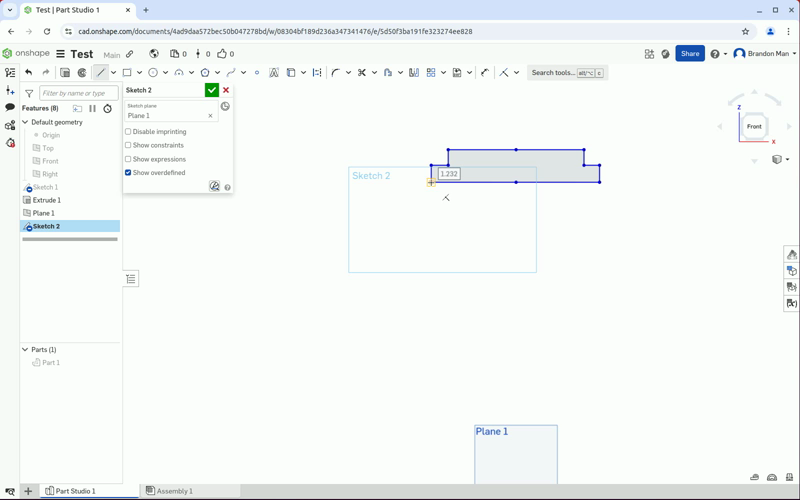
scroll(-6)
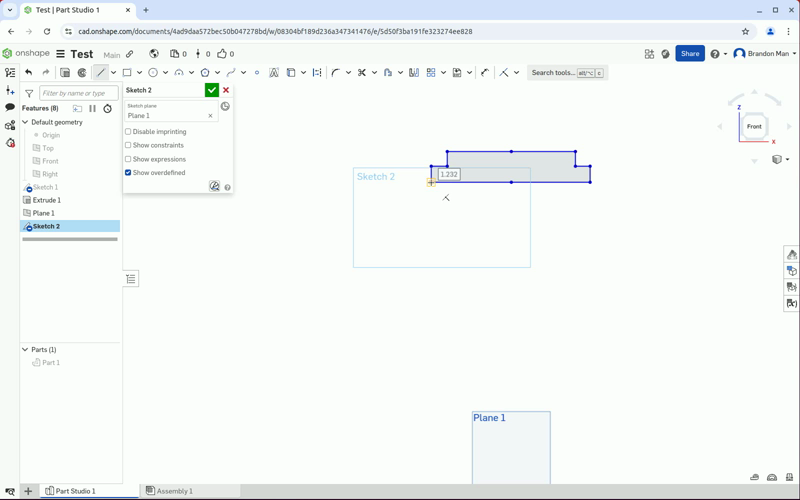
scroll(-6)
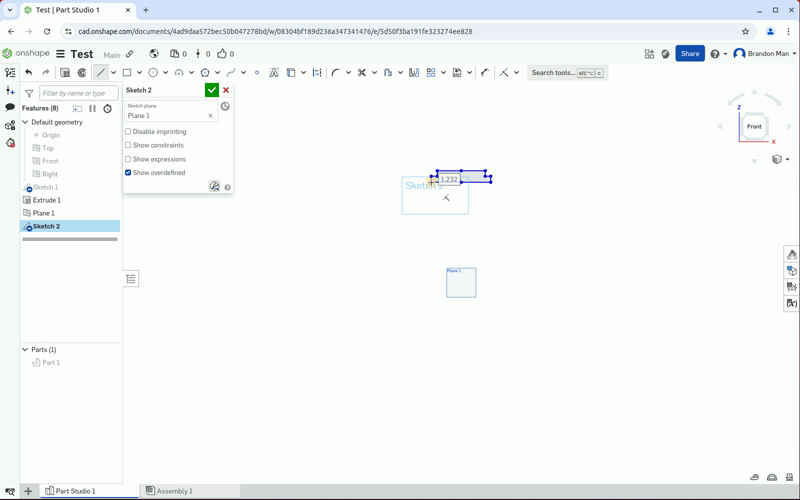
key(esc)
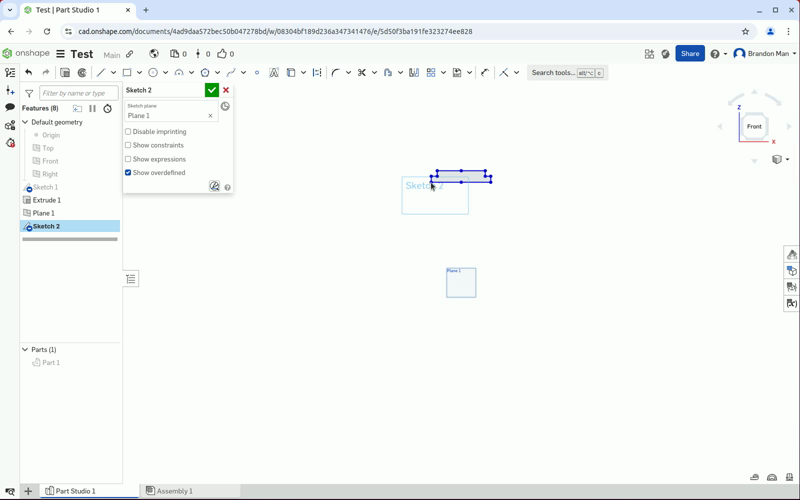
mouse_move(448, 180)
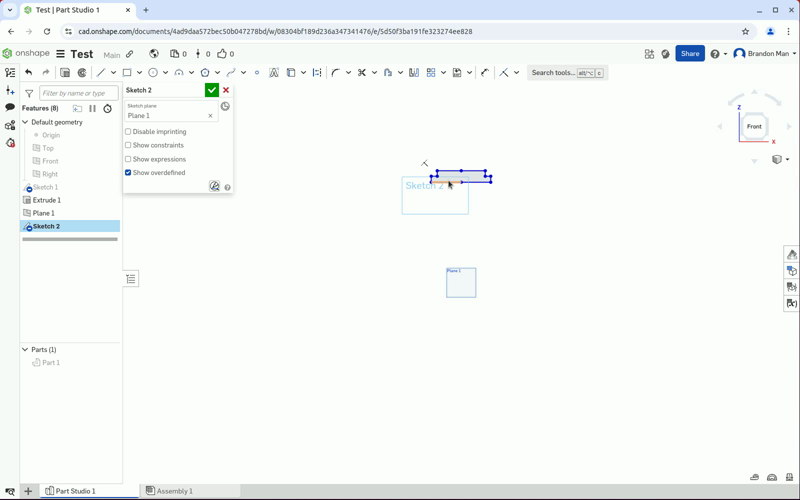
scroll(6)
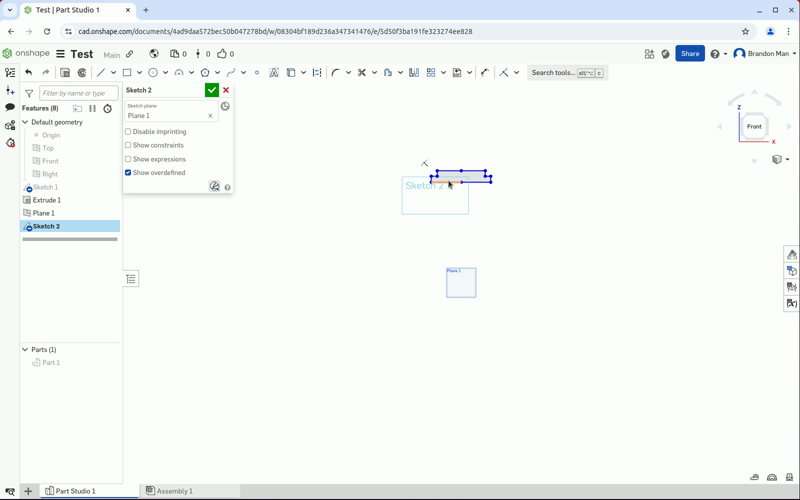
scroll(6)
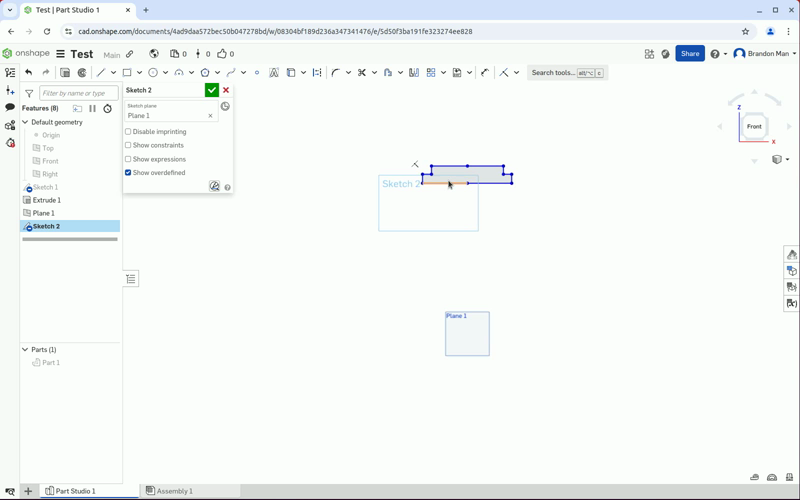
scroll(6)
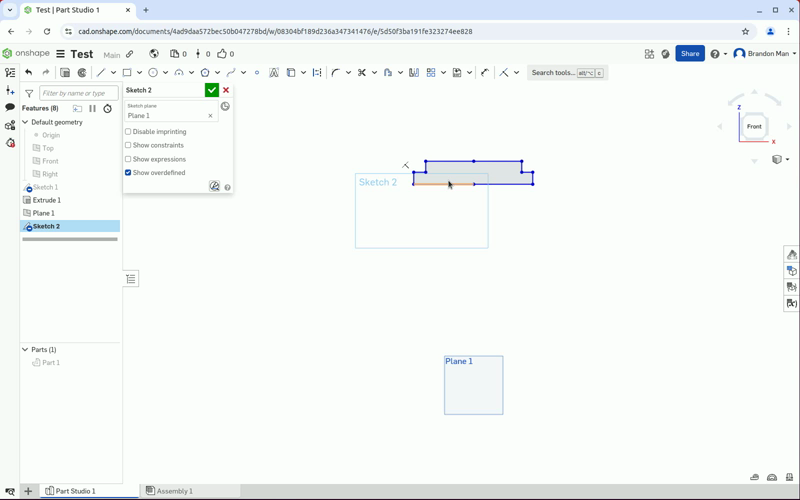
scroll(6)
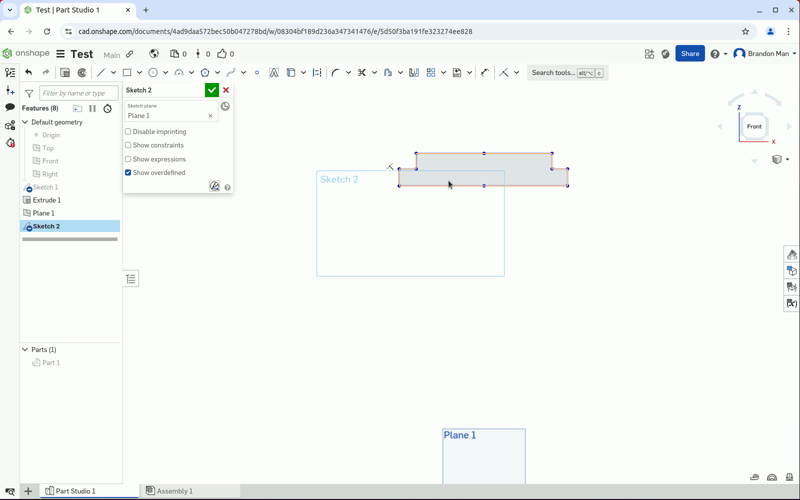
scroll(6)
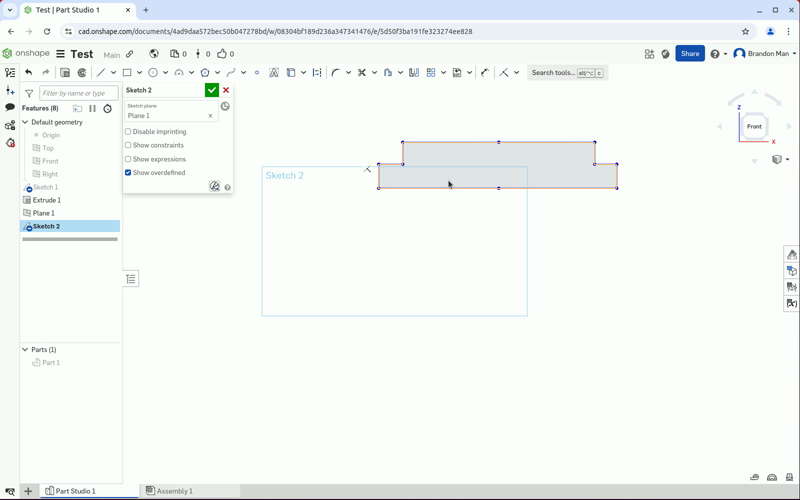
scroll(6)
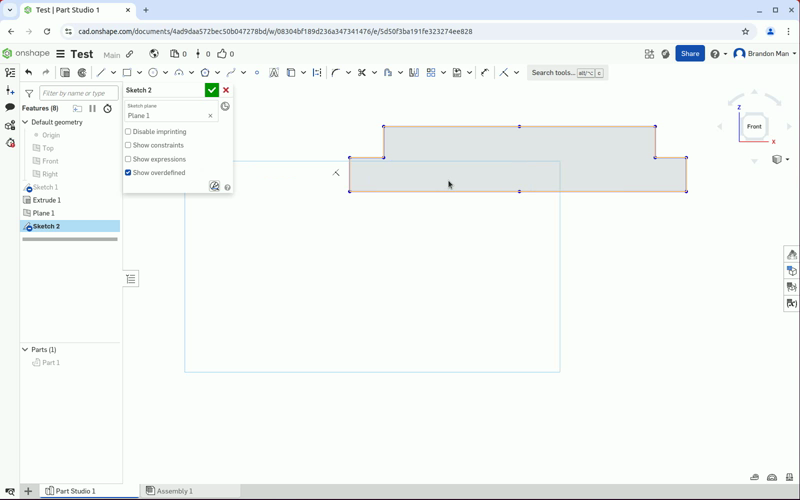
scroll(6)
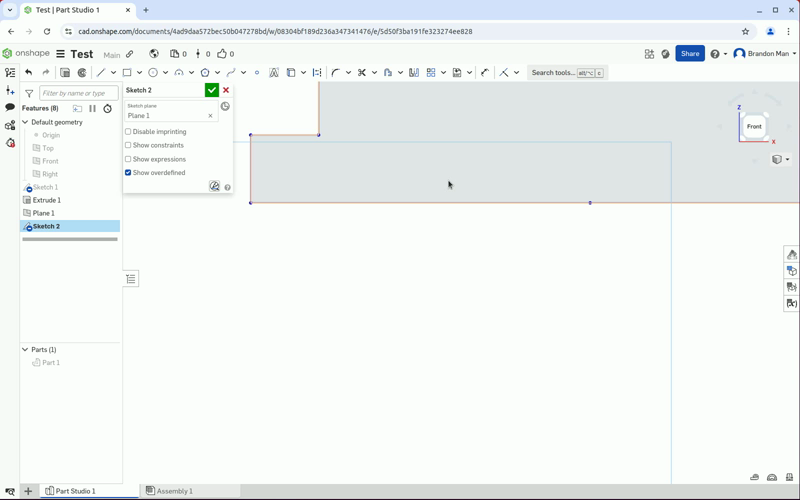
click(448, 180)
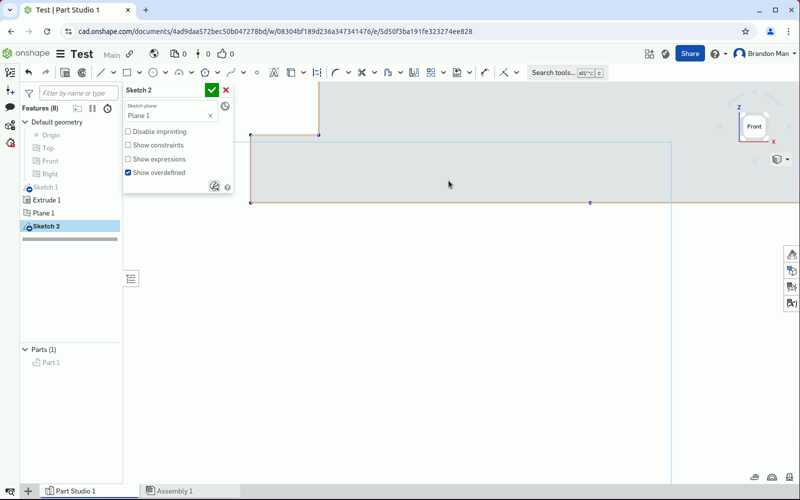
scroll(-6)
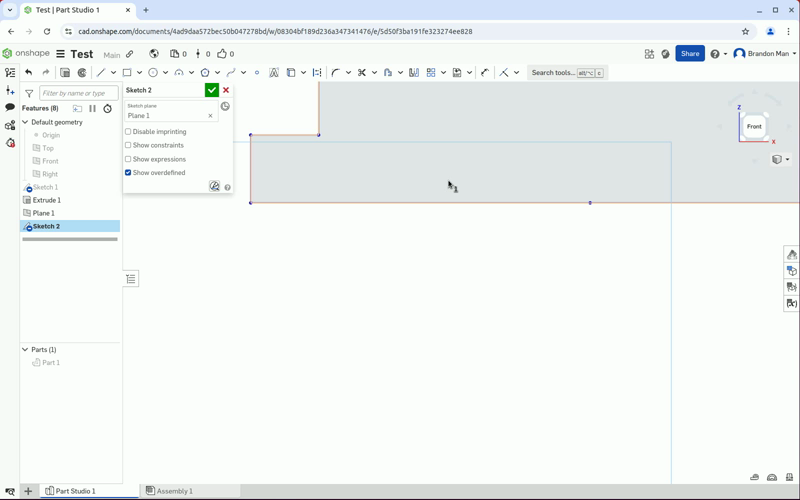
scroll(-6)
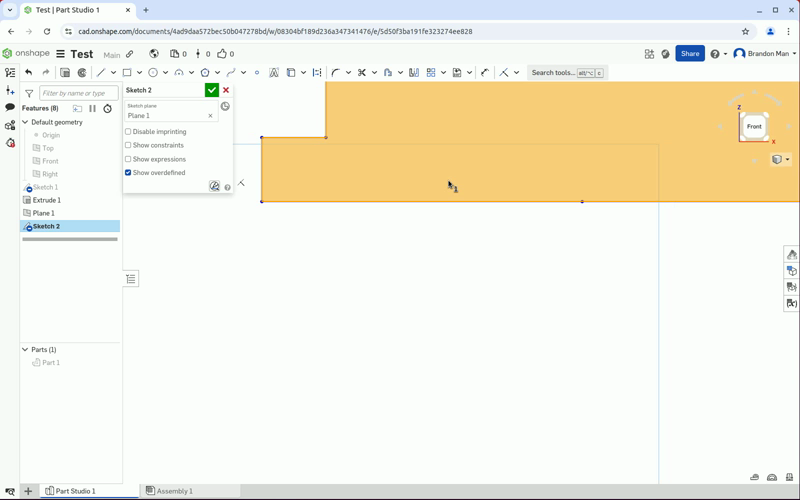
scroll(-6)
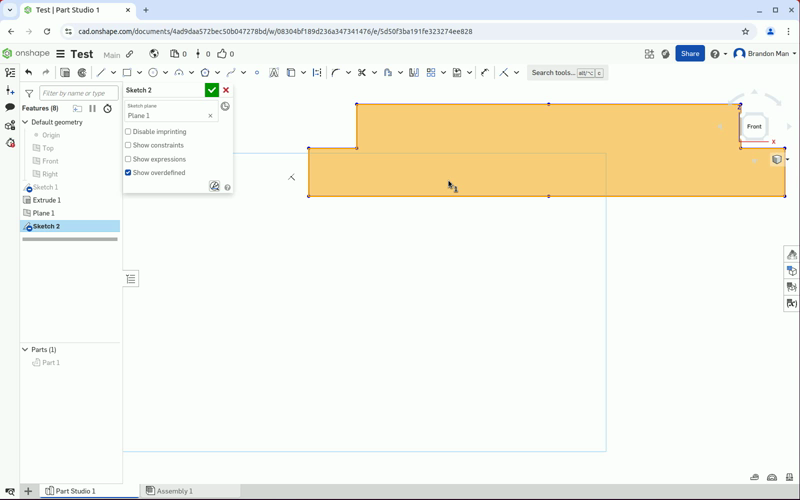
scroll(-6)
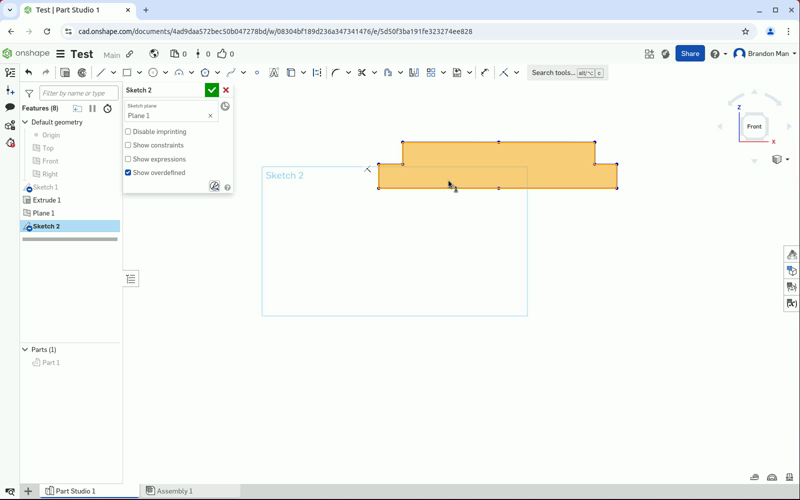
scroll(-6)
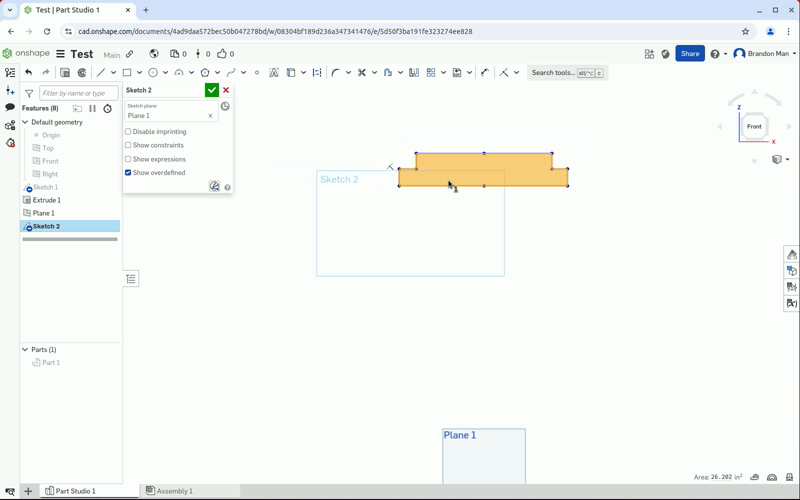
scroll(-6)
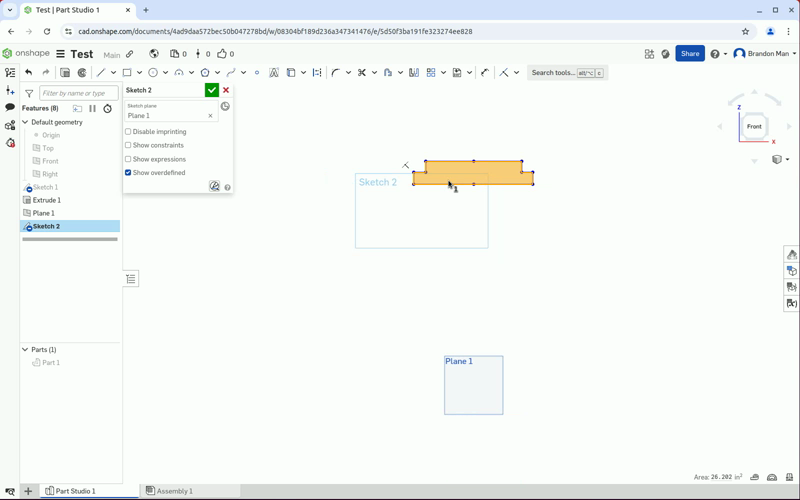
scroll(-6)
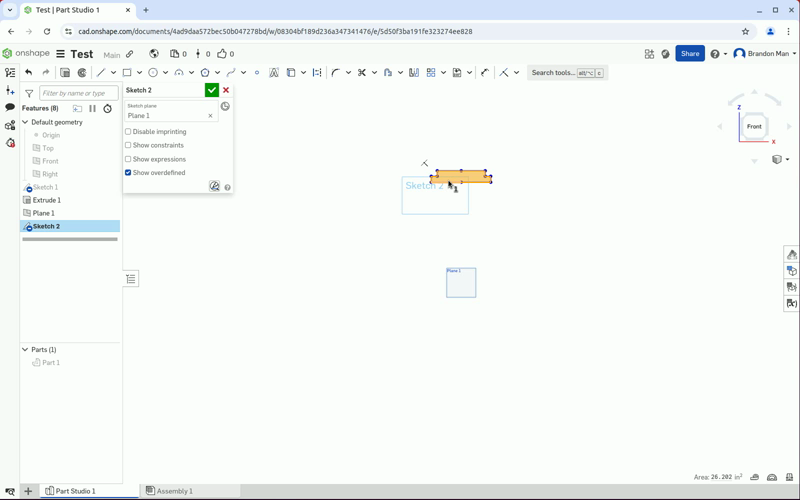
mouse_move(73, 352)
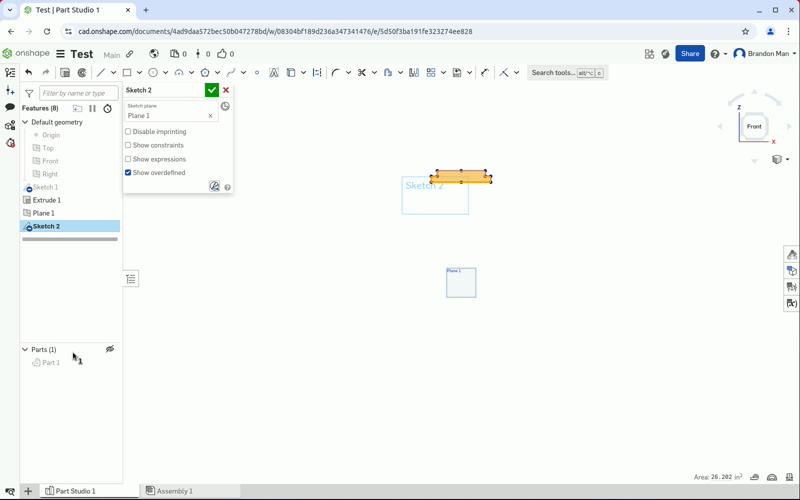
key(shift+y)
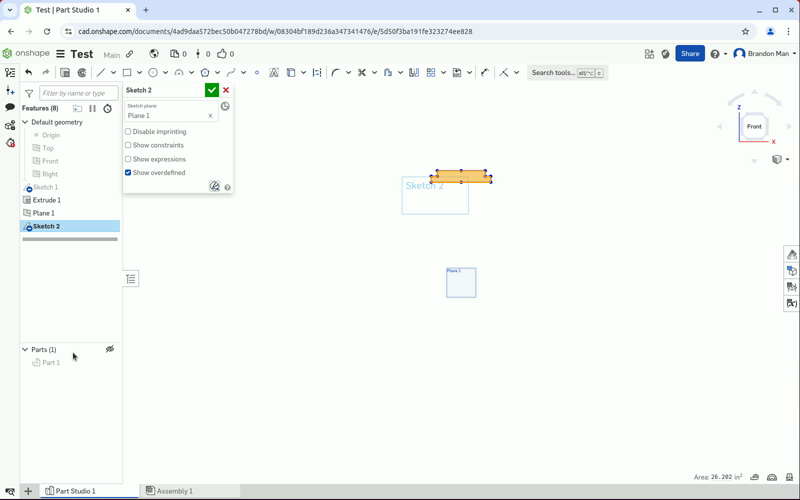
key(shift+e)
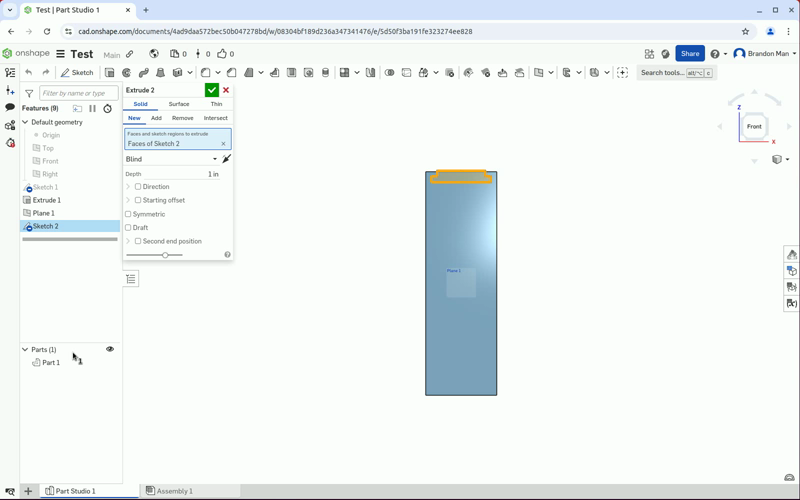
mouse_move(143, 106)
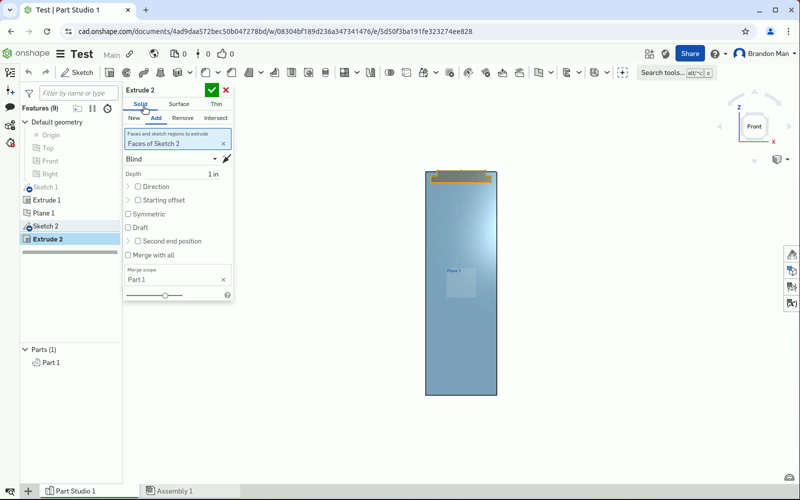
click(143, 106)
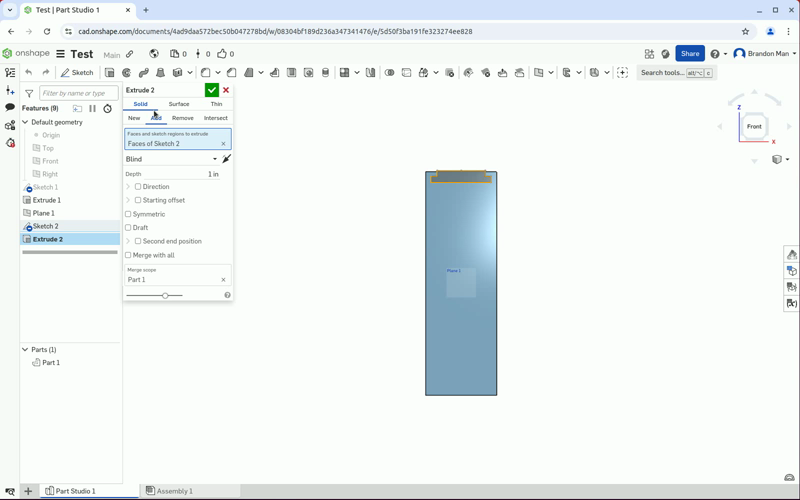
mouse_move(186, 120)
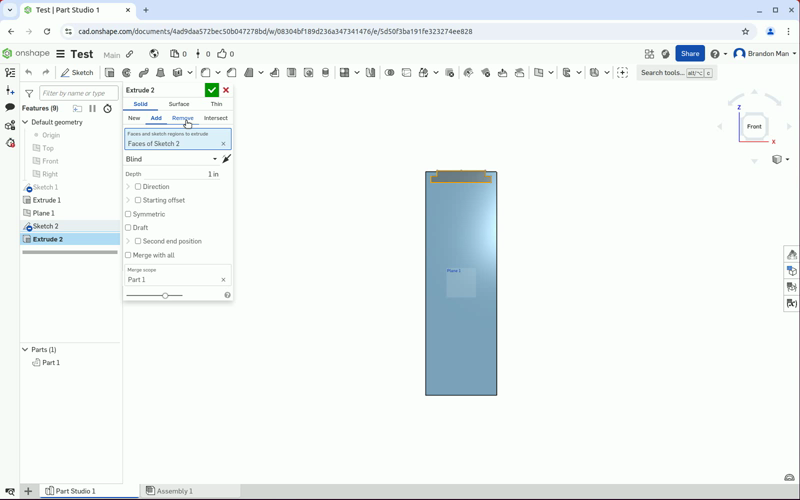
click(186, 120)
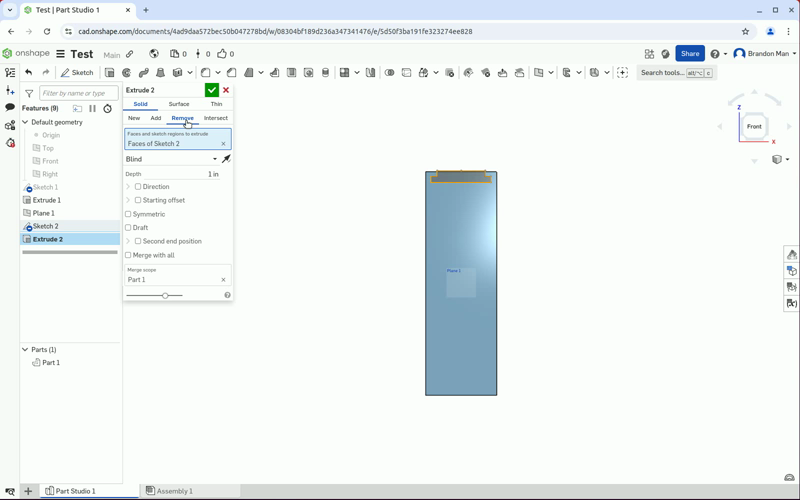
key(tab, 4)
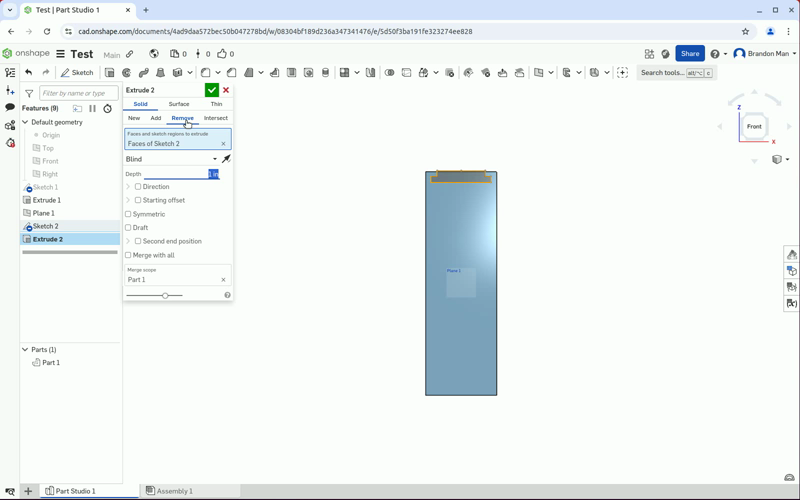
text(30.811)
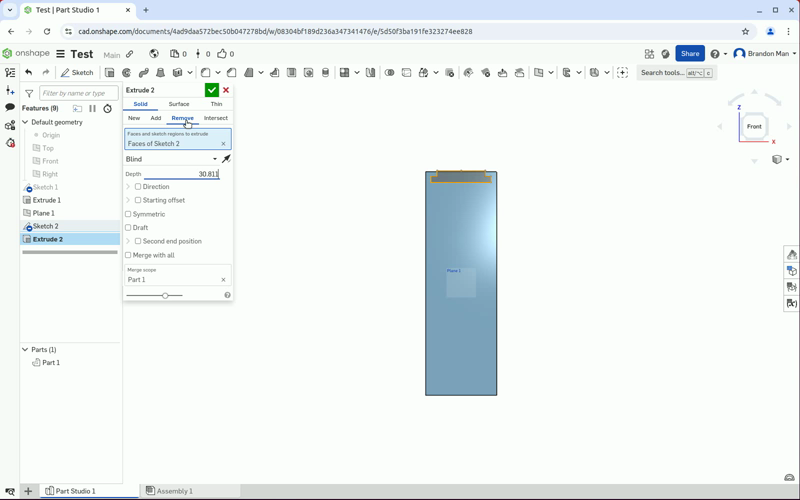
key(tab, 6)
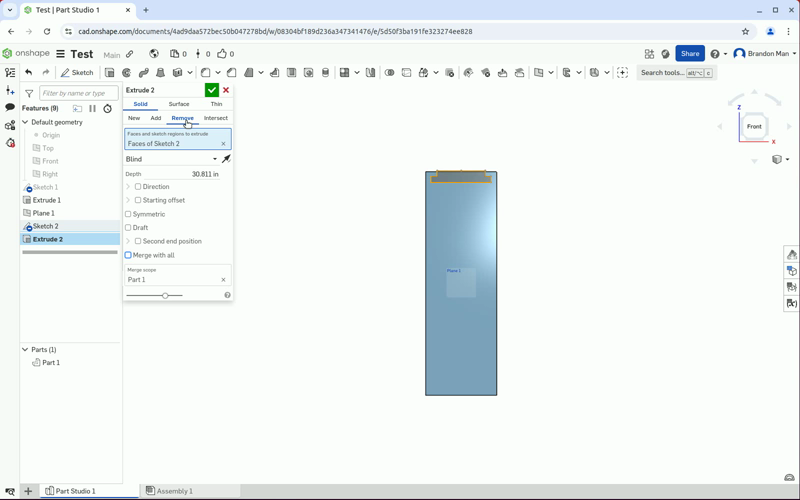
key(space)
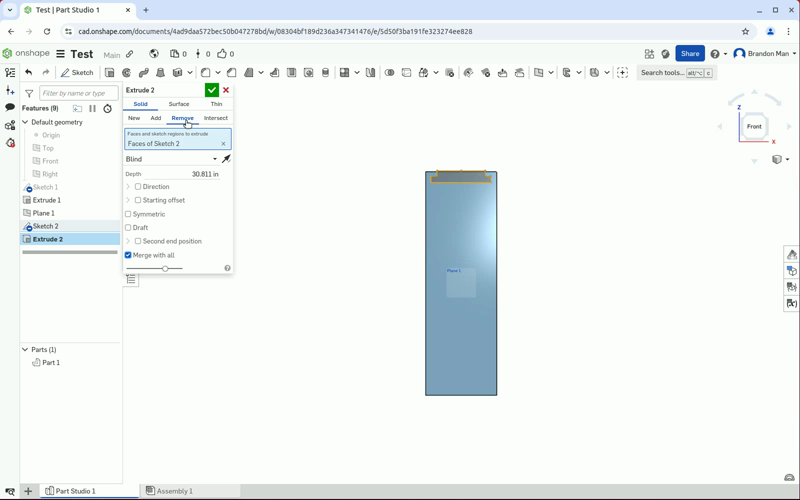
key(enter)
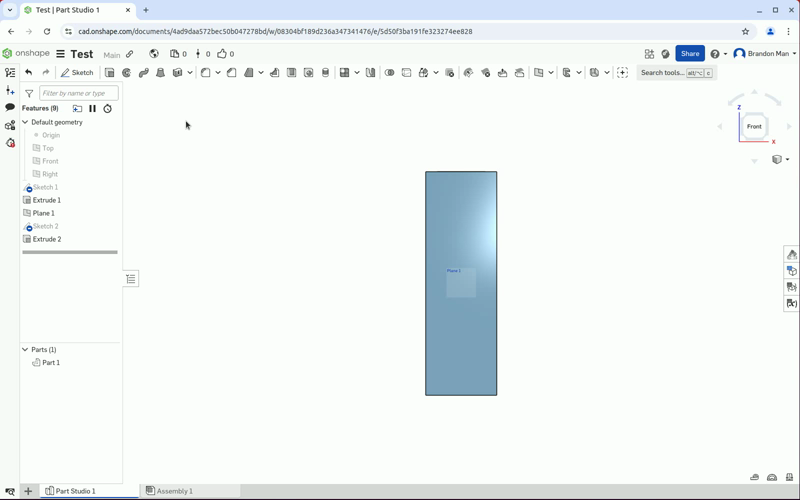
key(shift+h)
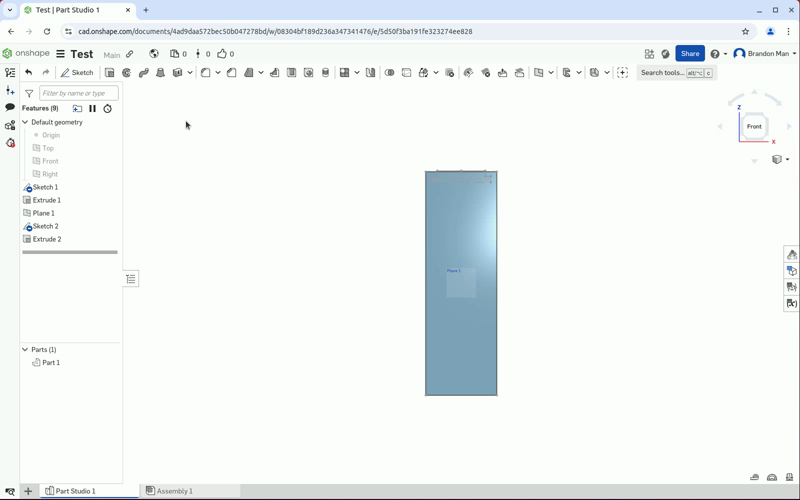
key(shift+h)
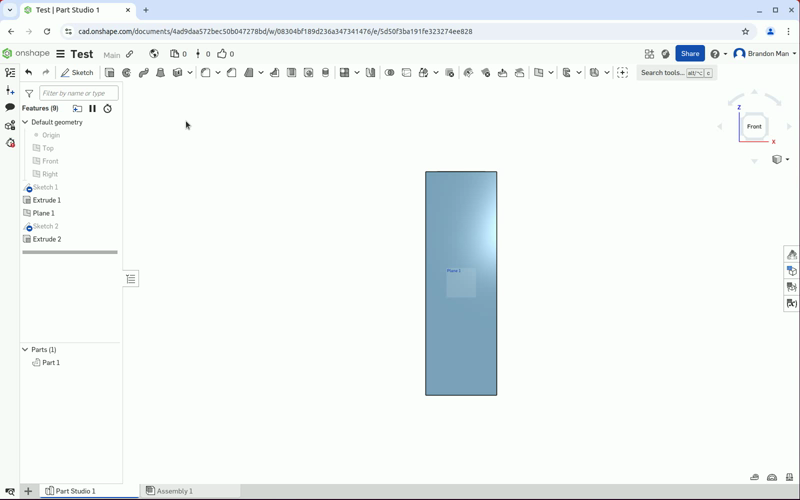
mouse_move(73, 189)
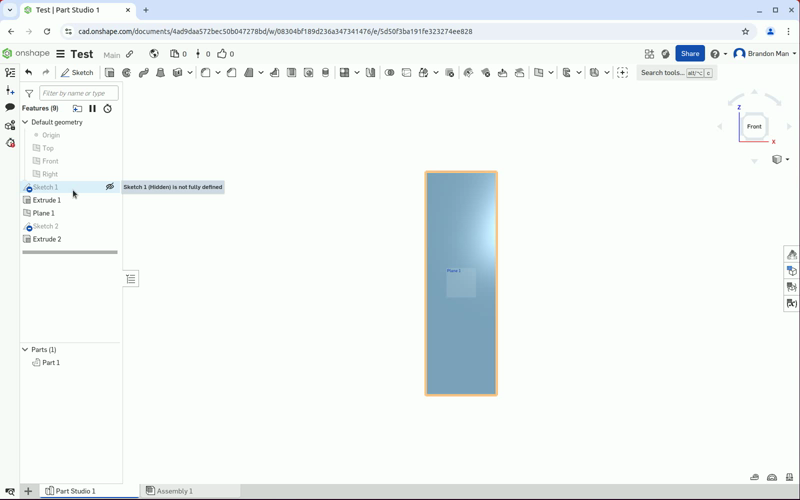
click(73, 189)
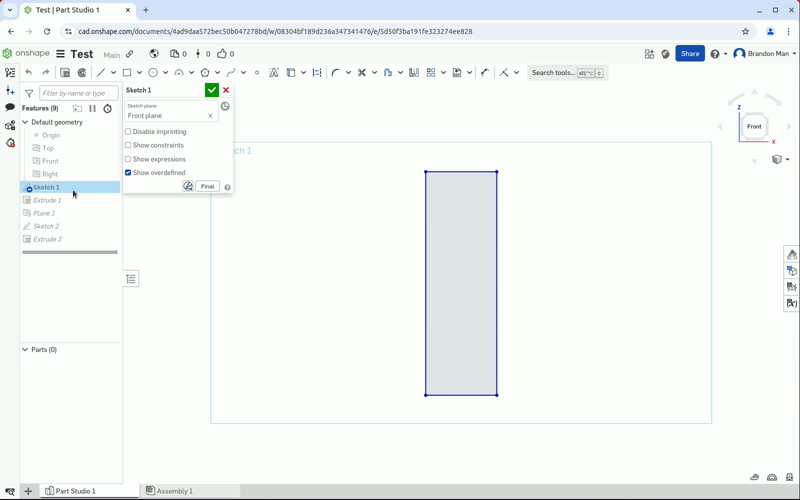
mouse_move(229, 92)
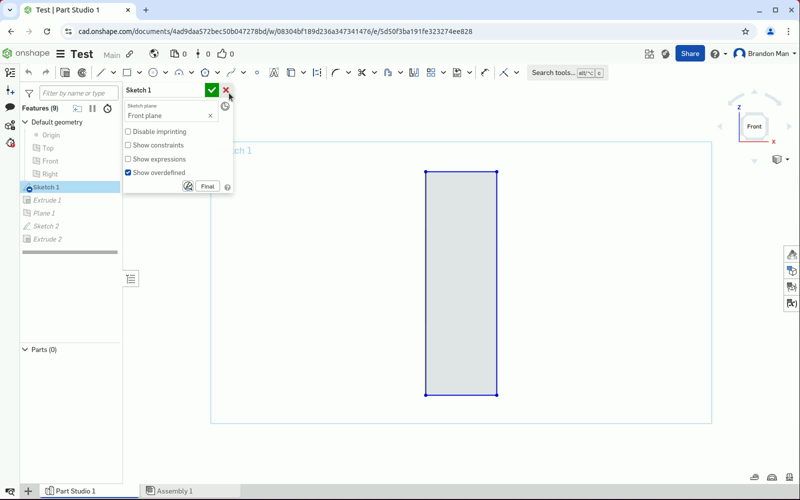
click(229, 92)
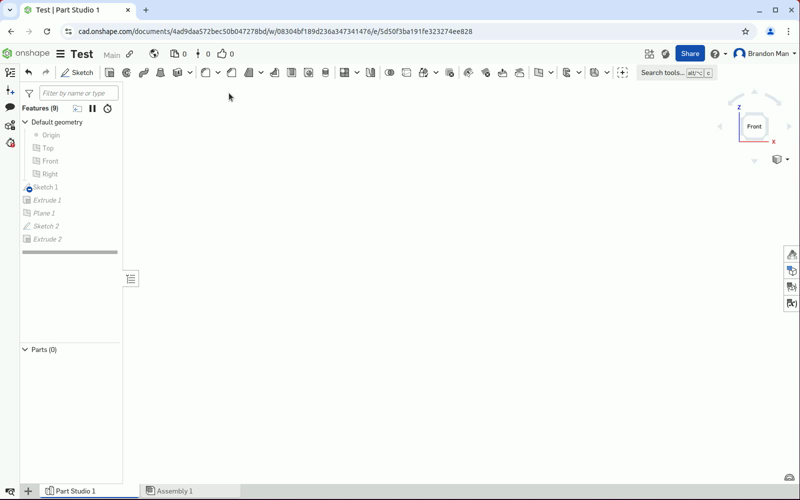
mouse_move(73, 352)
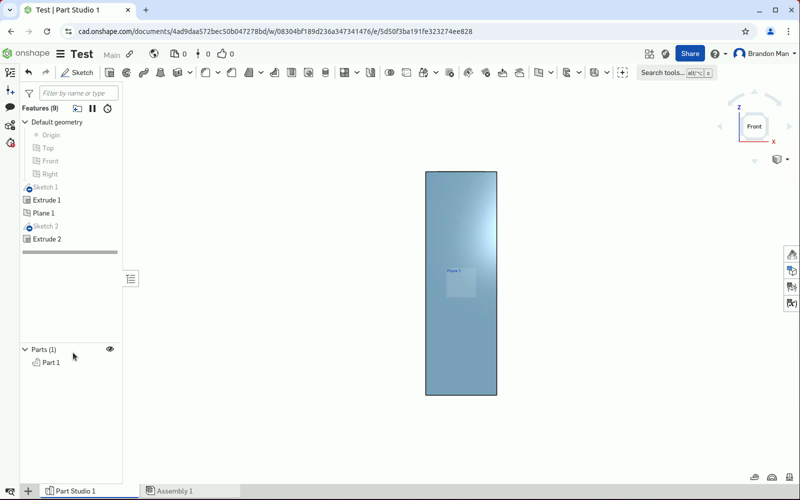
key(y)
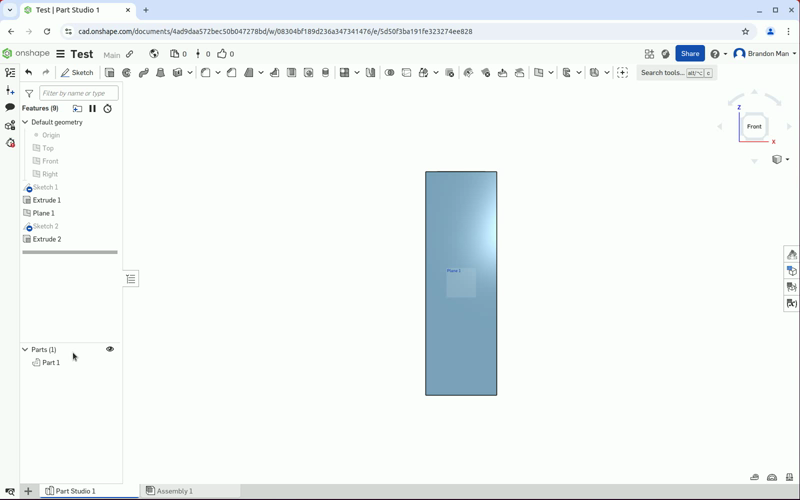
key(shift+p)
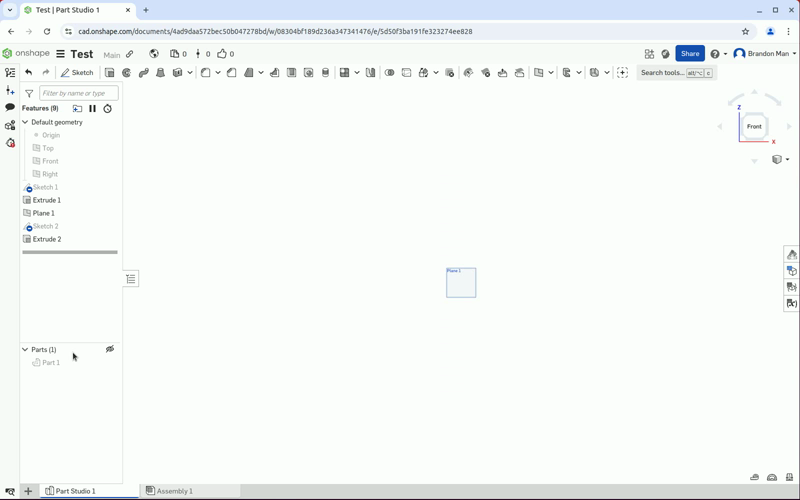
key(space)
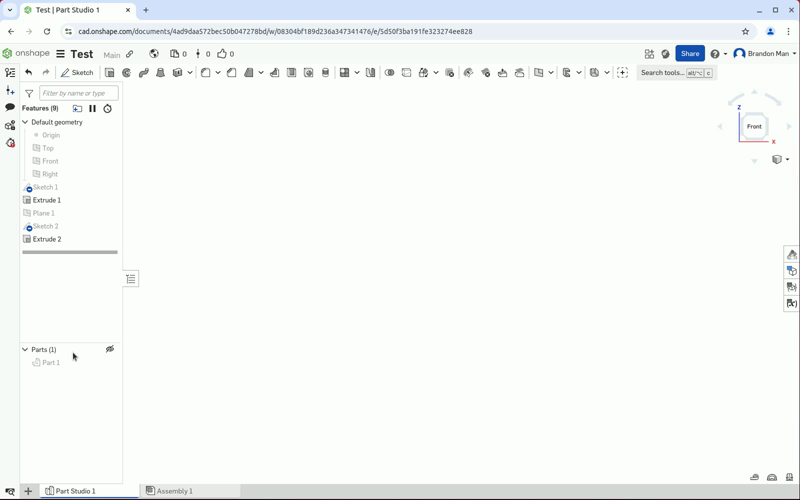
key_down(shift)
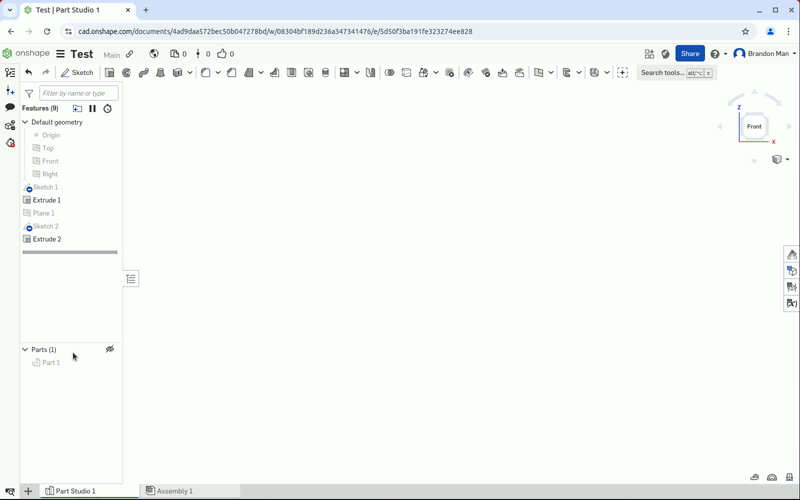
key(down)
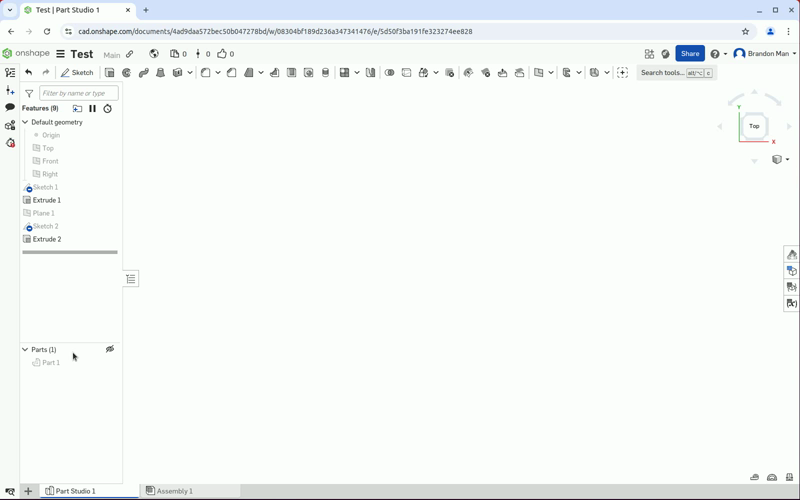
key_up(shift)
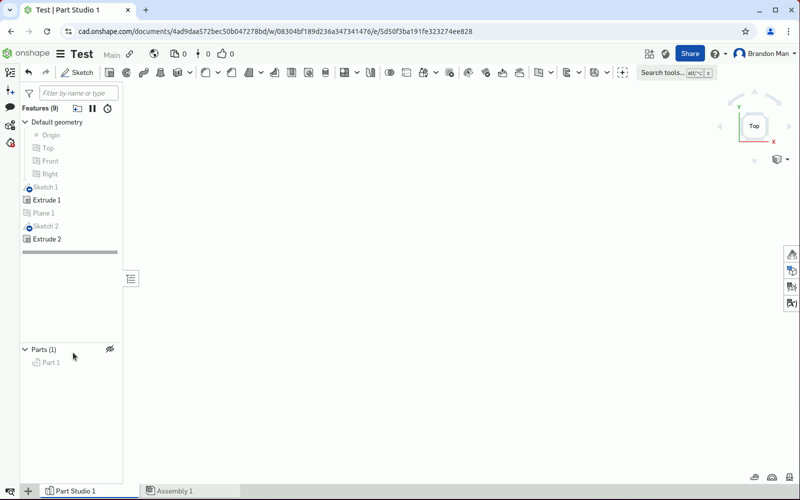
mouse_move(73, 352)
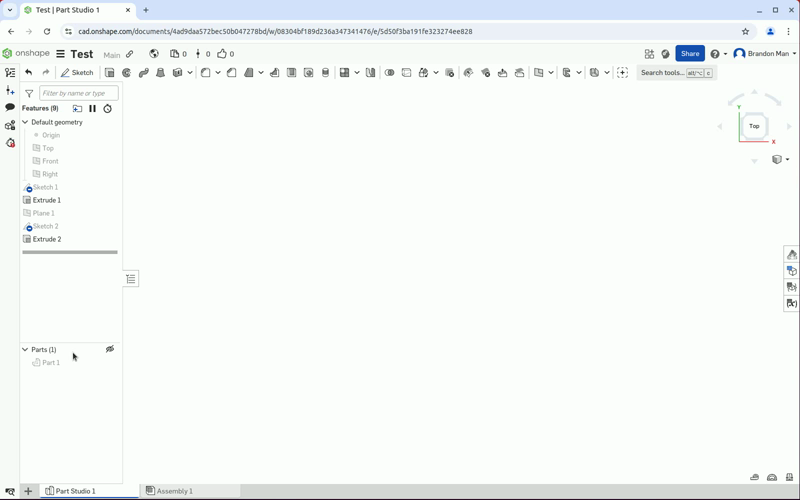
key(shift+y)
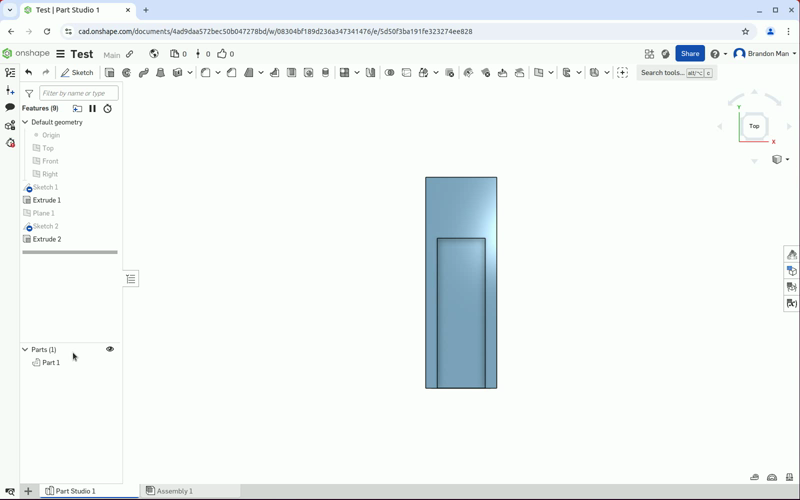
mouse_move(541, 75)
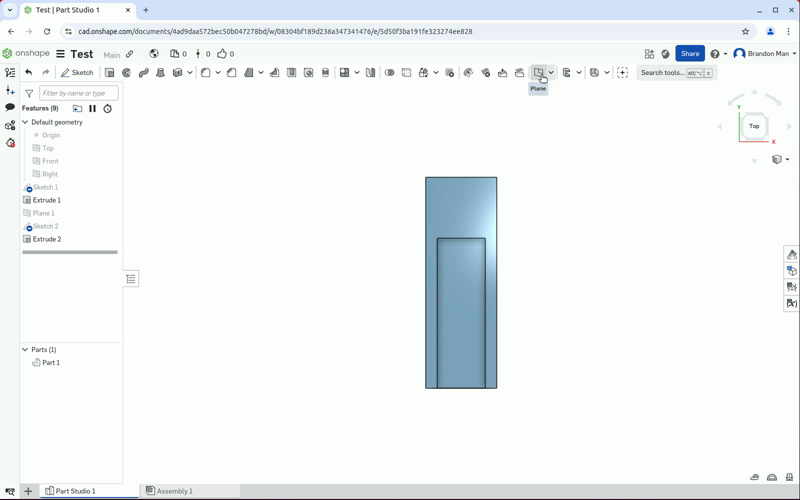
click(541, 75)
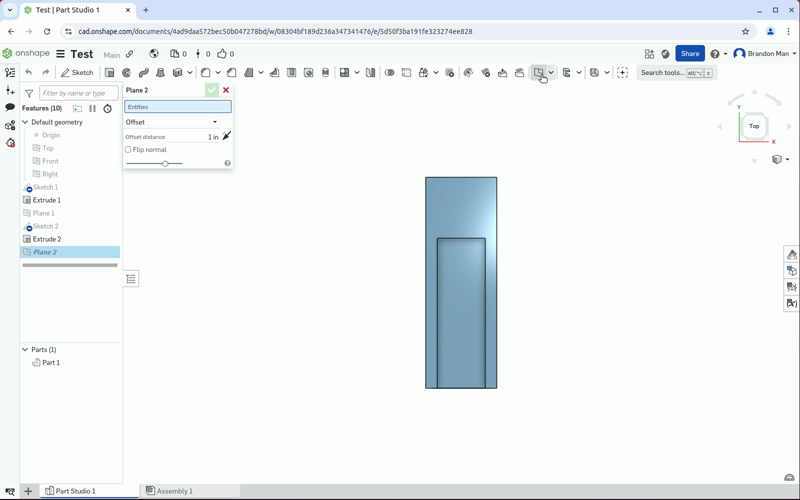
mouse_move(73, 150)
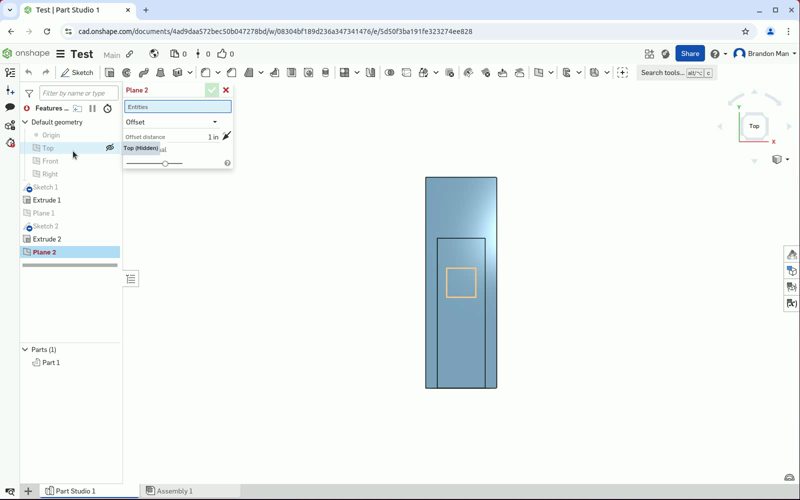
click(73, 150)
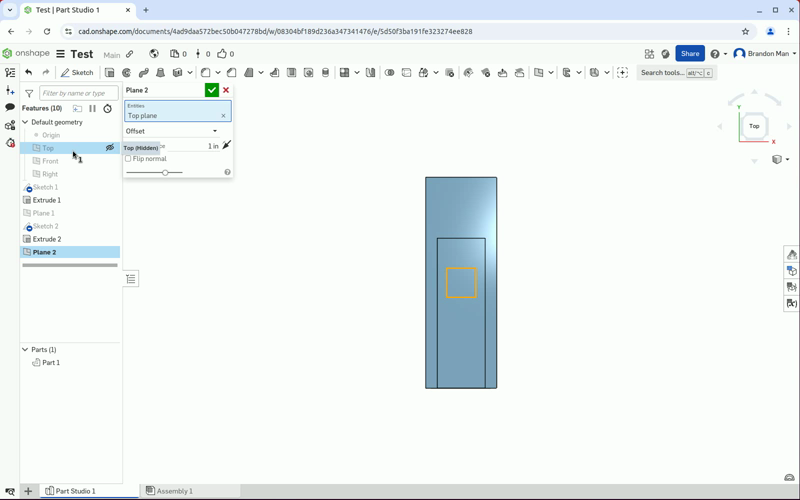
key(tab, 2)
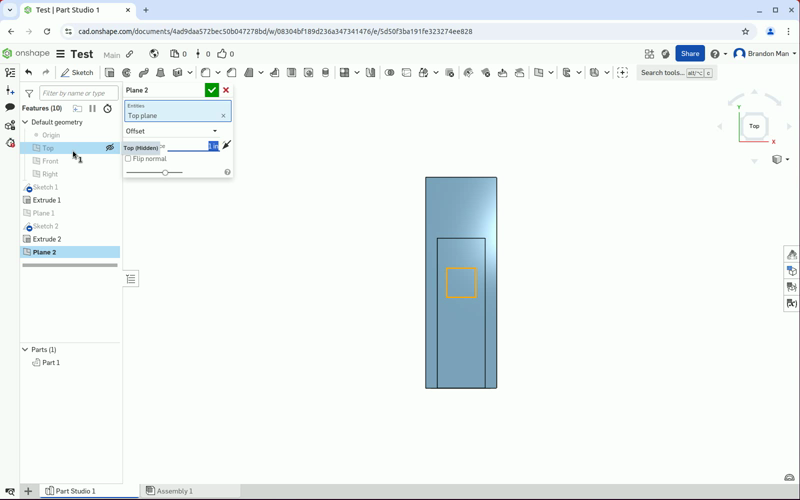
text(20.705)
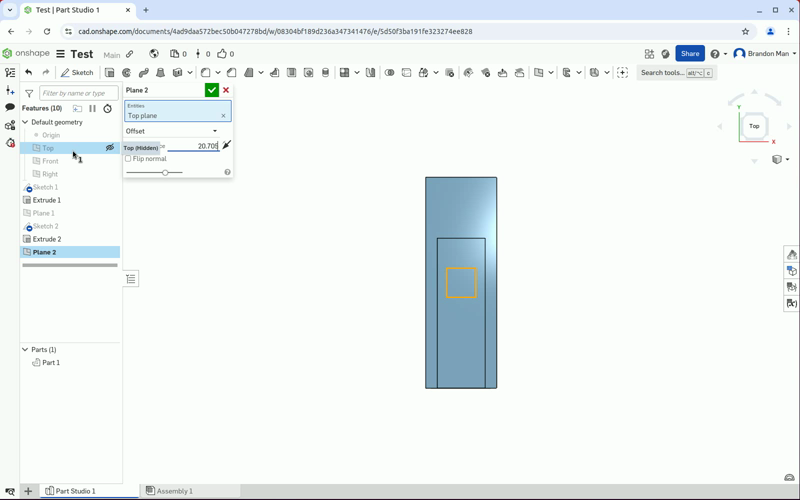
key(enter, 2)
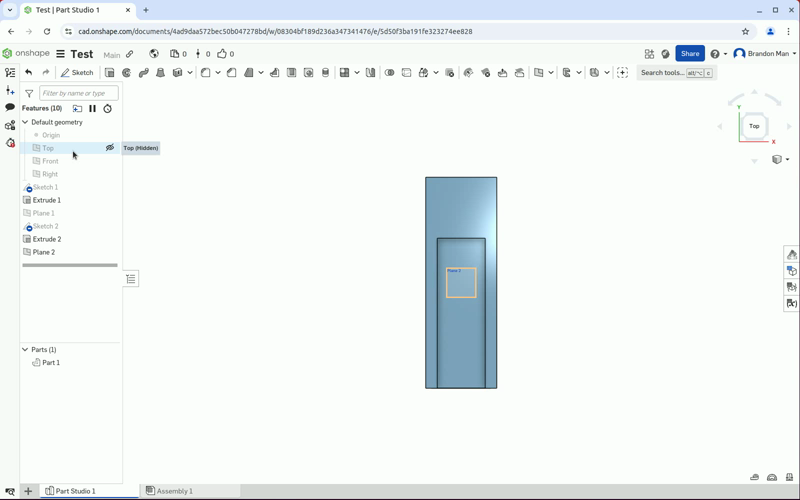
key(shift+s)
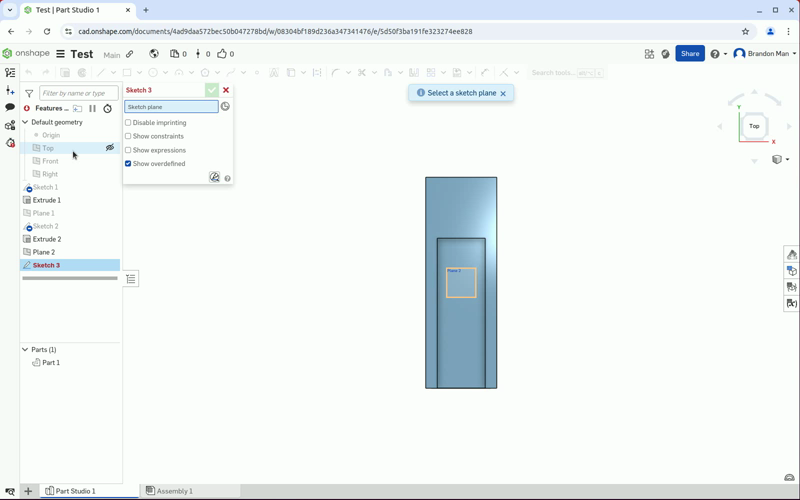
mouse_move(73, 254)
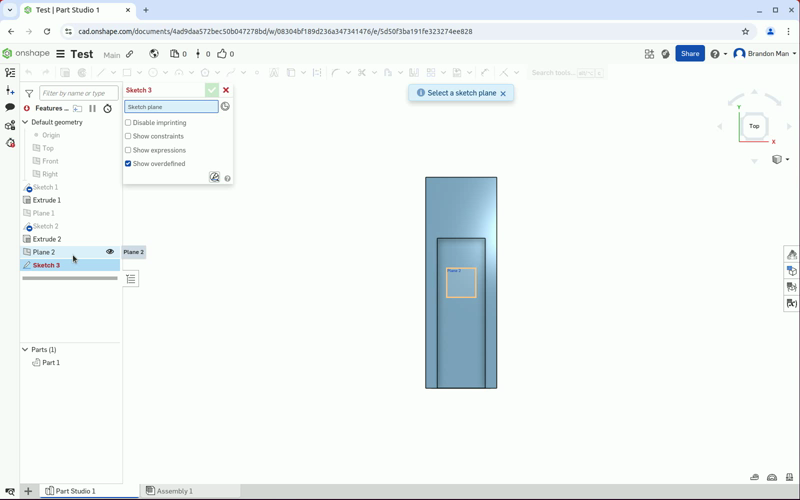
click(73, 254)
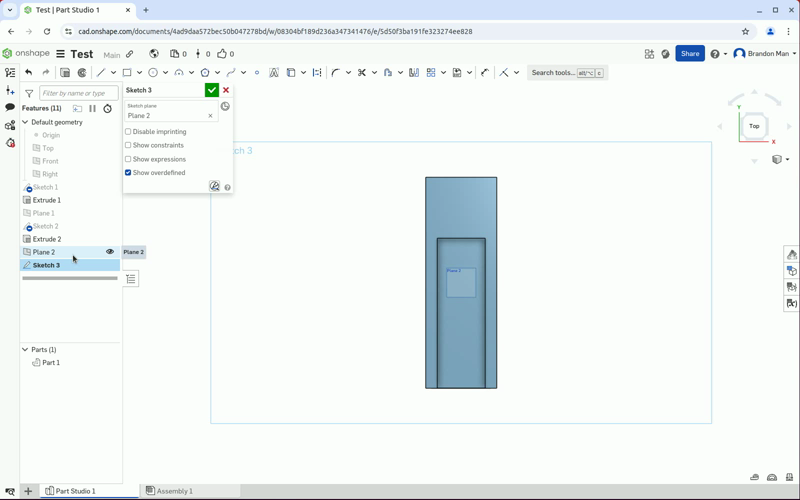
mouse_move(73, 352)
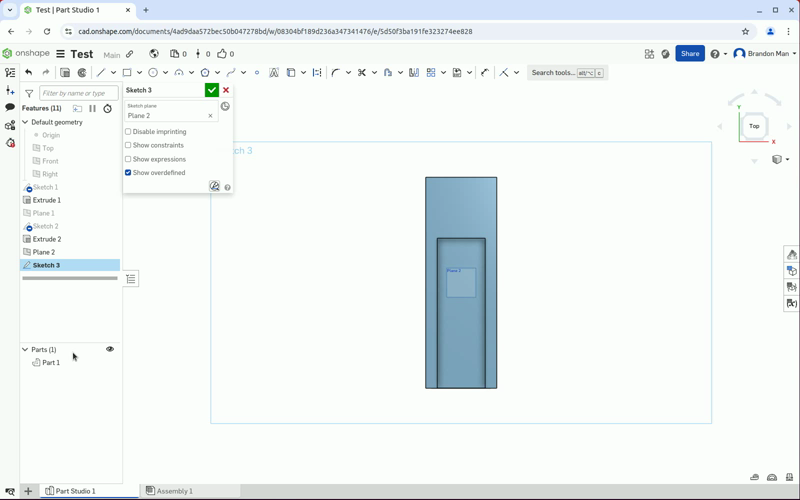
key(y)
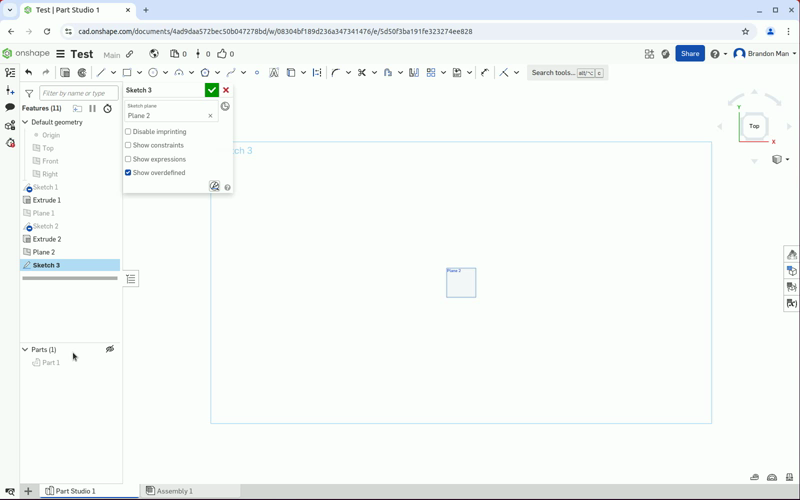
key(l)
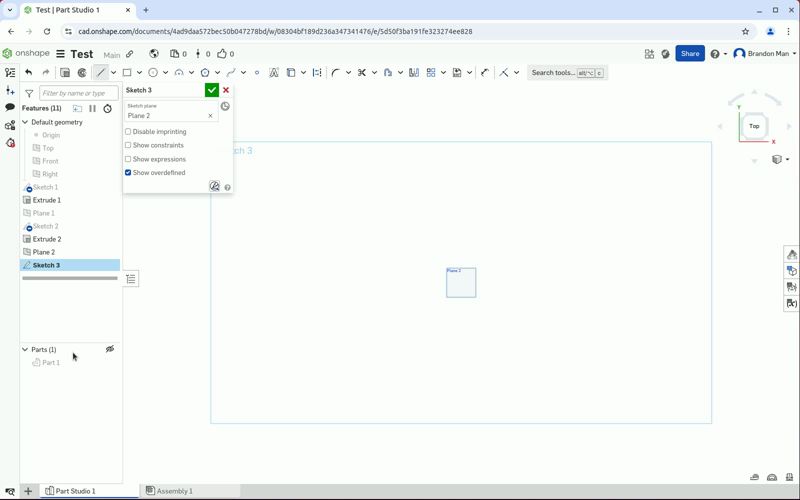
key_down(shift)
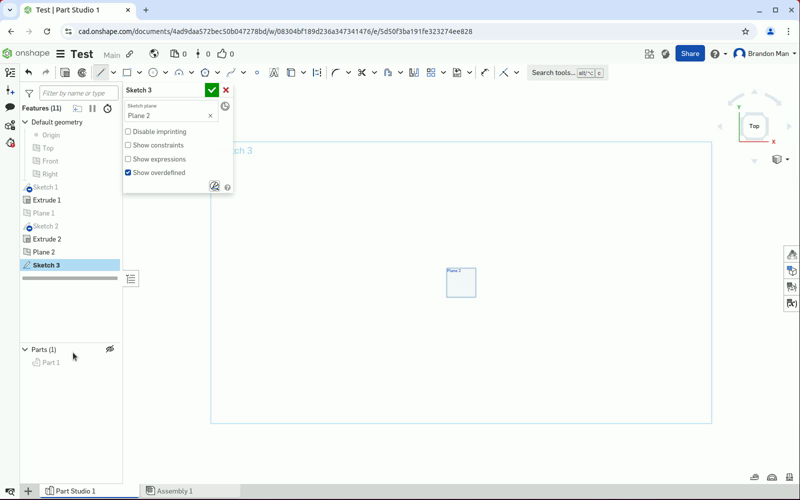
mouse_move(431, 380)
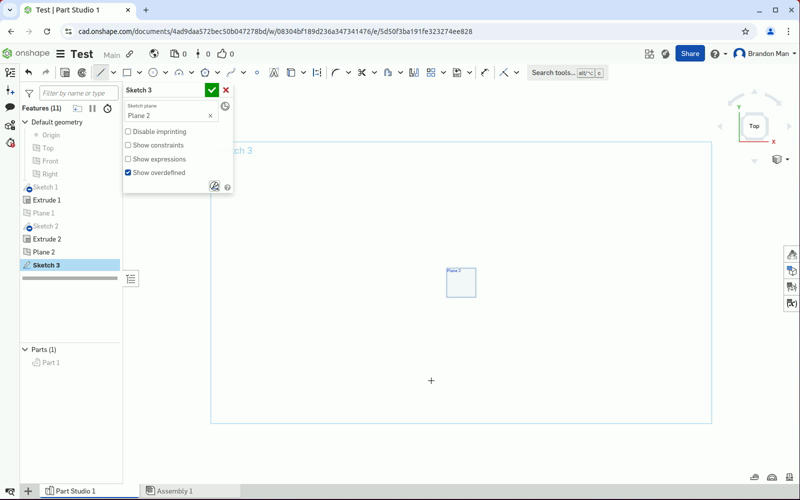
click(431, 380)
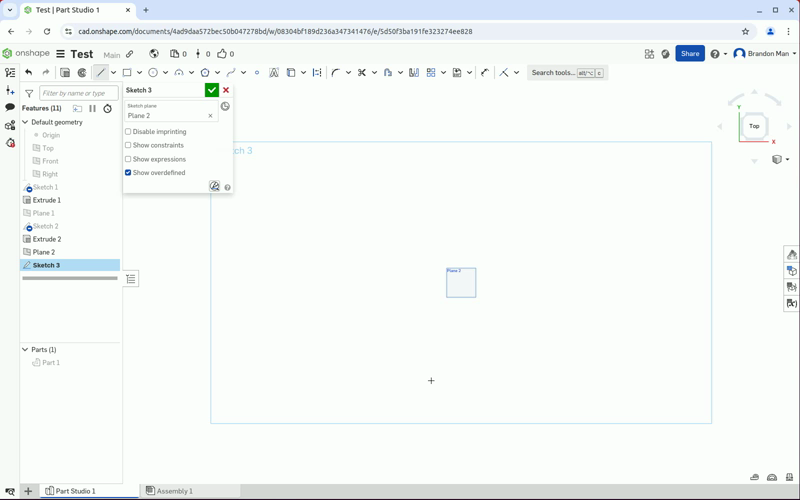
key_up(shift)
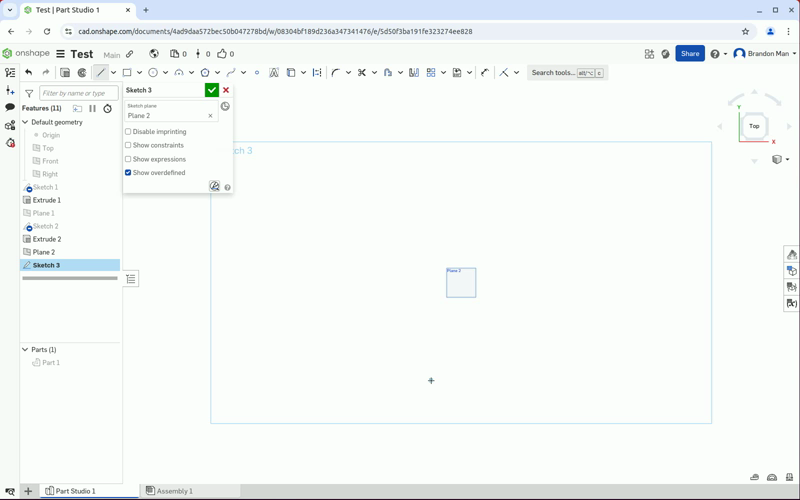
key_down(shift)
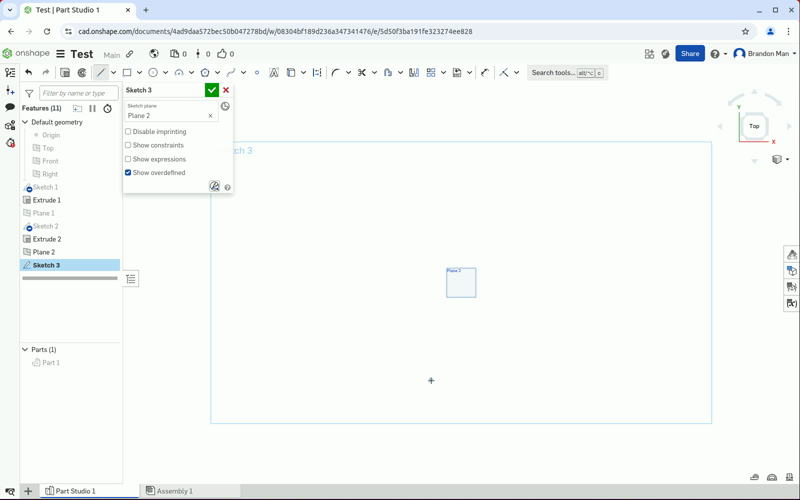
mouse_move(461, 380)
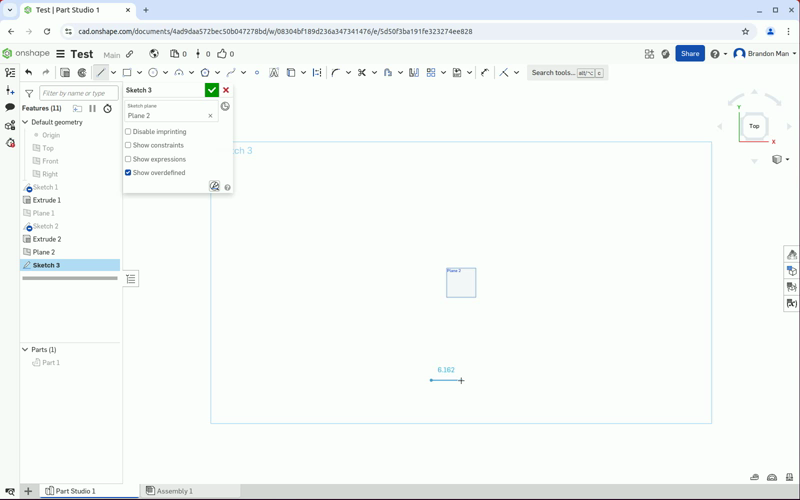
mouse_move(490, 380)
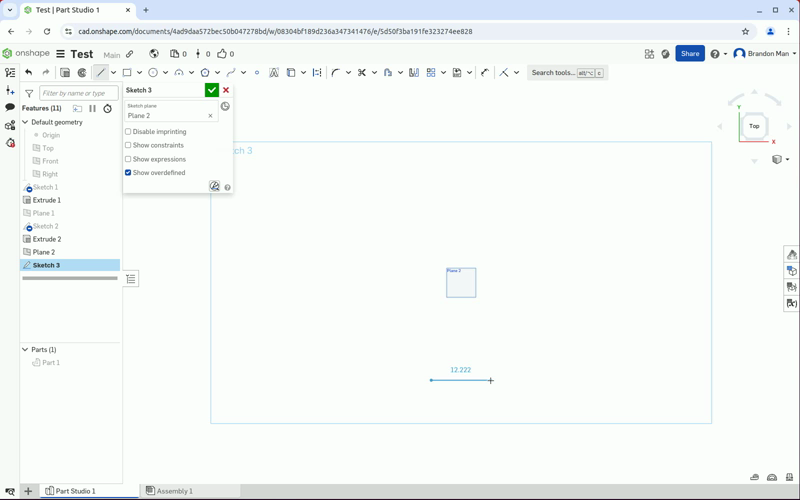
click(490, 380)
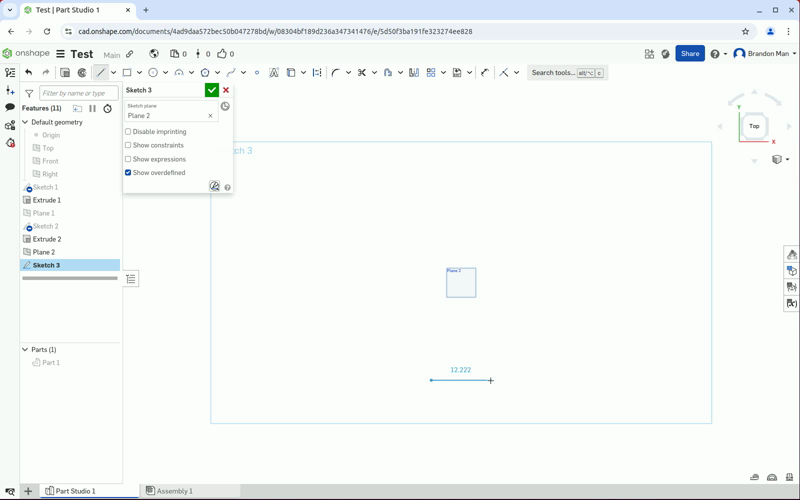
key_up(shift)
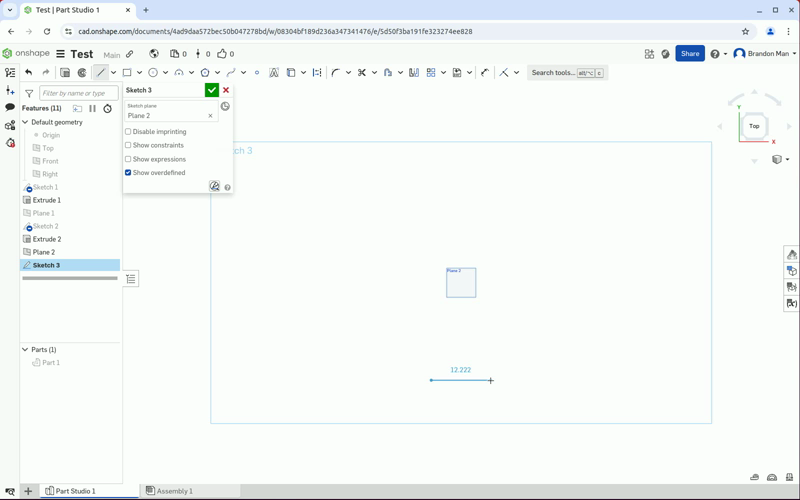
key_down(shift)
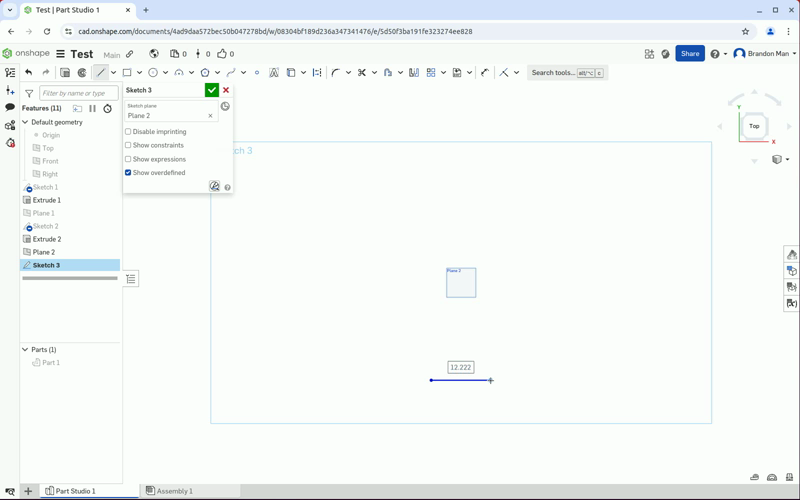
mouse_move(490, 186)
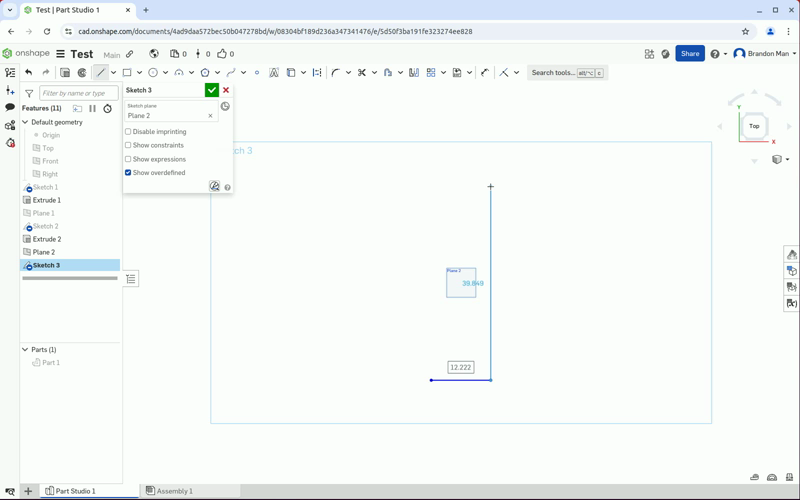
click(490, 186)
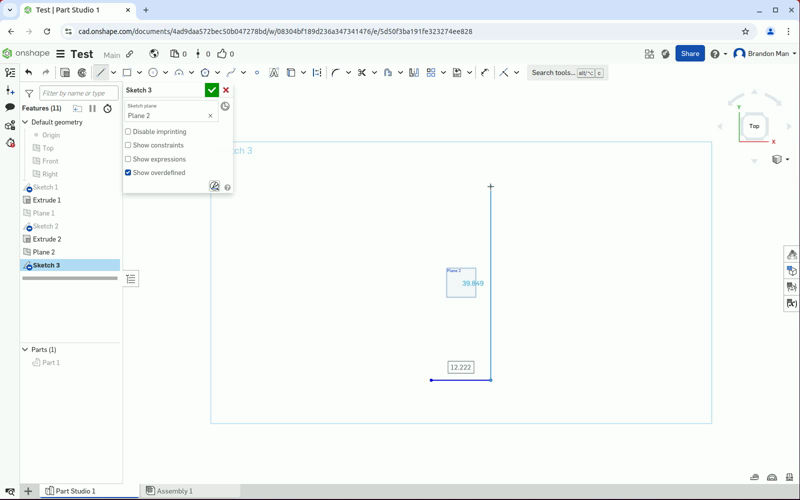
key_up(shift)
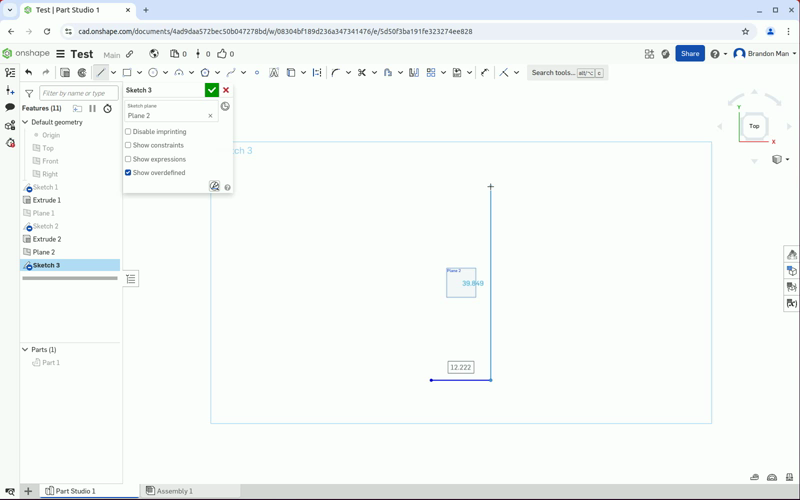
key_down(shift)
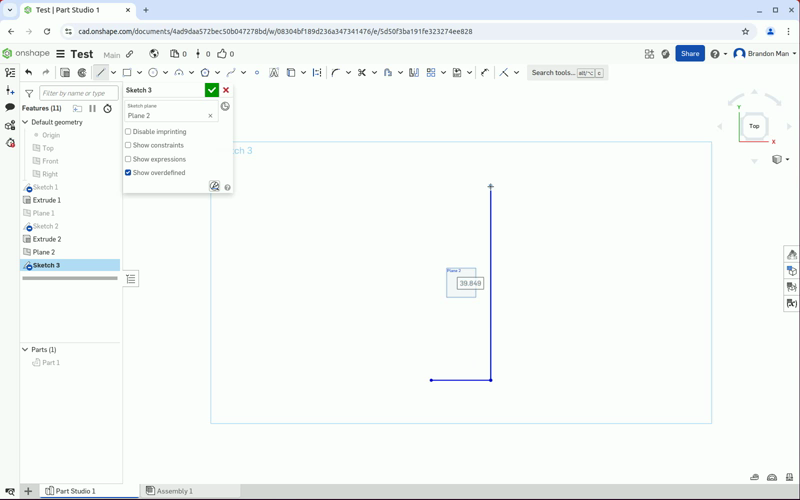
mouse_move(520, 186)
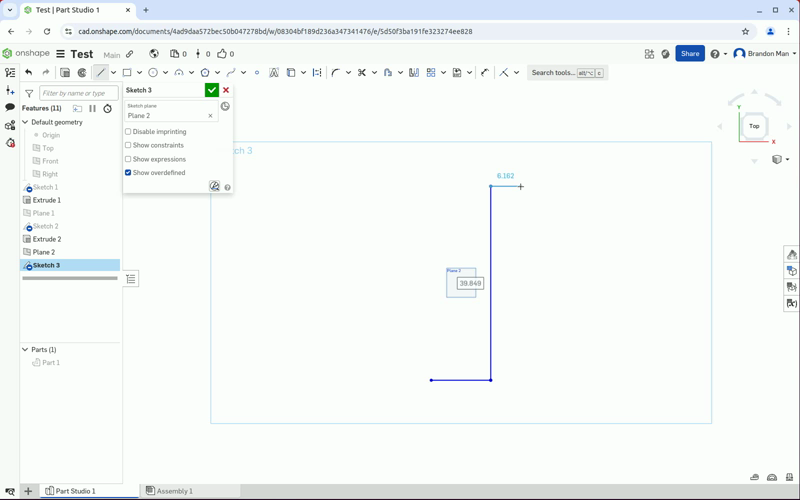
mouse_move(431, 186)
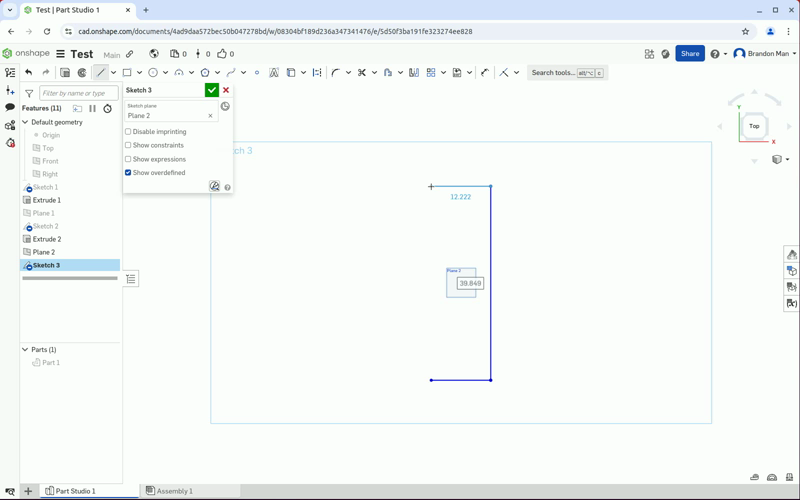
click(431, 186)
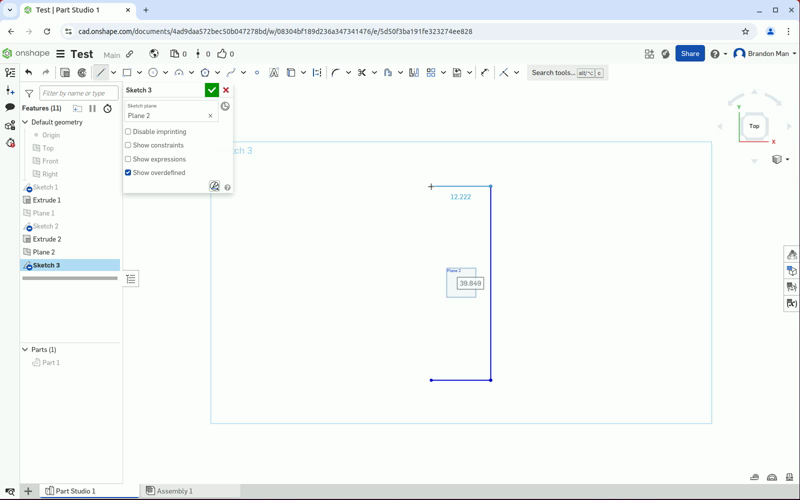
key_up(shift)
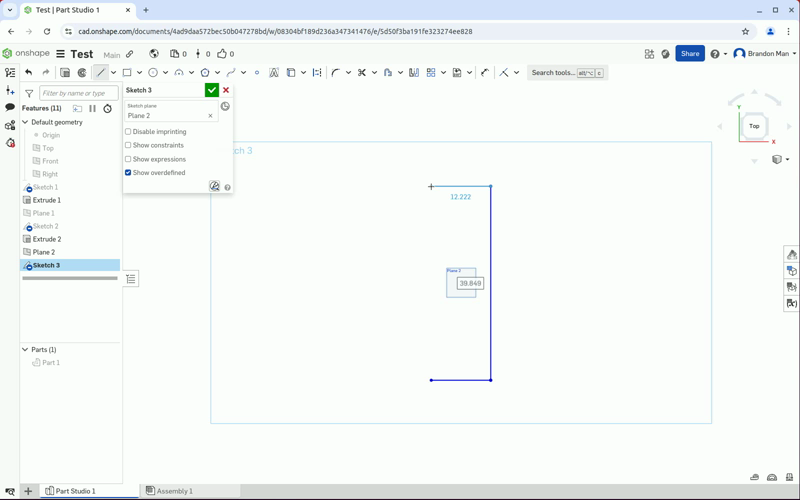
key_down(shift)
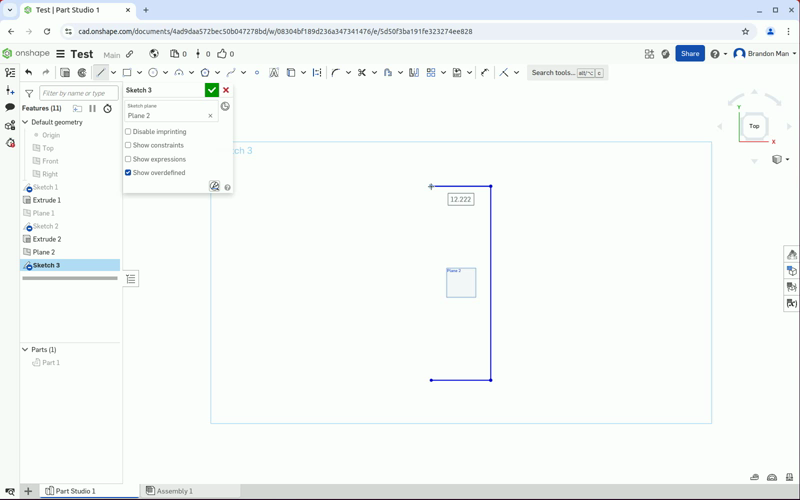
mouse_move(431, 380)
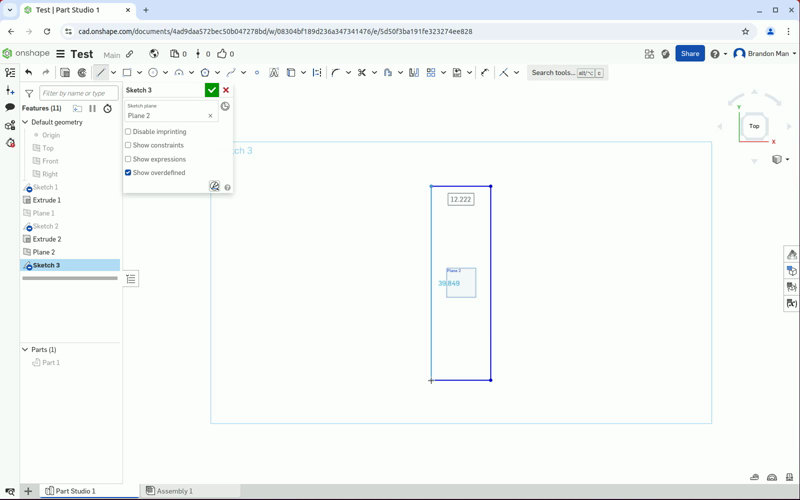
key_up(shift)
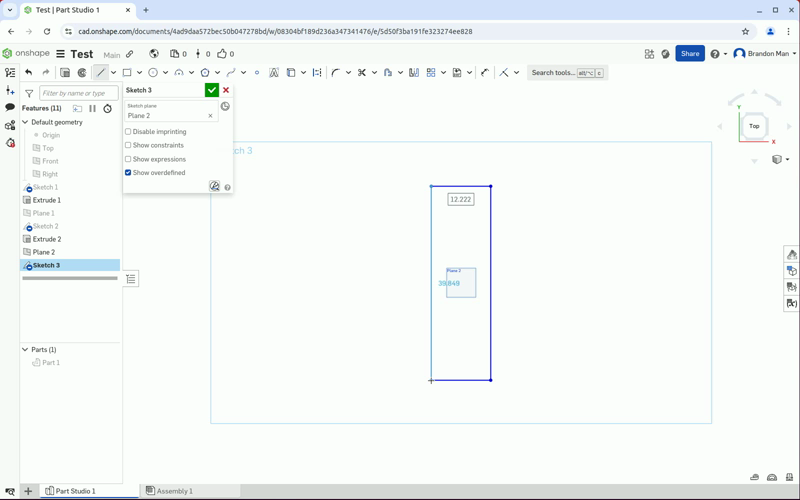
click(431, 380)
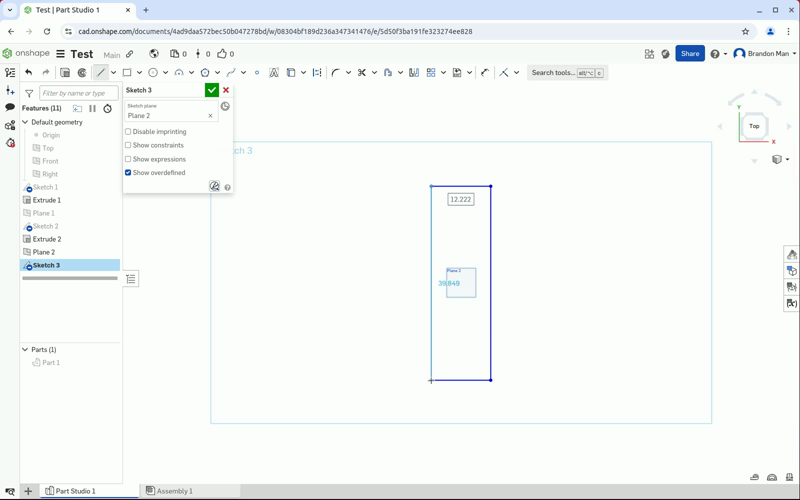
key(esc)
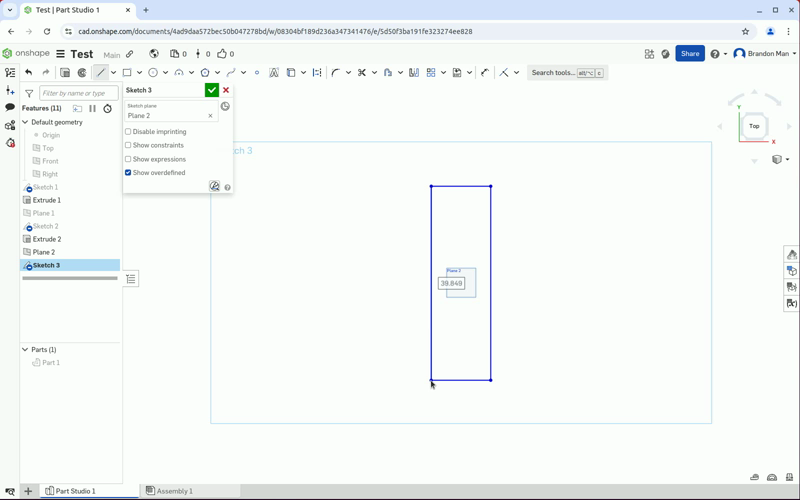
mouse_move(448, 315)
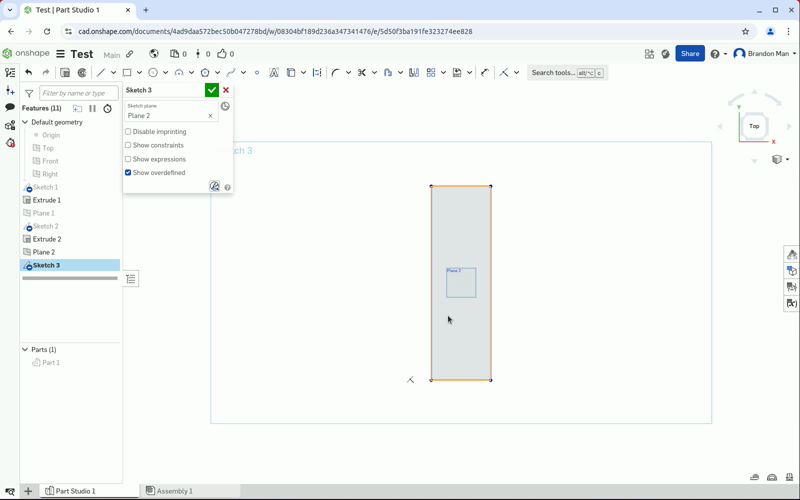
click(448, 315)
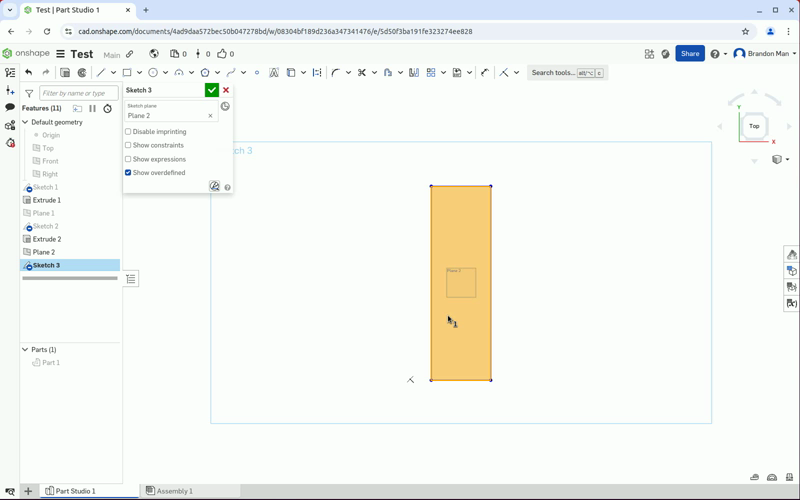
mouse_move(73, 352)
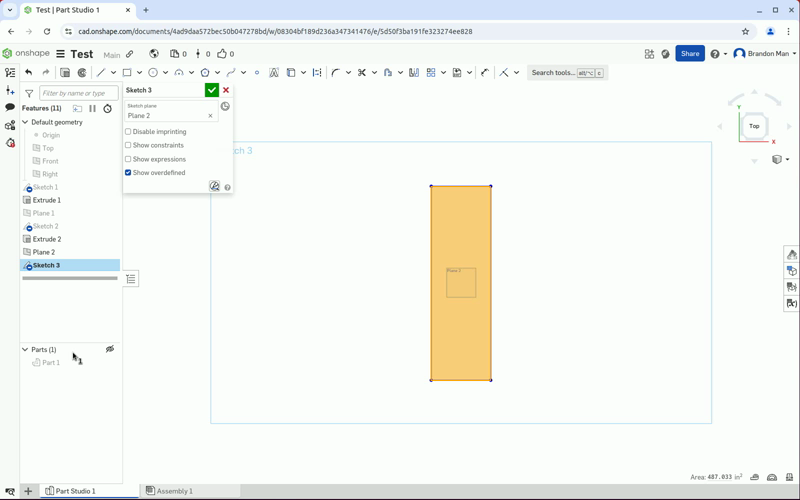
key(shift+y)
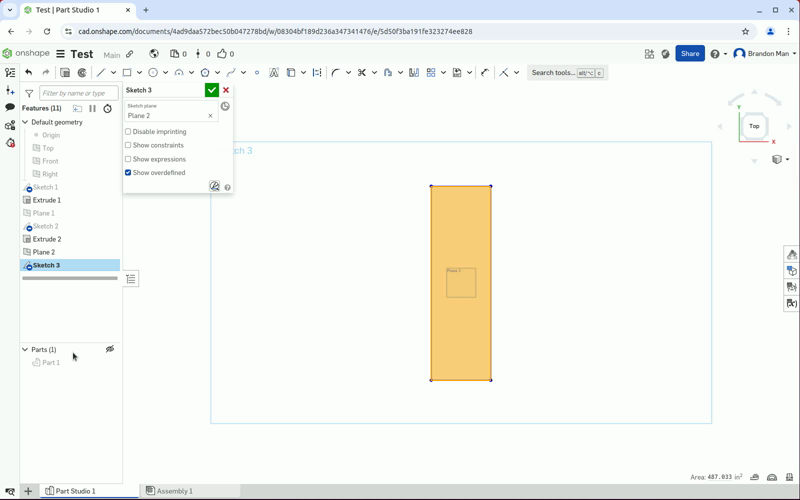
key(shift+e)
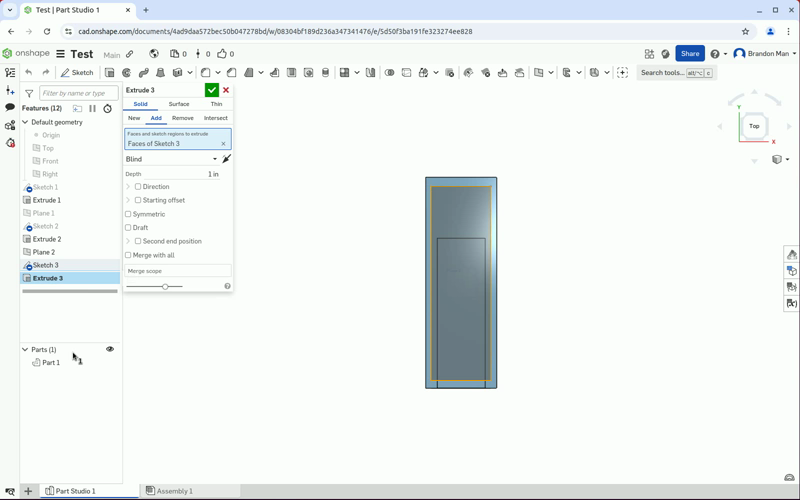
mouse_move(143, 106)
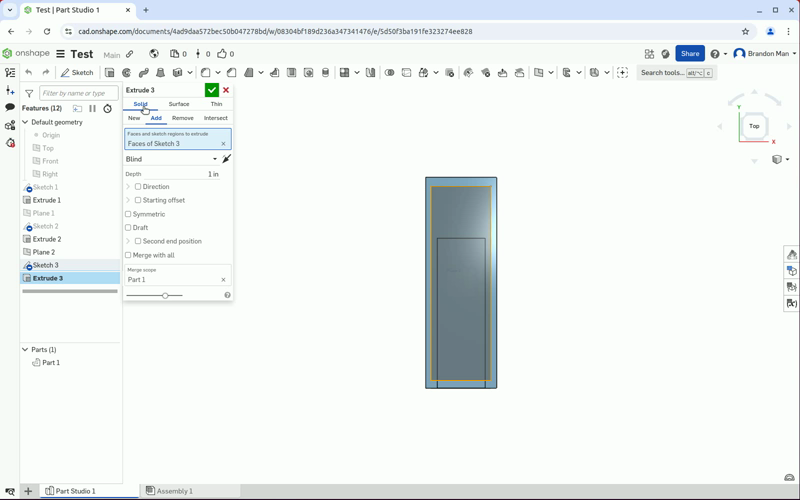
click(143, 106)
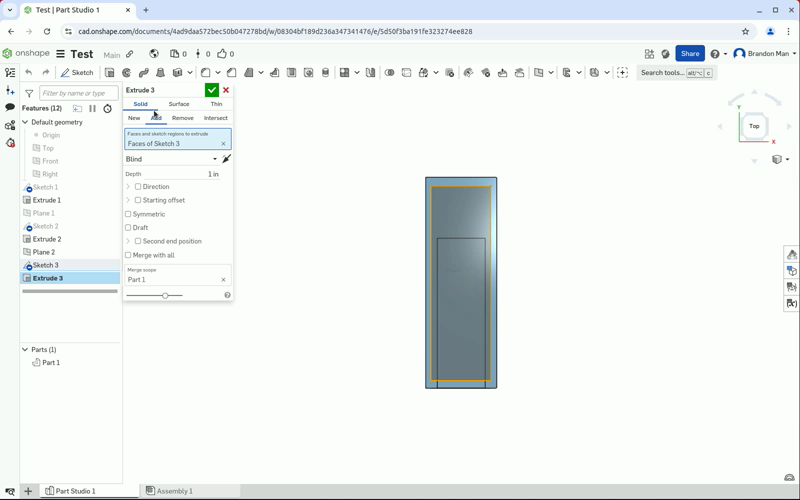
mouse_move(186, 120)
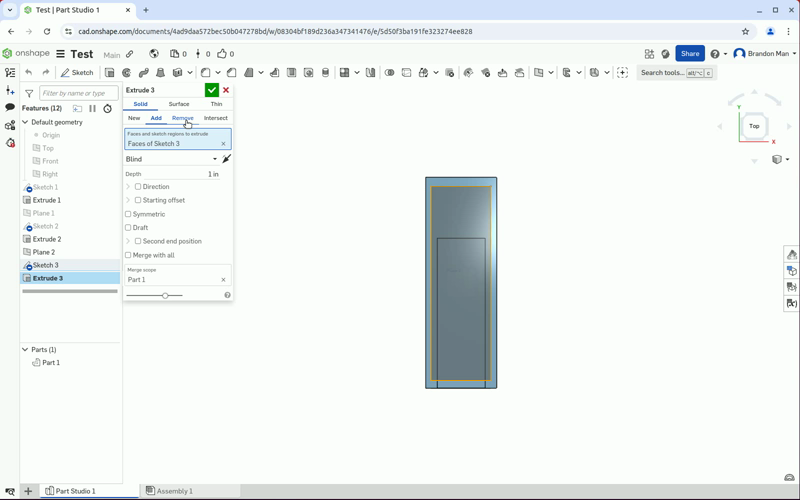
click(186, 120)
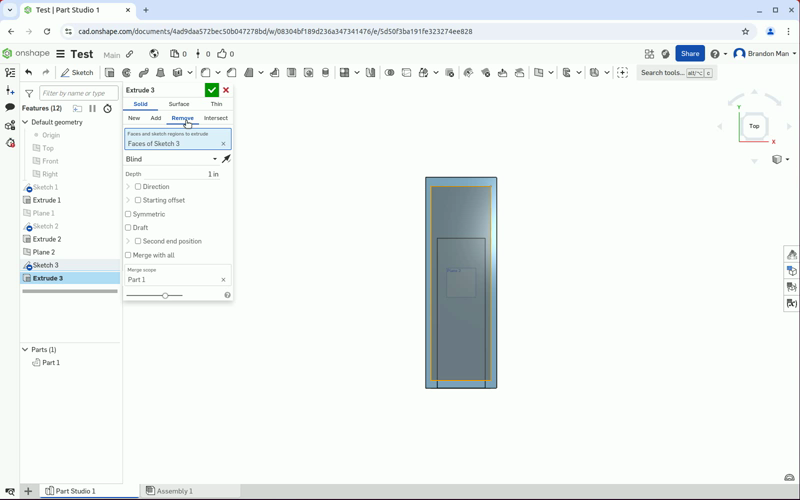
key(tab, 4)
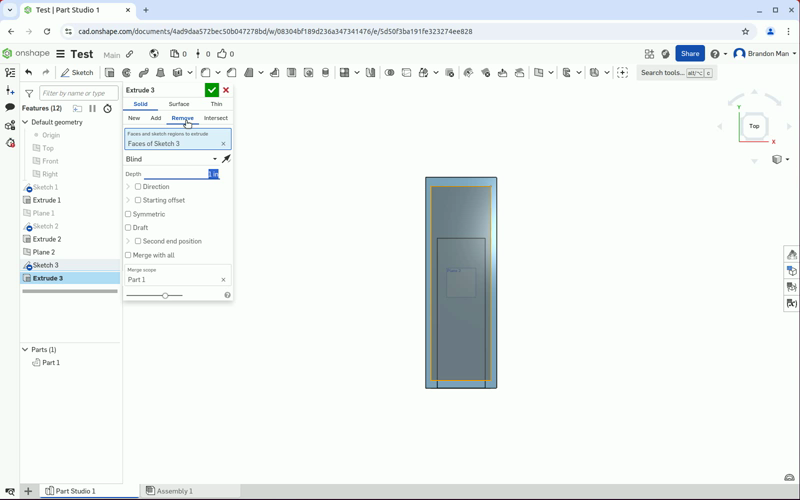
text(30.811)
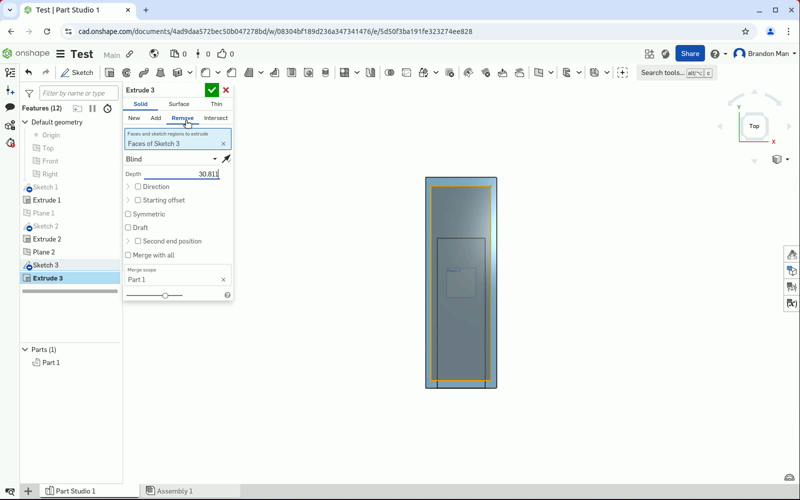
key(tab, 6)
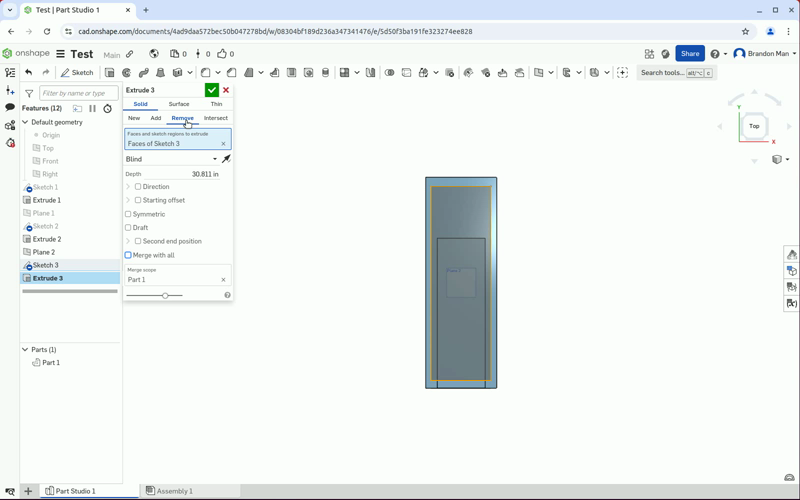
key(space)
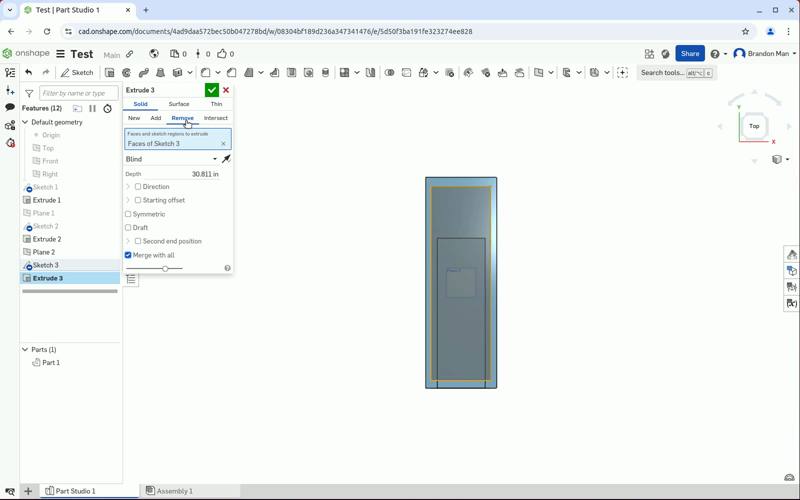
key(enter)
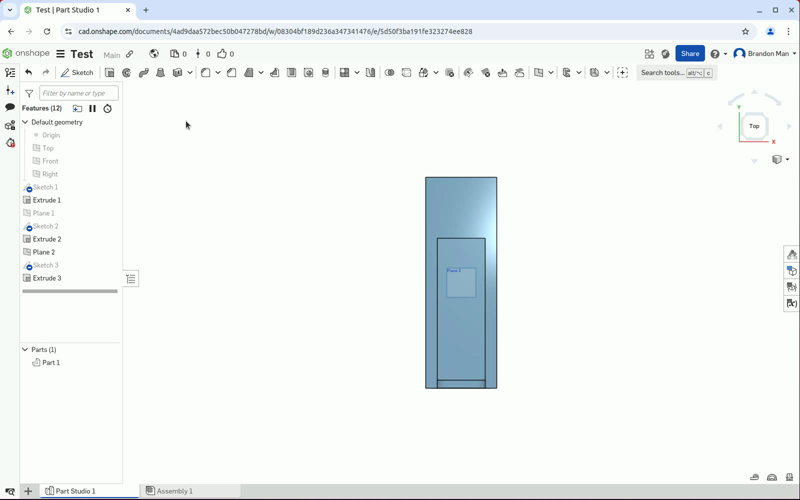
key(shift+h)
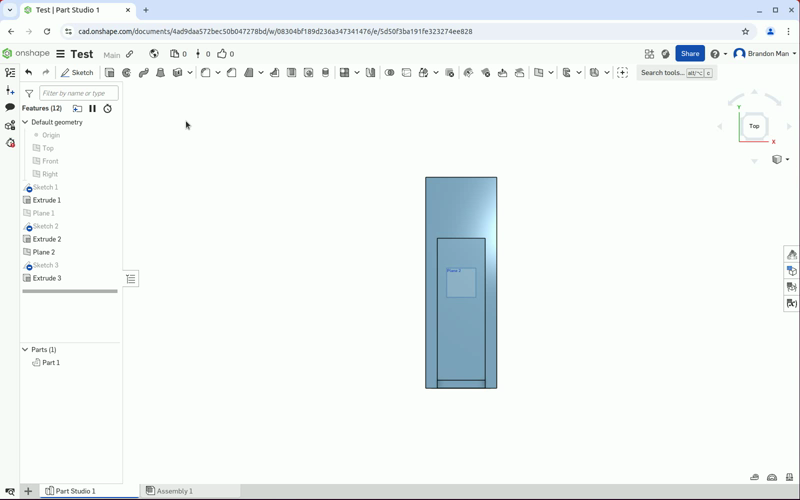
key(shift+h)
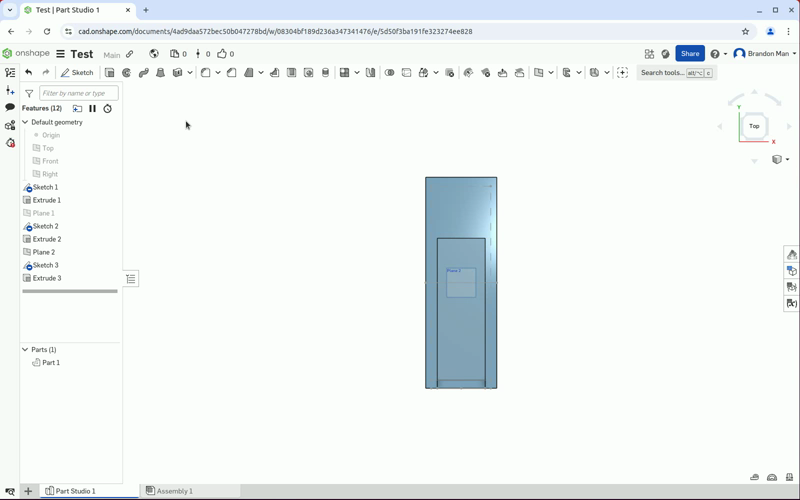
key(shift+7)
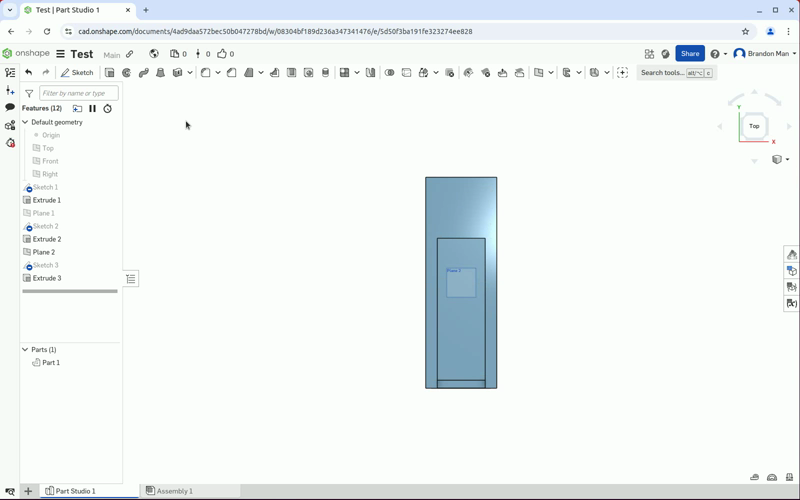
key(up, 3)
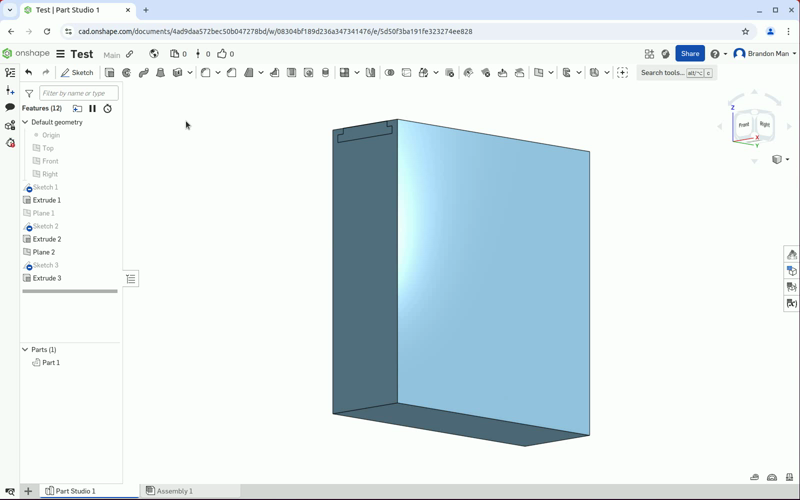
key(left, 3)
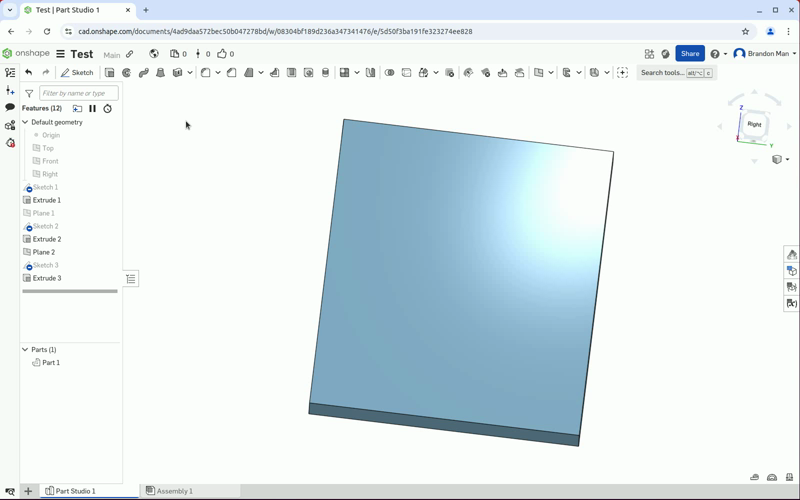
key(right, 3)
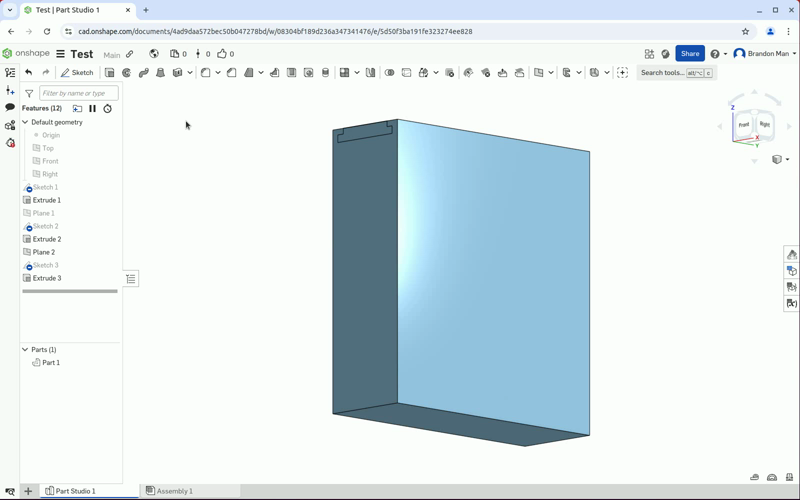
key(down, 3)
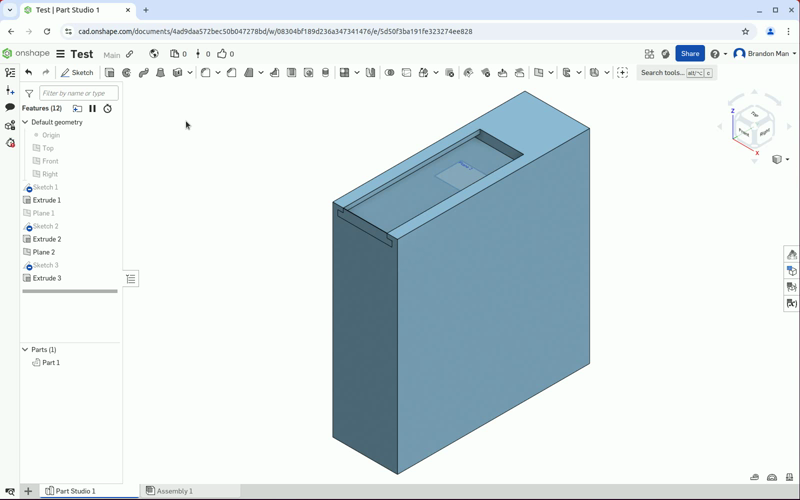
mouse_move(73, 189)
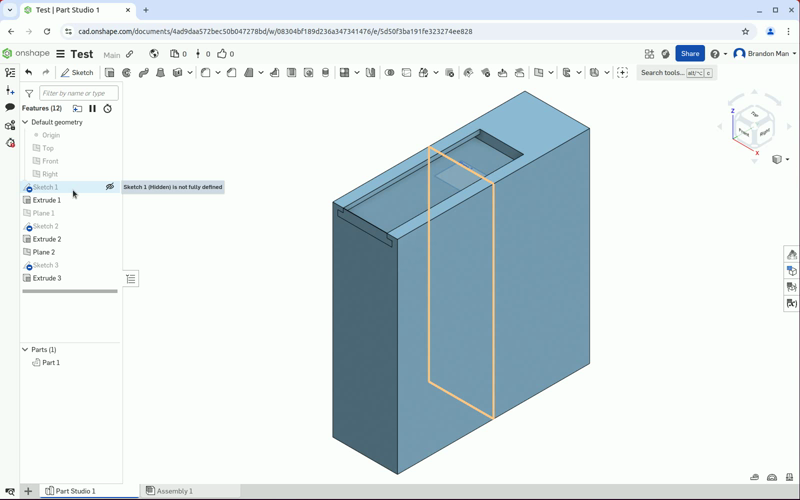
click(73, 189)